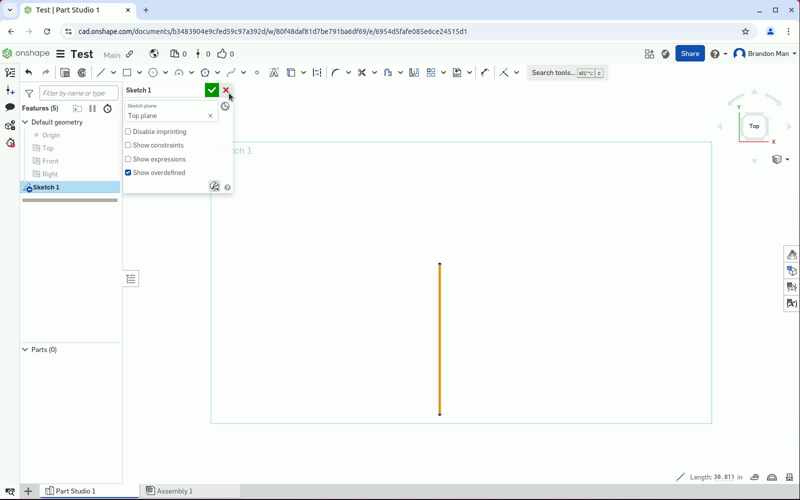
key(shift+h)
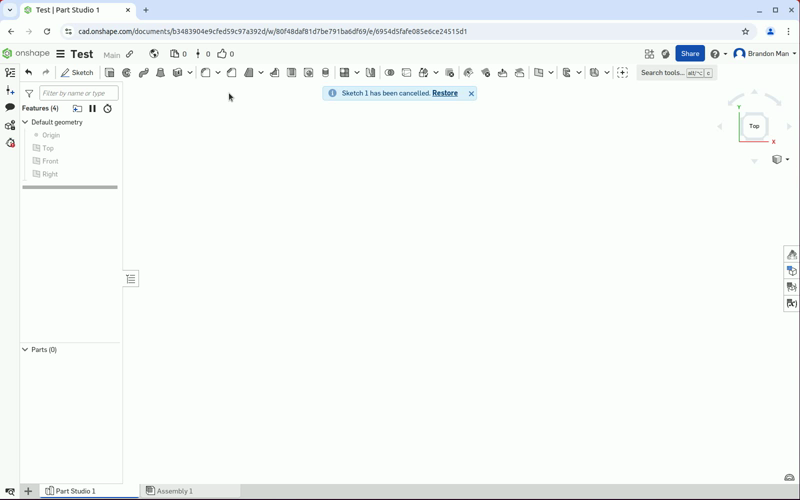
mouse_move(73, 352)
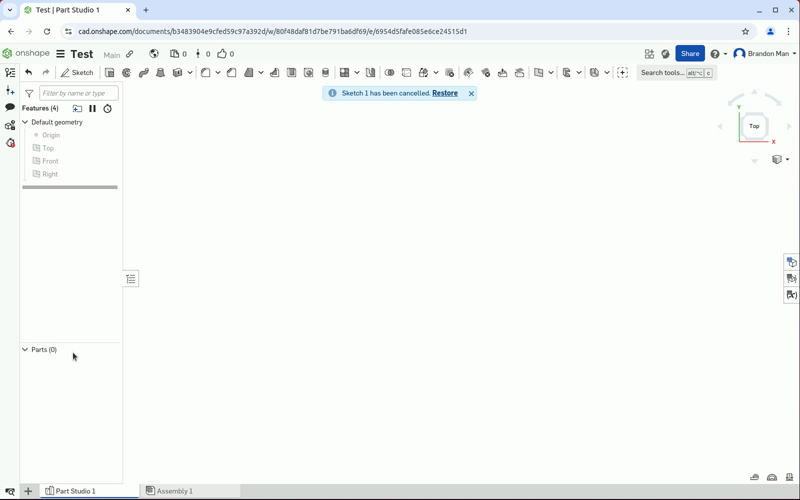
key(y)
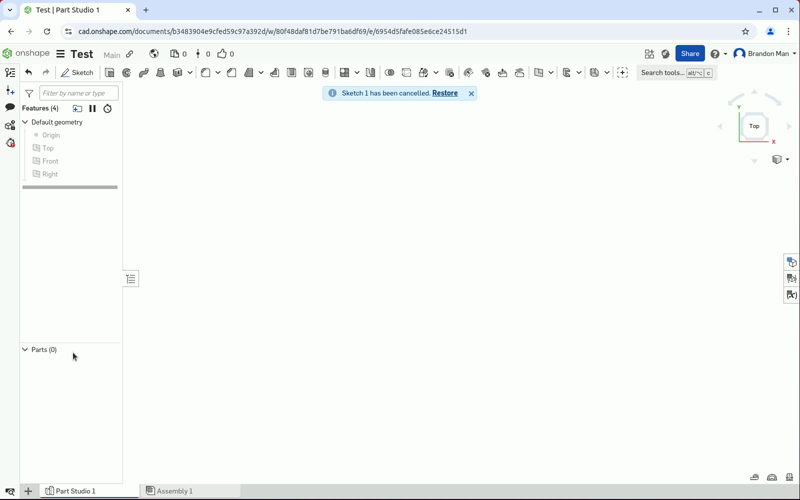
key(shift+p)
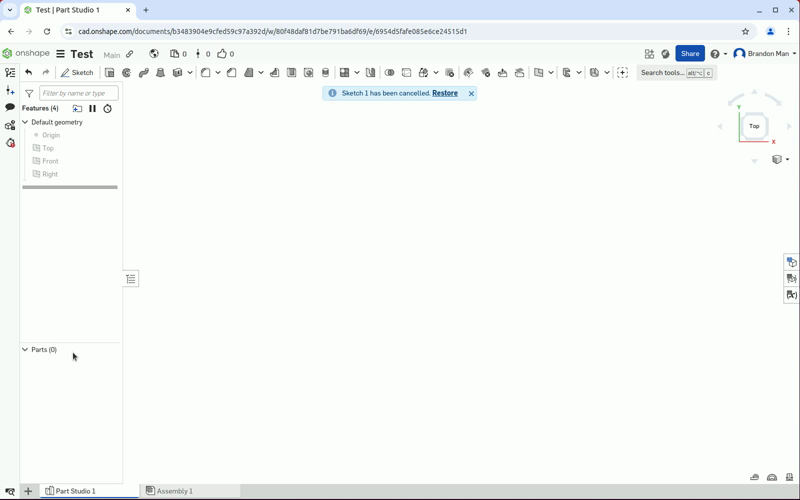
key(space)
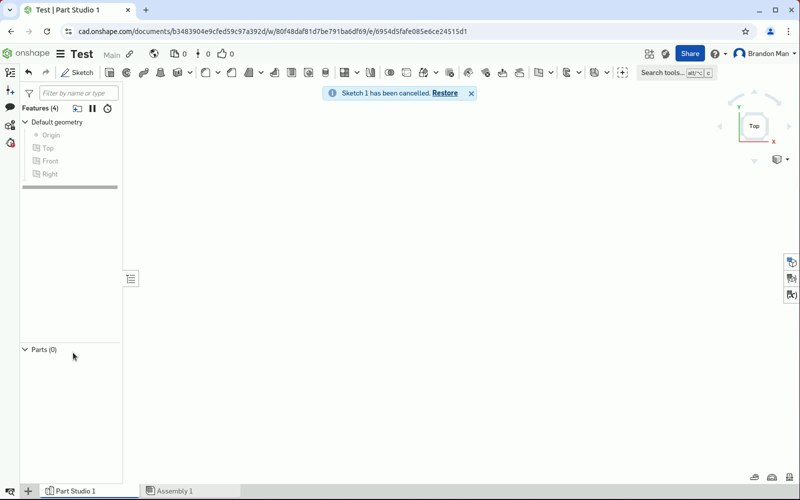
key_down(shift)
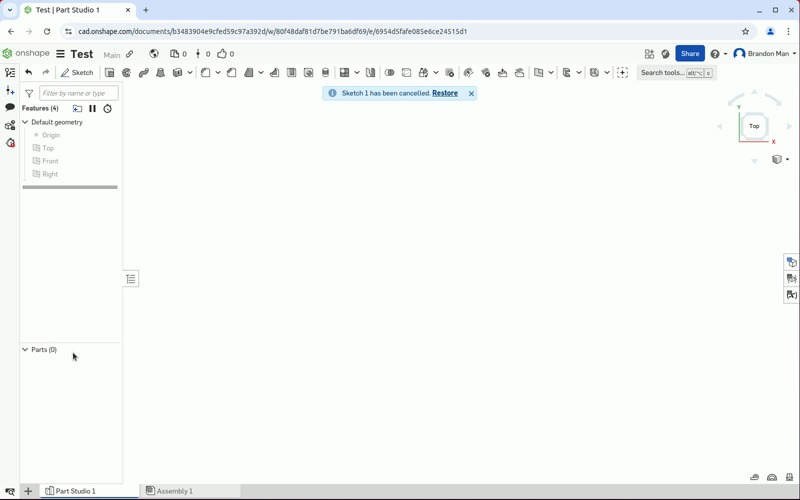
key(up)
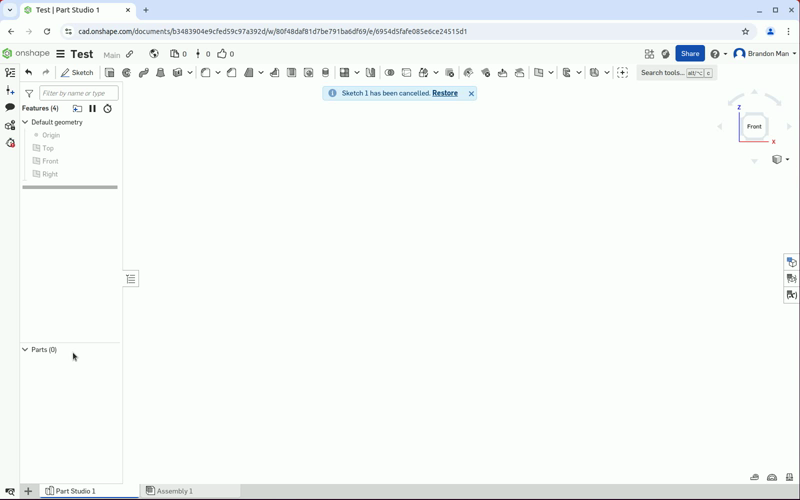
key_up(shift)
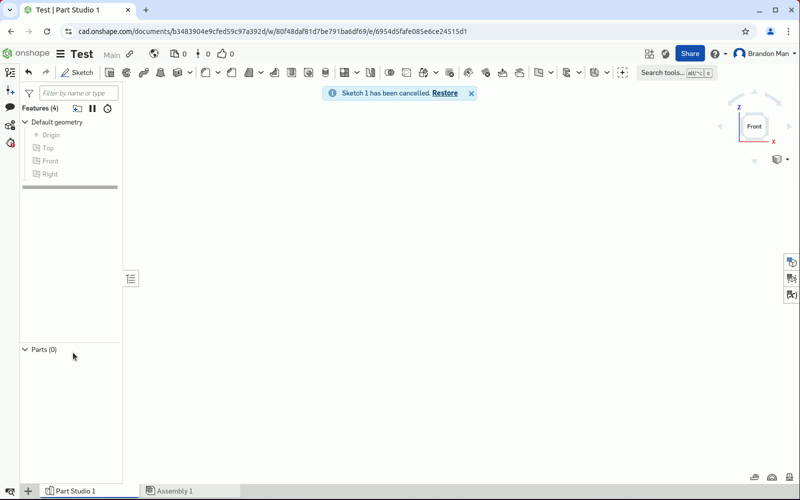
mouse_move(73, 352)
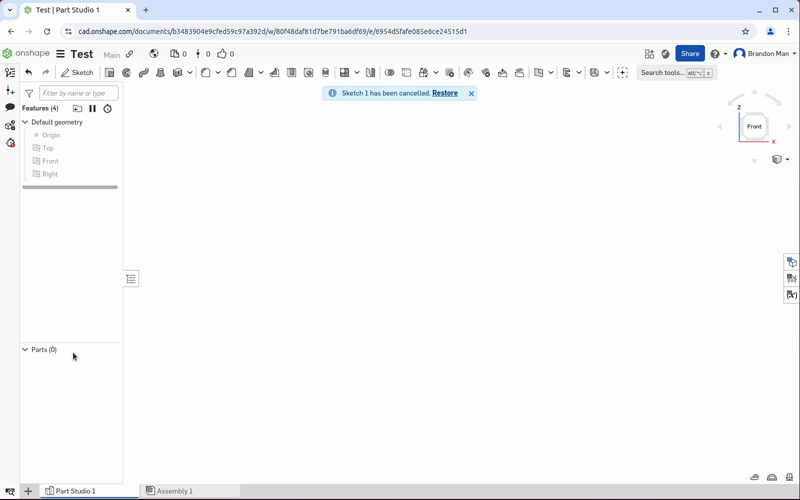
key(shift+y)
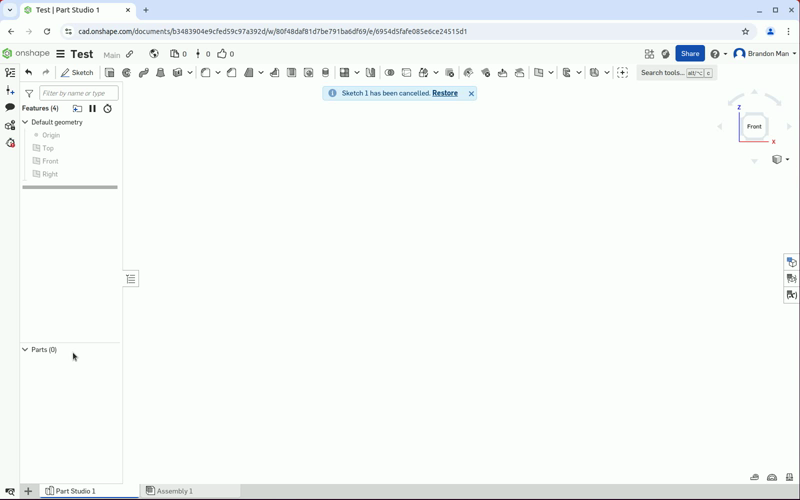
key(shift+s)
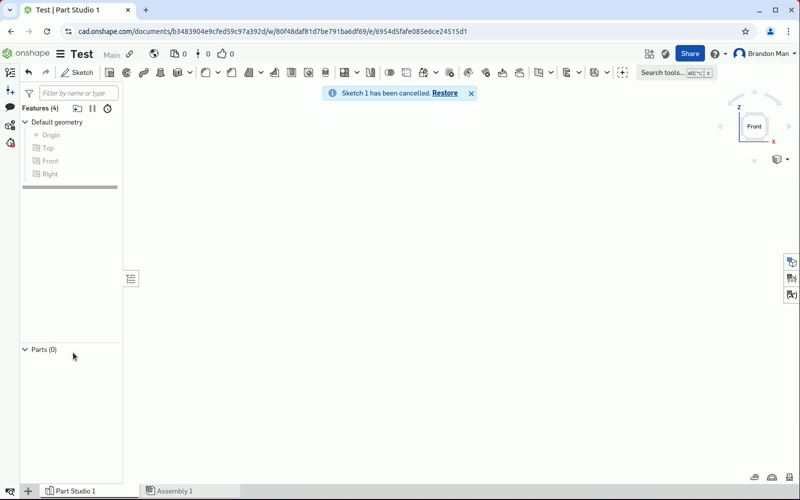
mouse_move(73, 163)
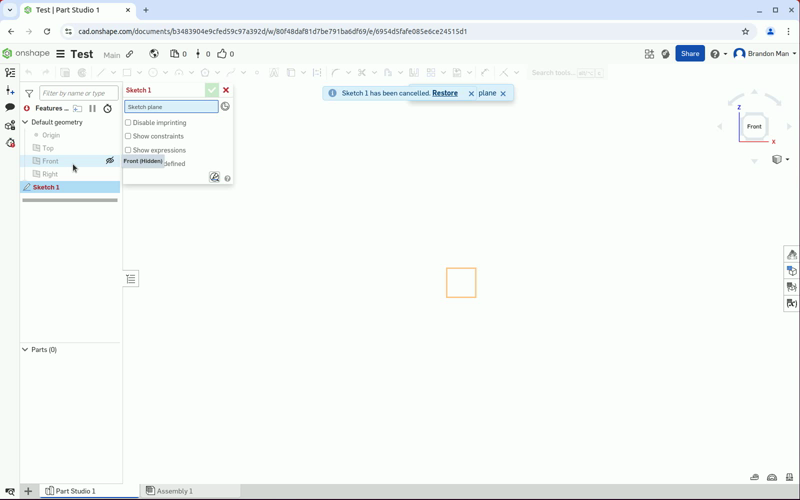
click(73, 163)
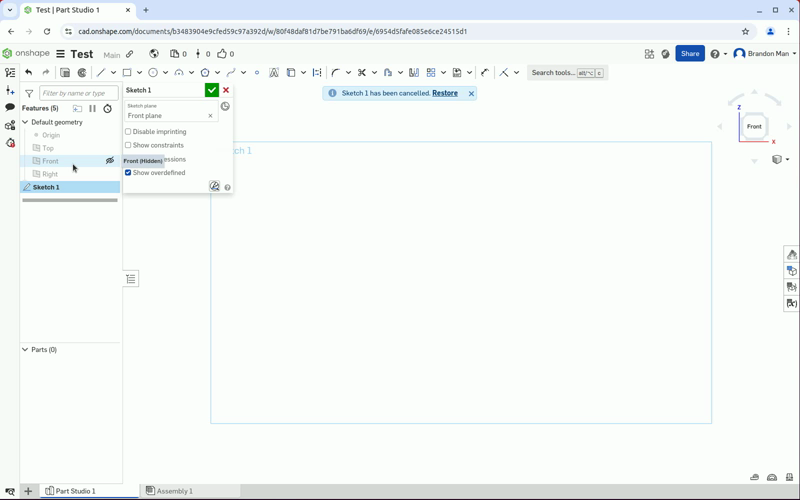
mouse_move(73, 352)
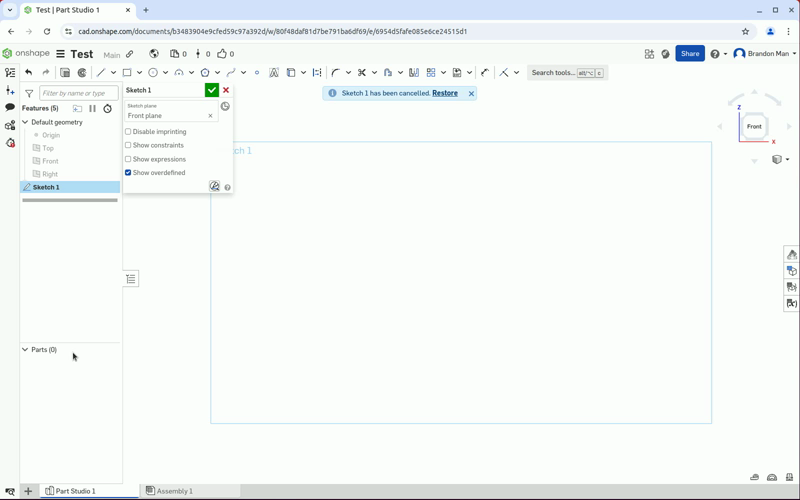
key(y)
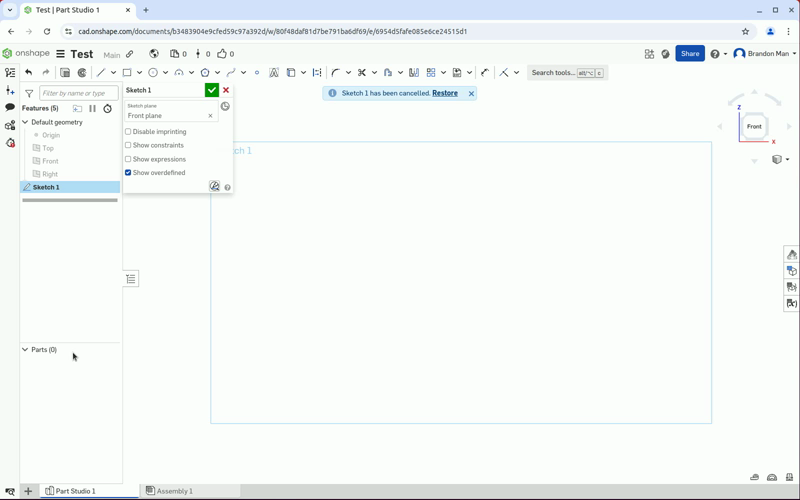
key(l)
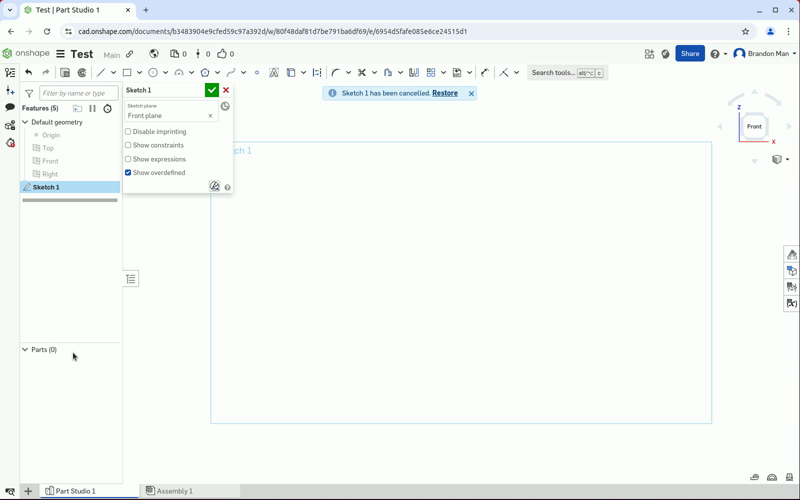
key_down(shift)
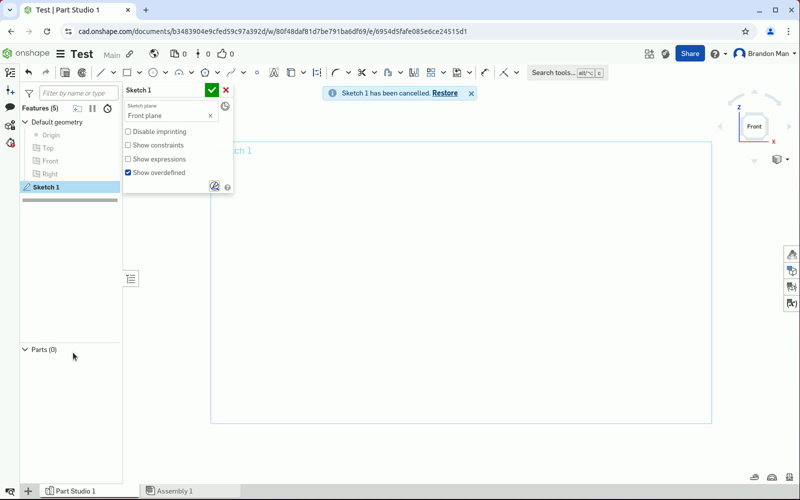
mouse_move(460, 282)
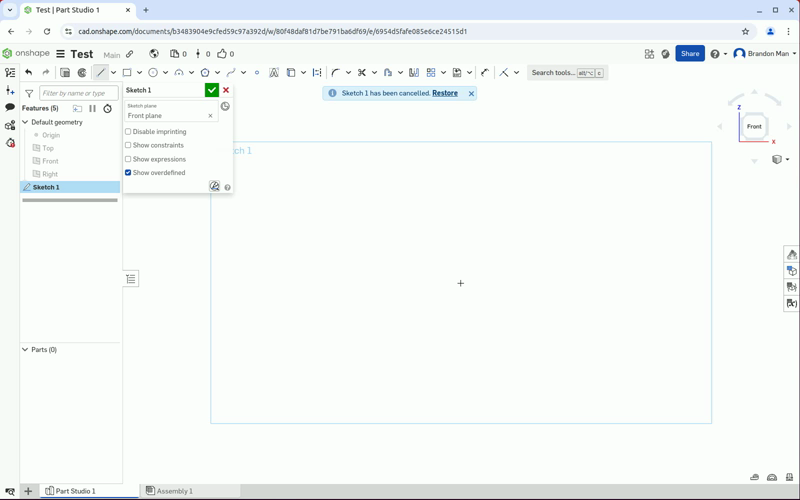
click(460, 282)
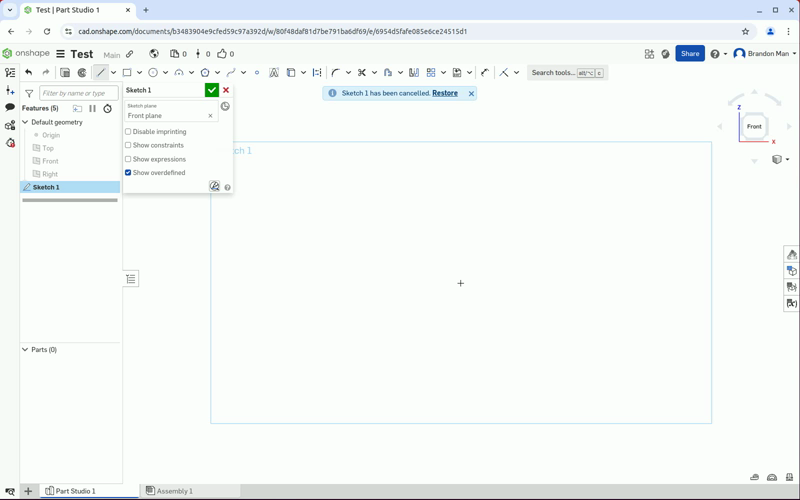
key_up(shift)
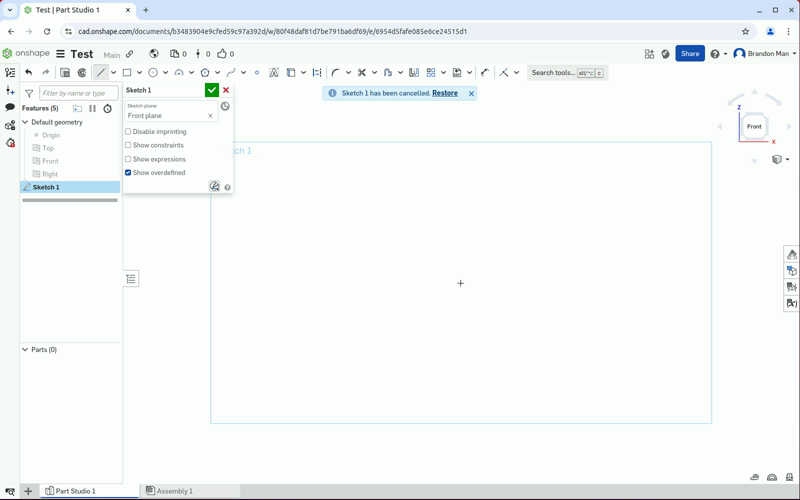
key_down(shift)
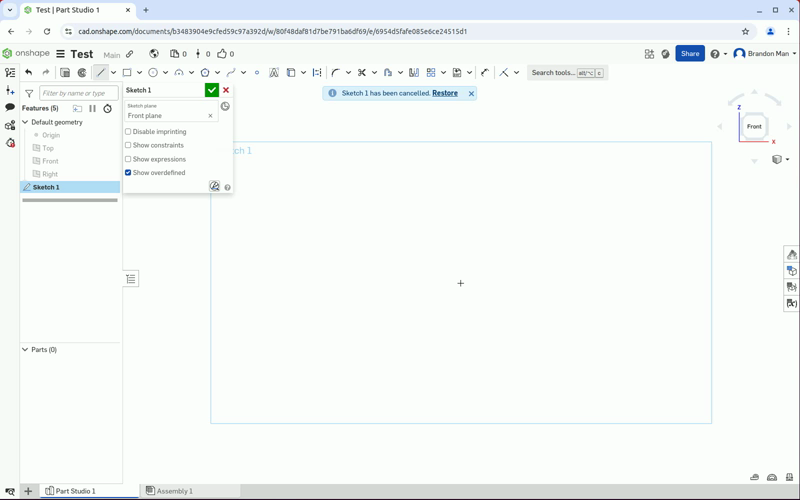
mouse_move(573, 282)
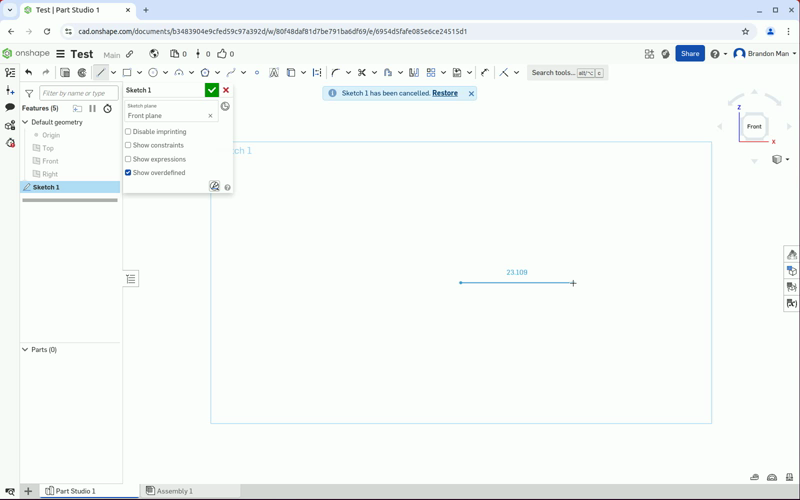
click(573, 282)
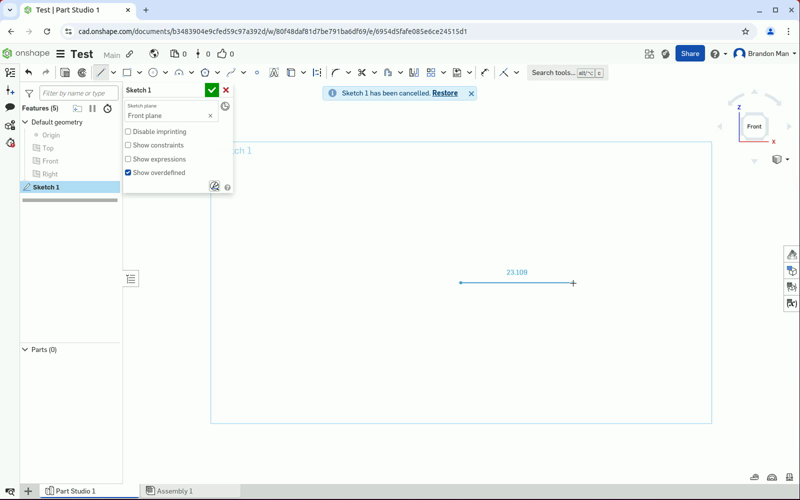
key_up(shift)
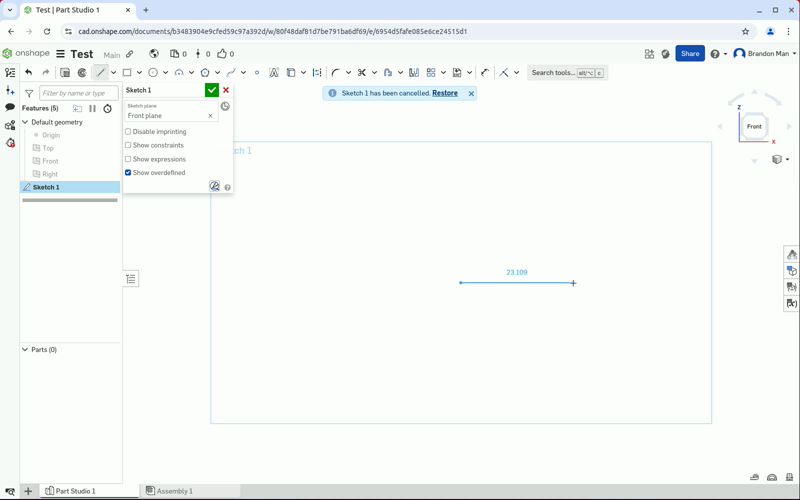
key_down(shift)
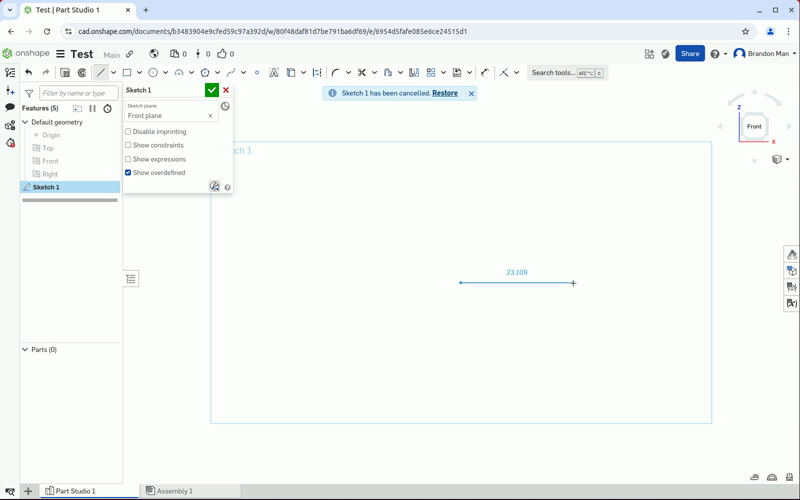
mouse_move(573, 205)
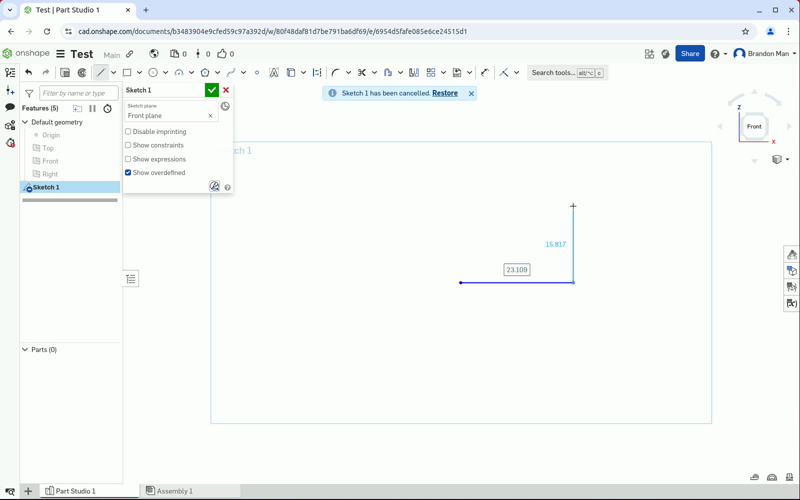
click(573, 205)
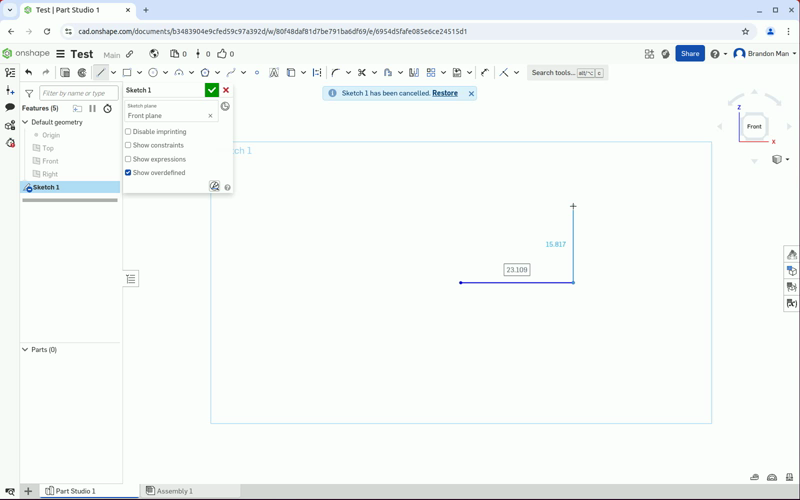
key_up(shift)
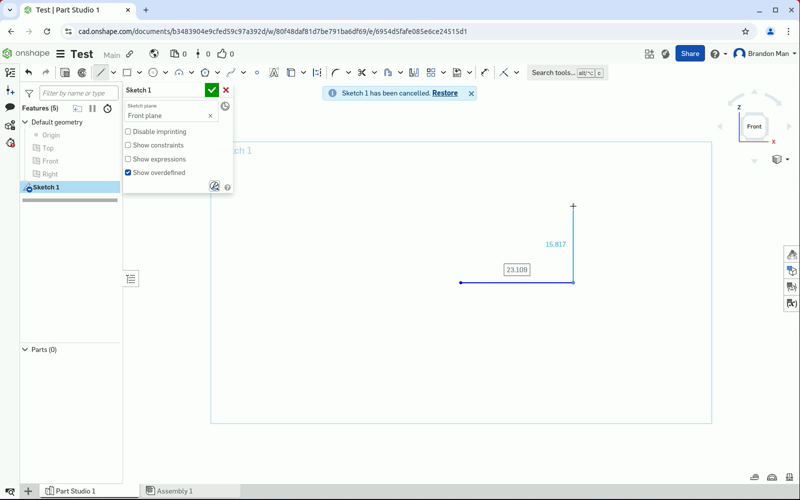
key_down(shift)
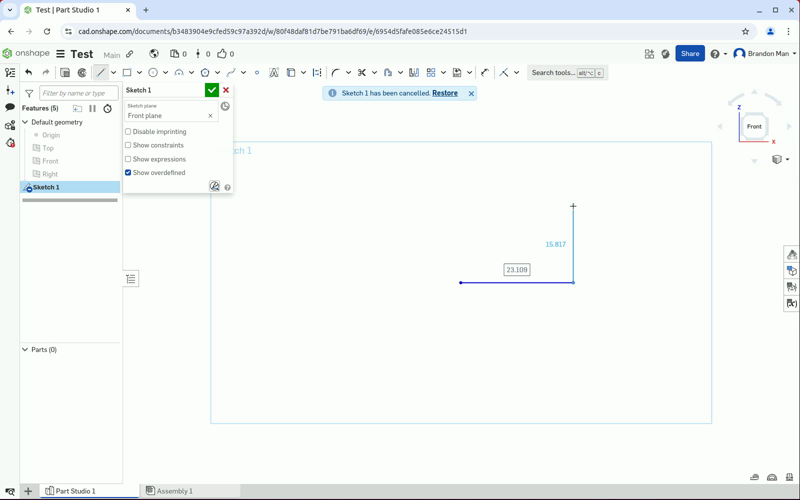
mouse_move(460, 205)
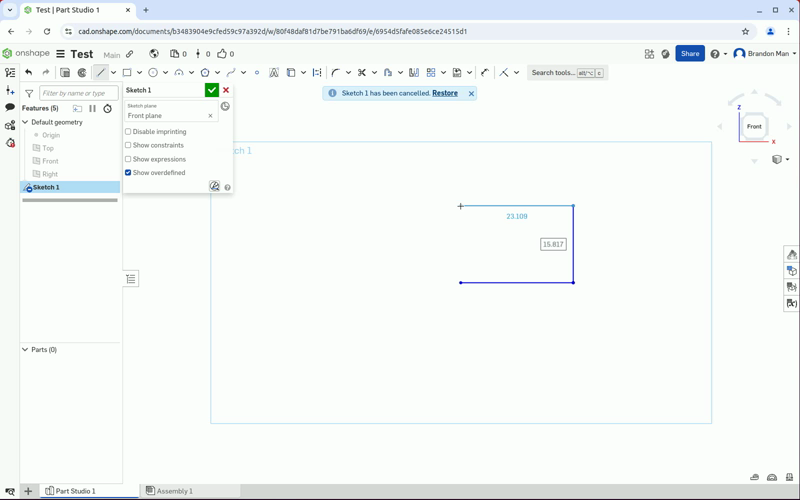
click(460, 205)
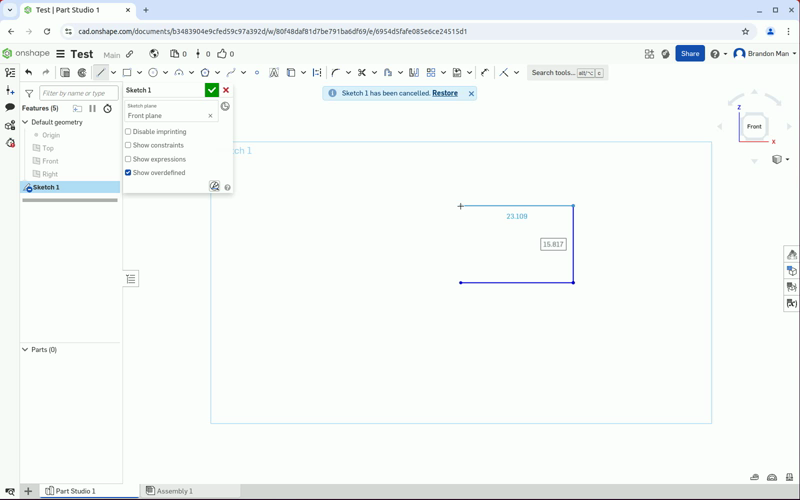
key_up(shift)
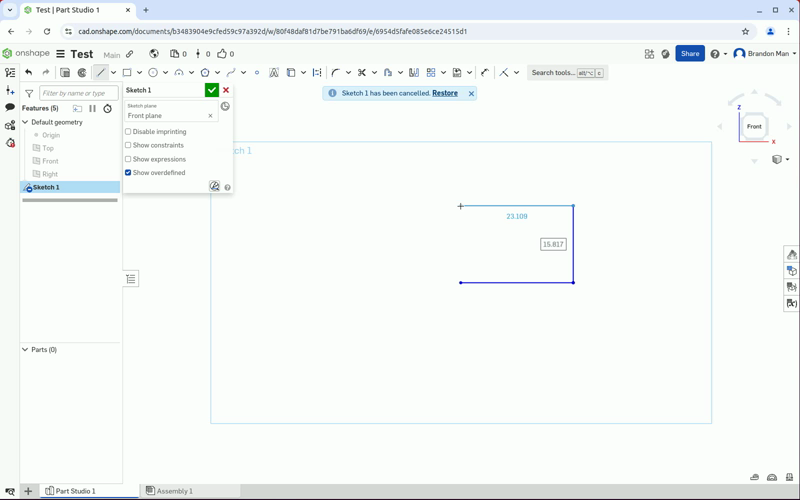
key_down(shift)
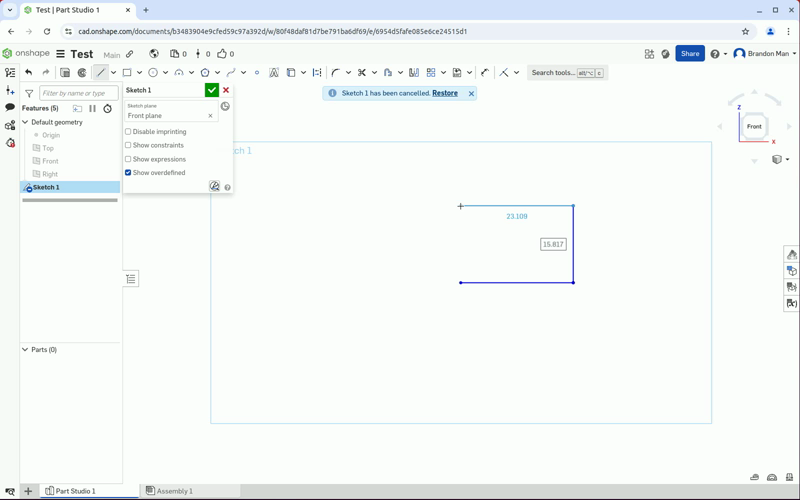
mouse_move(460, 282)
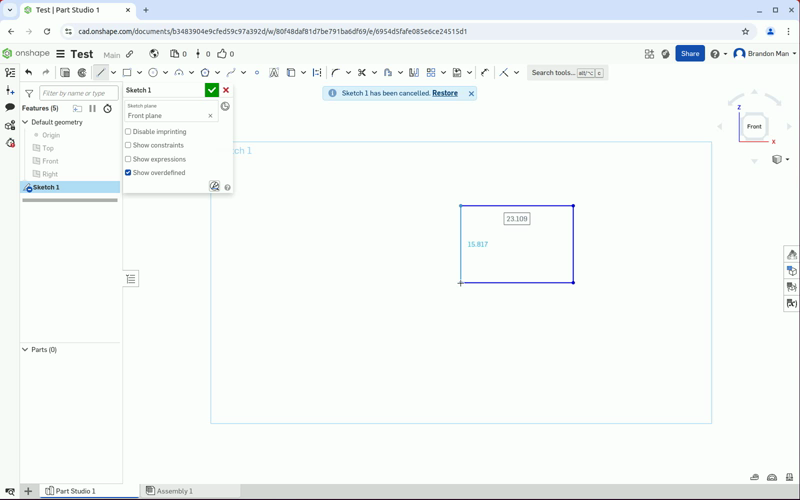
key_up(shift)
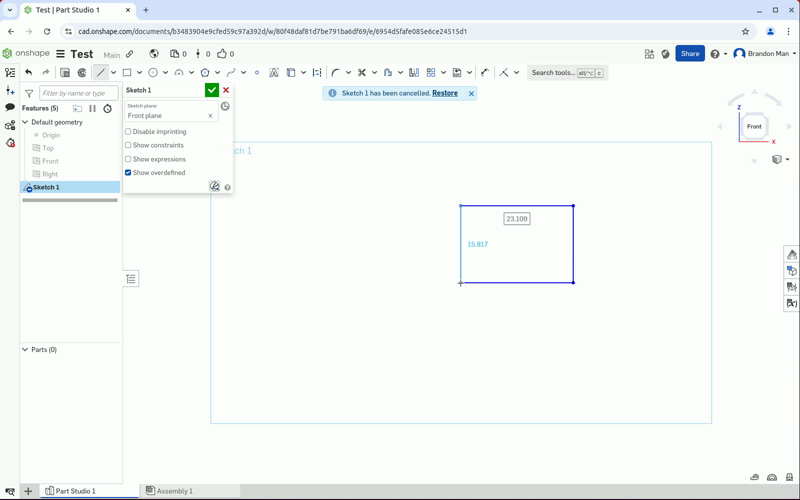
click(460, 282)
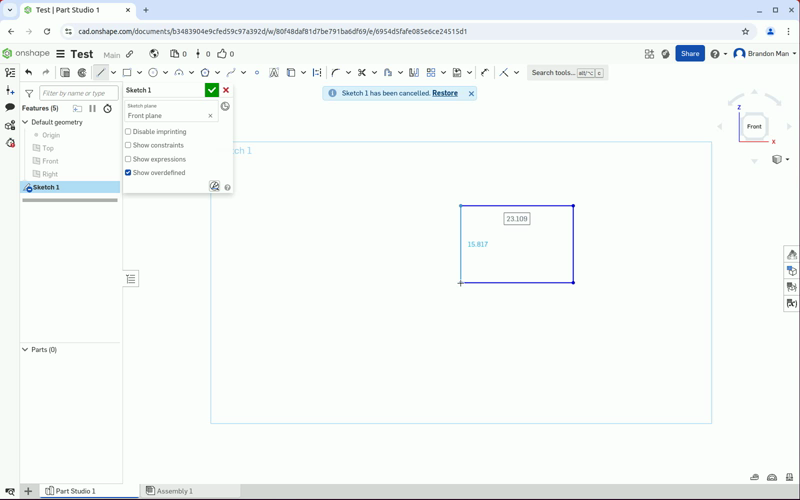
key(esc)
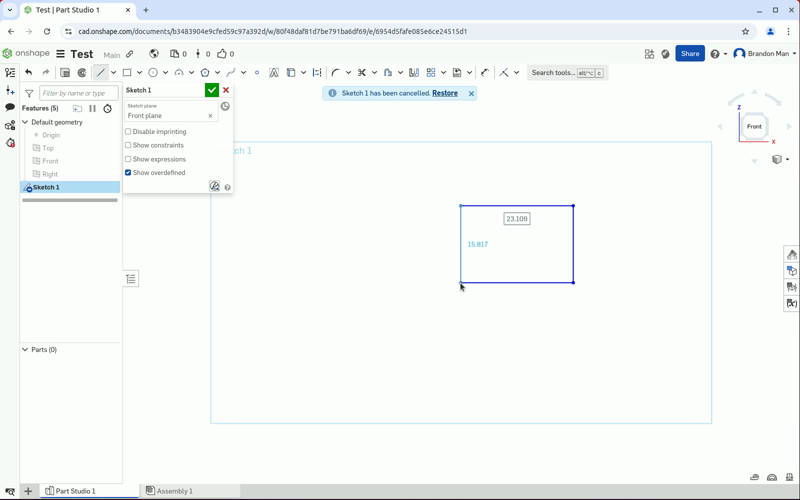
mouse_move(506, 260)
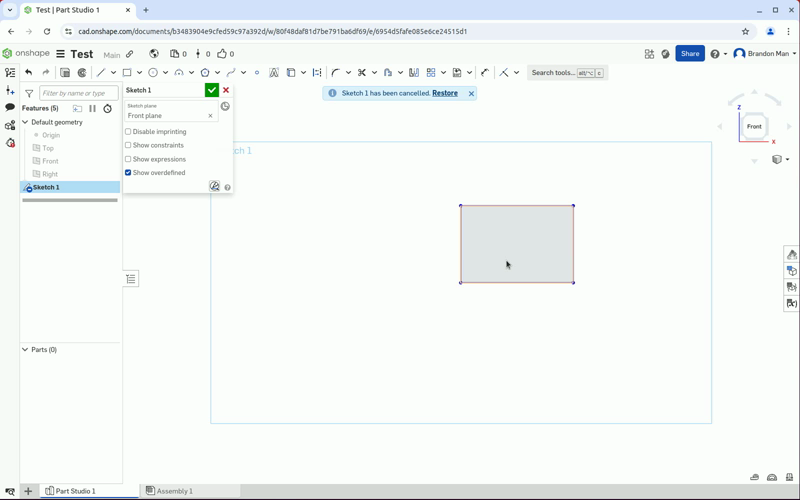
click(506, 260)
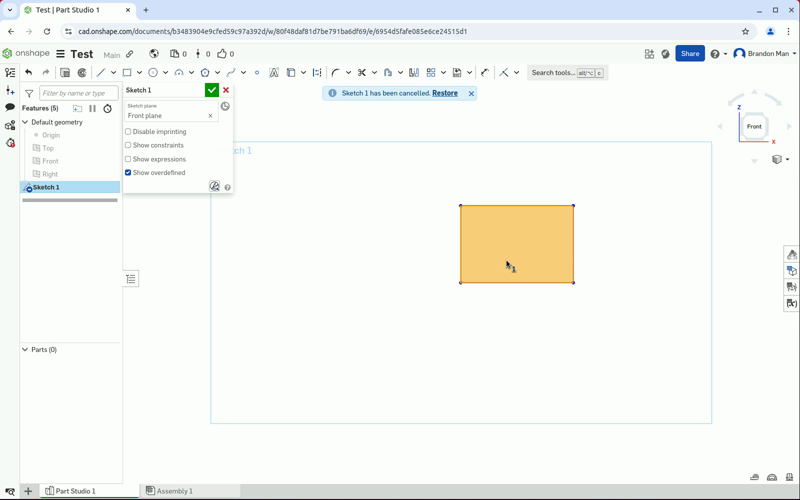
mouse_move(73, 352)
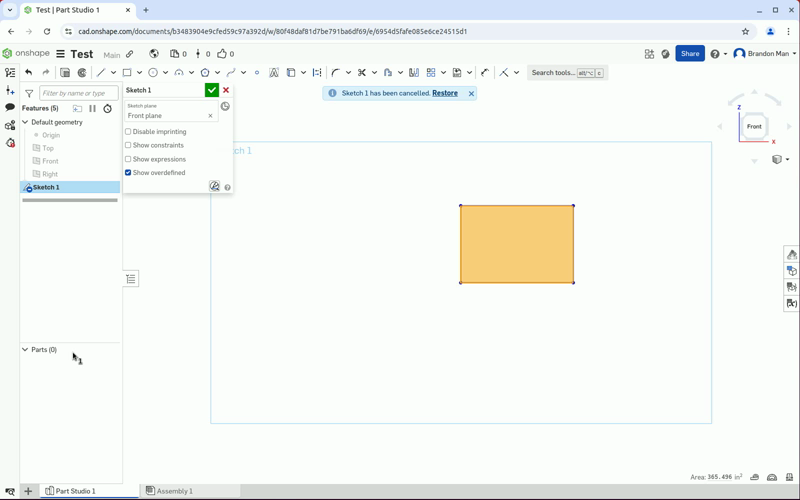
key(shift+y)
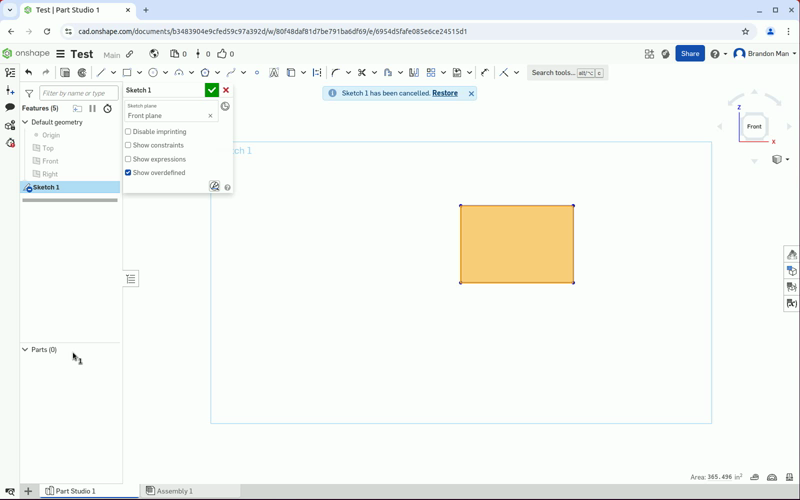
key(shift+e)
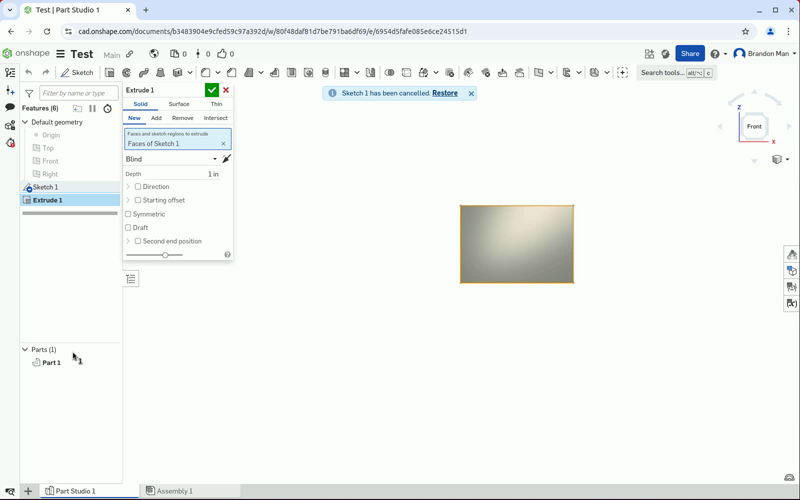
mouse_move(143, 106)
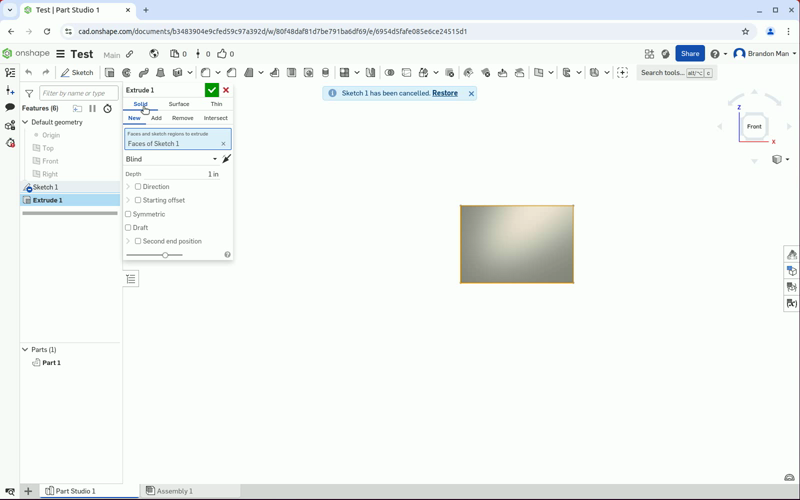
click(143, 106)
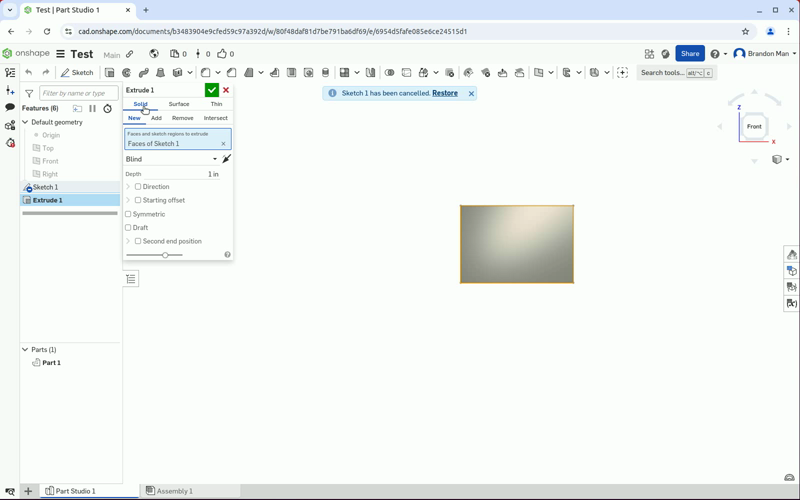
mouse_move(137, 120)
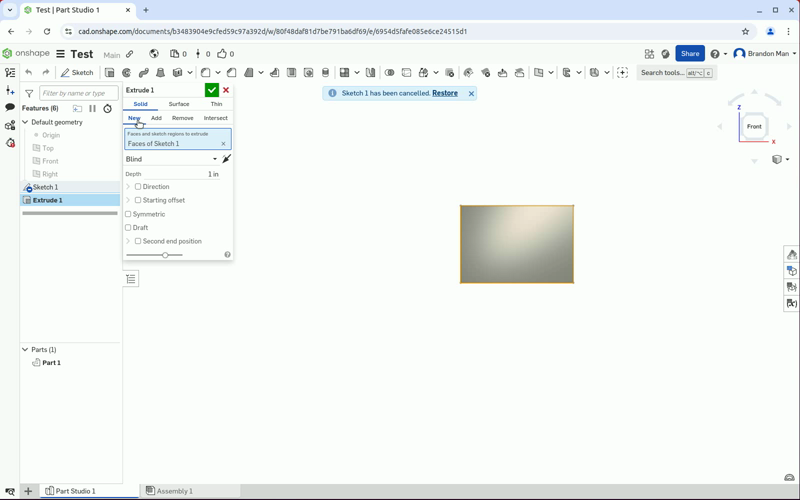
click(137, 120)
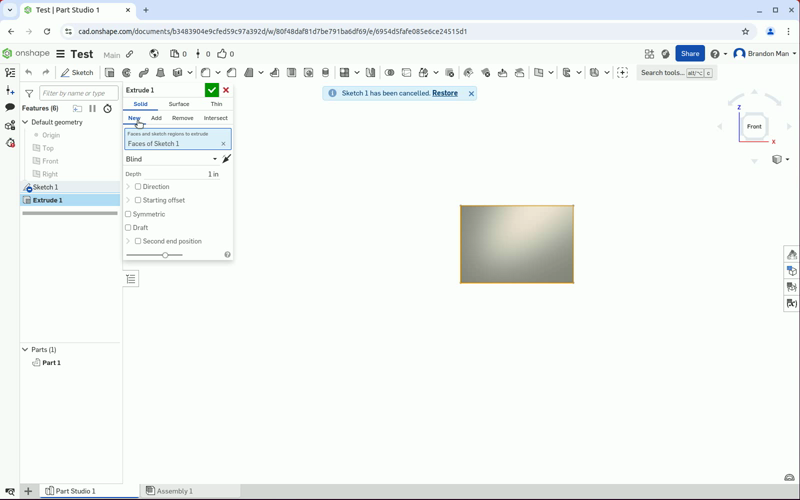
key(tab, 4)
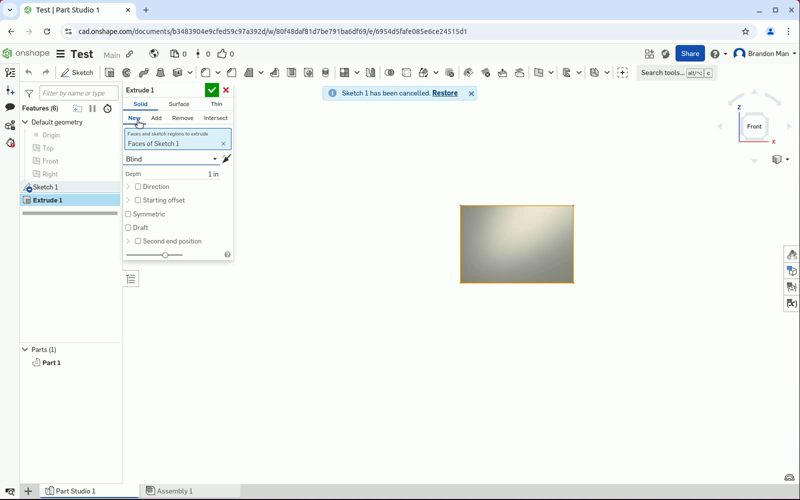
text(0.241)
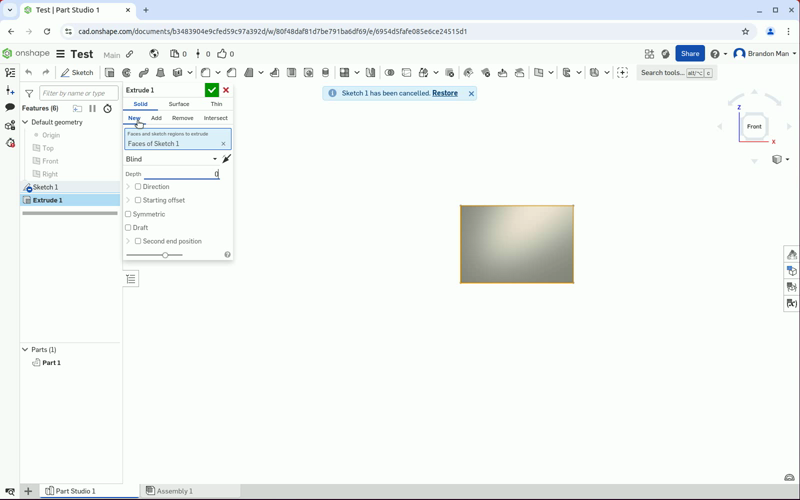
key(enter)
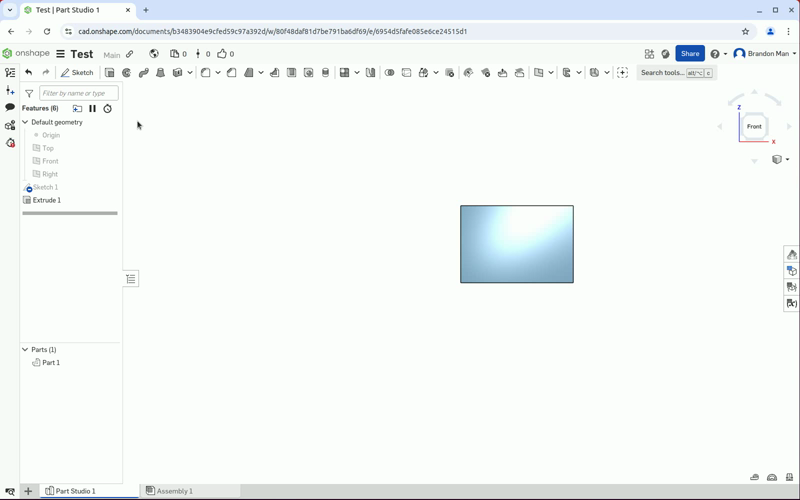
key(shift+h)
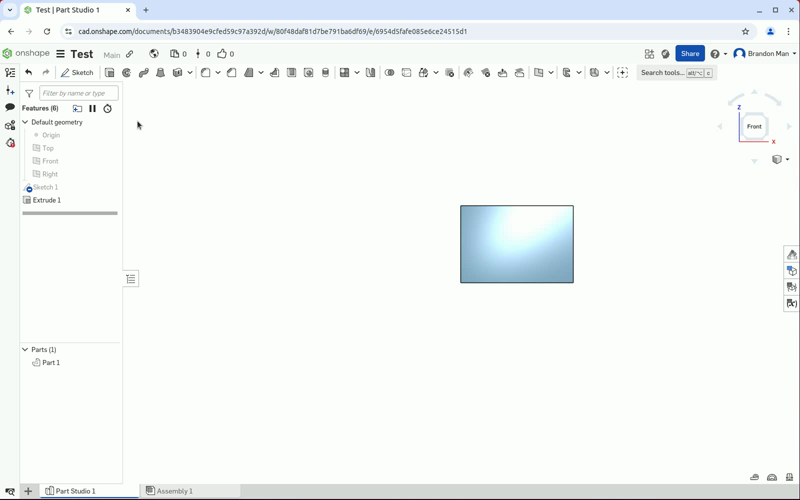
key(shift+h)
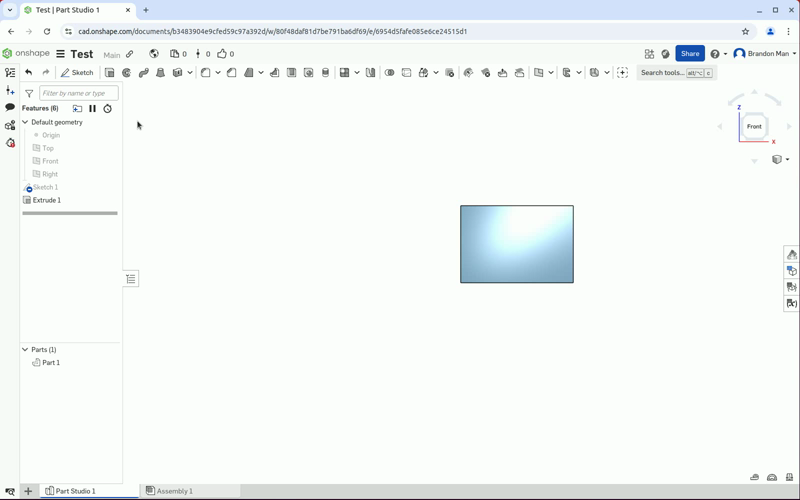
mouse_move(73, 189)
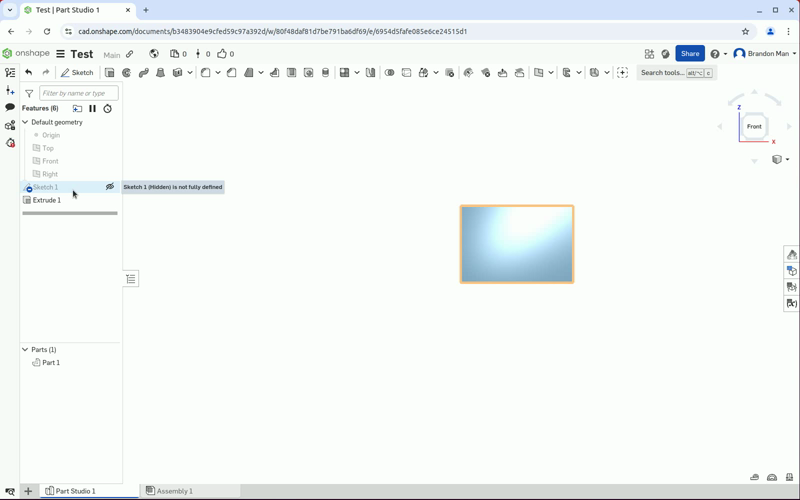
click(73, 189)
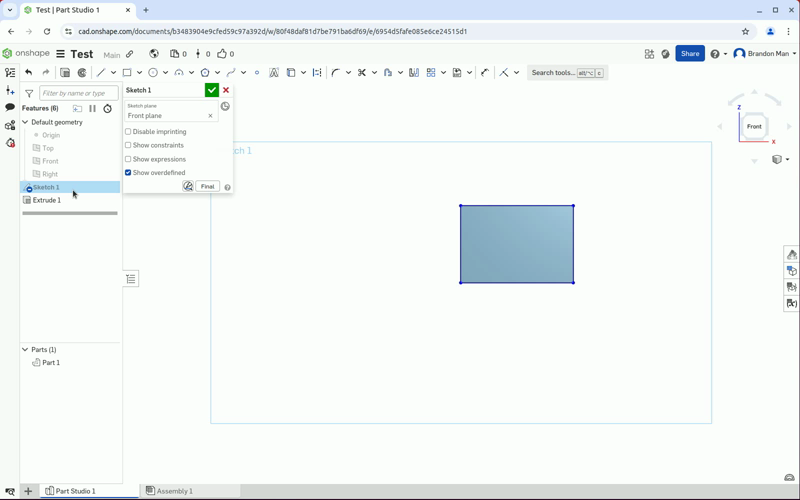
mouse_move(229, 92)
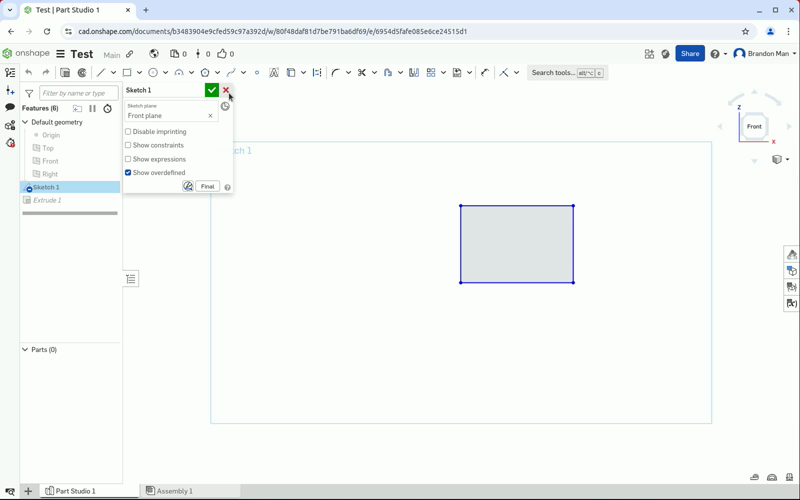
click(229, 92)
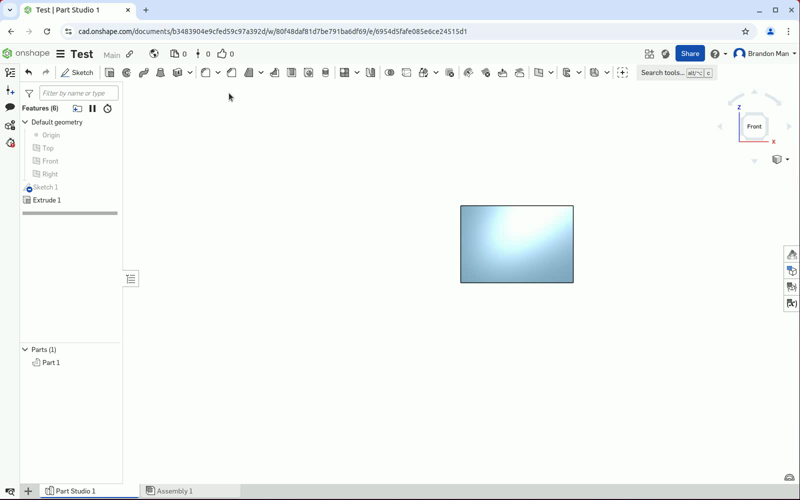
mouse_move(541, 75)
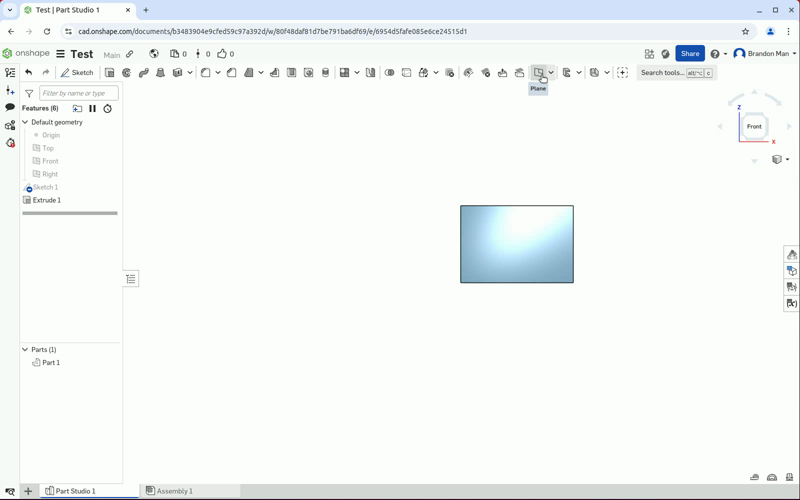
click(541, 75)
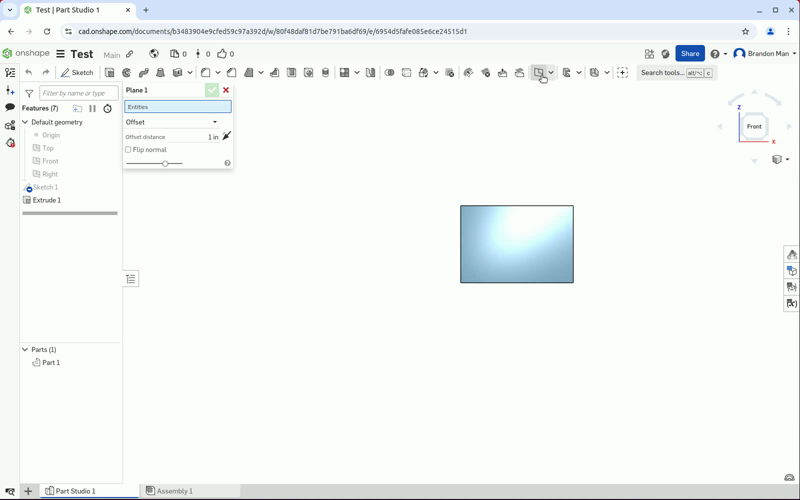
mouse_move(73, 163)
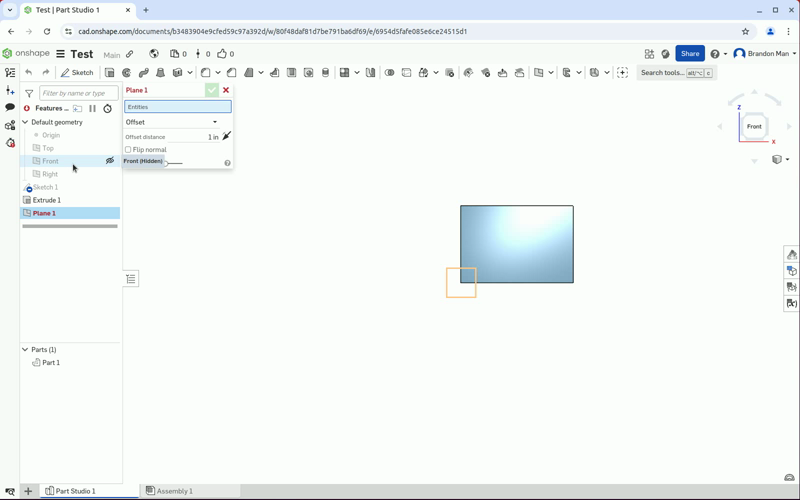
click(73, 163)
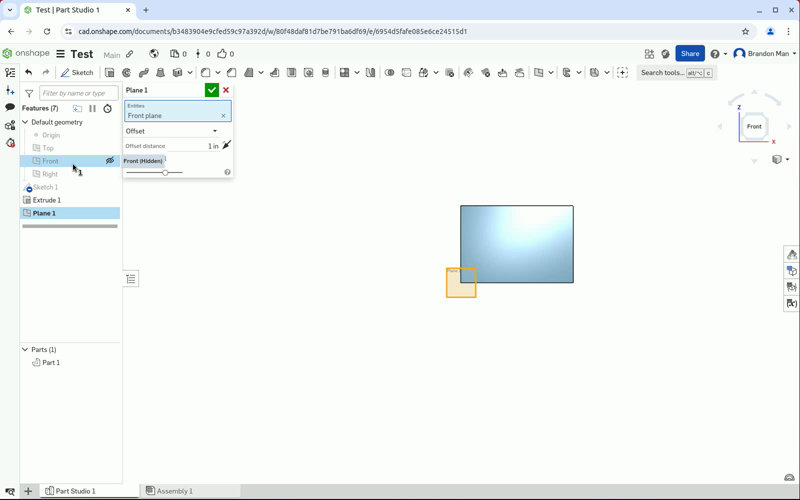
key(tab, 2)
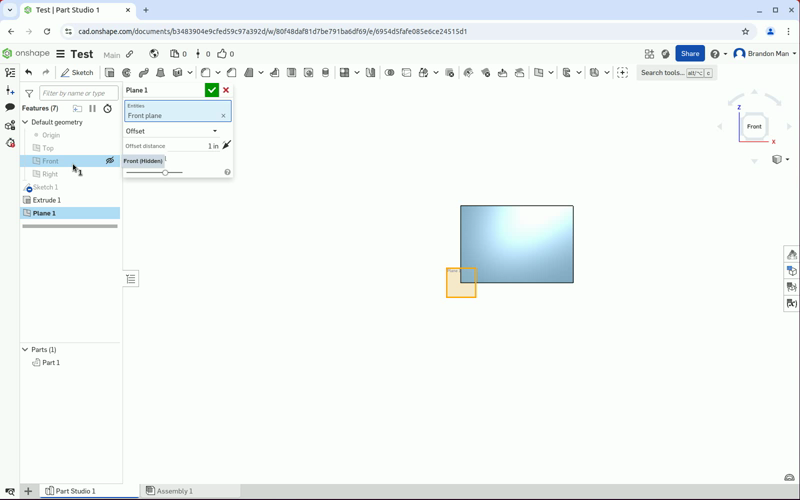
text(0.246)
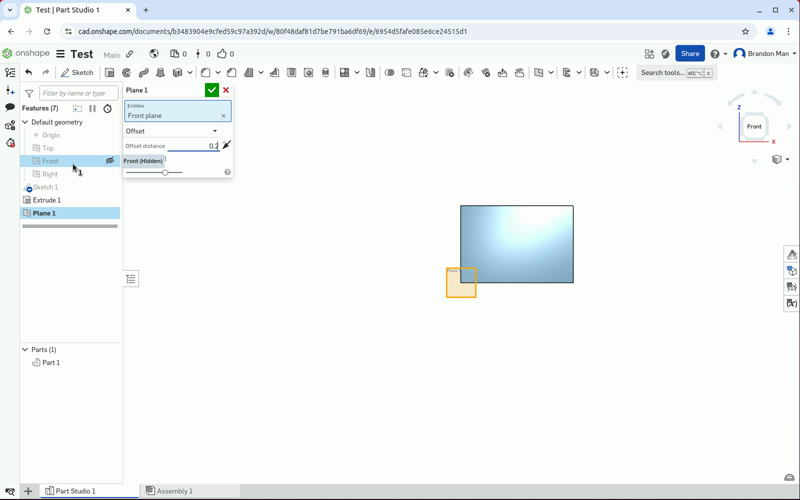
key(enter, 2)
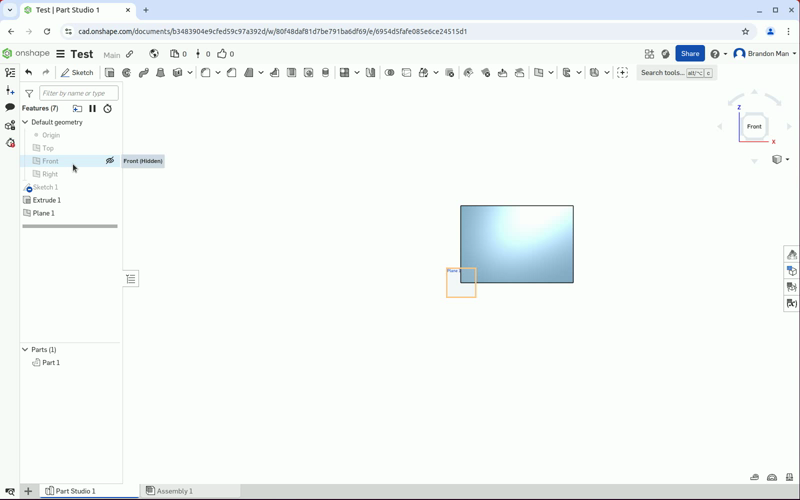
key(shift+s)
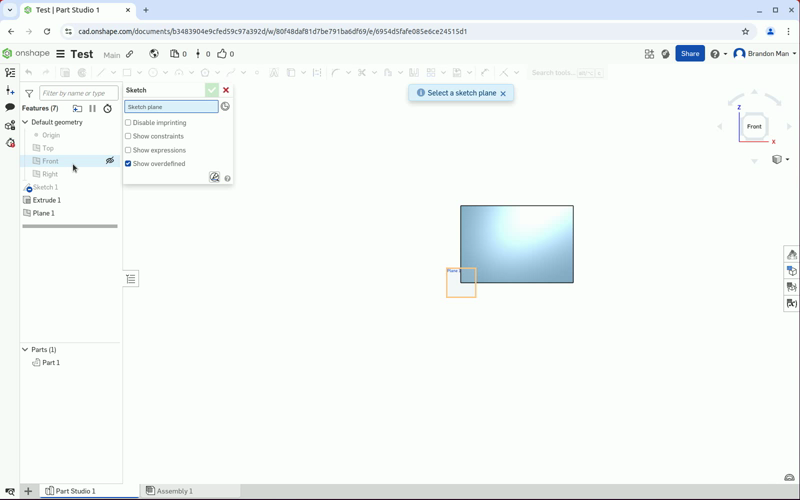
mouse_move(73, 215)
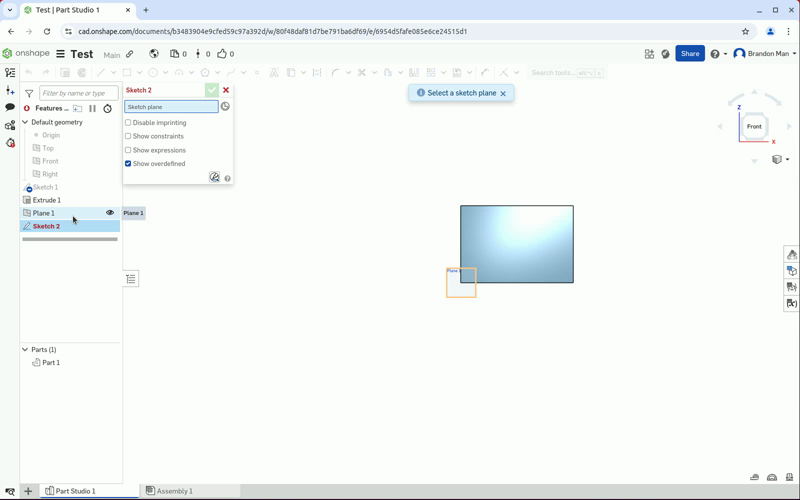
click(73, 215)
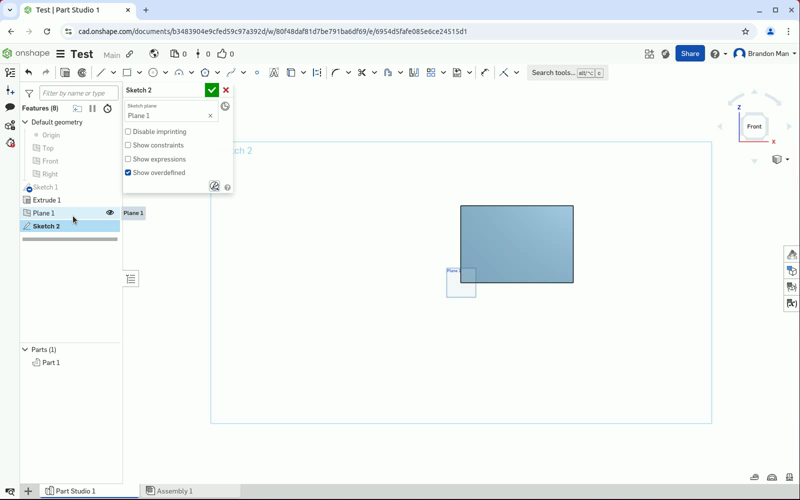
mouse_move(73, 352)
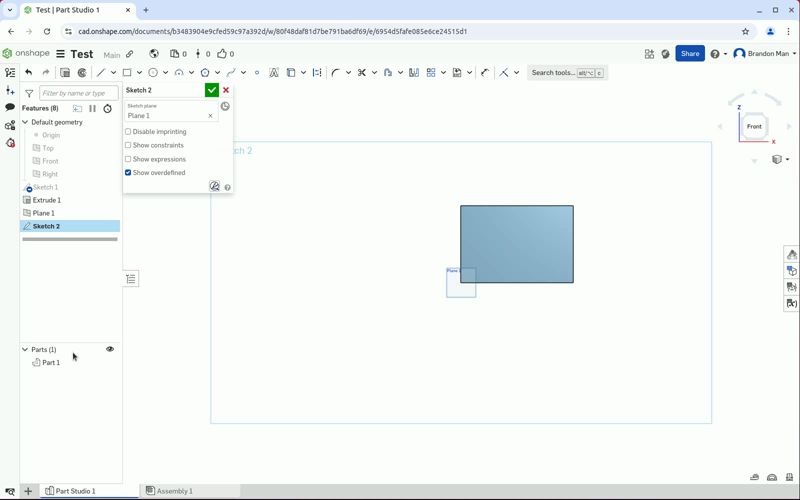
key(y)
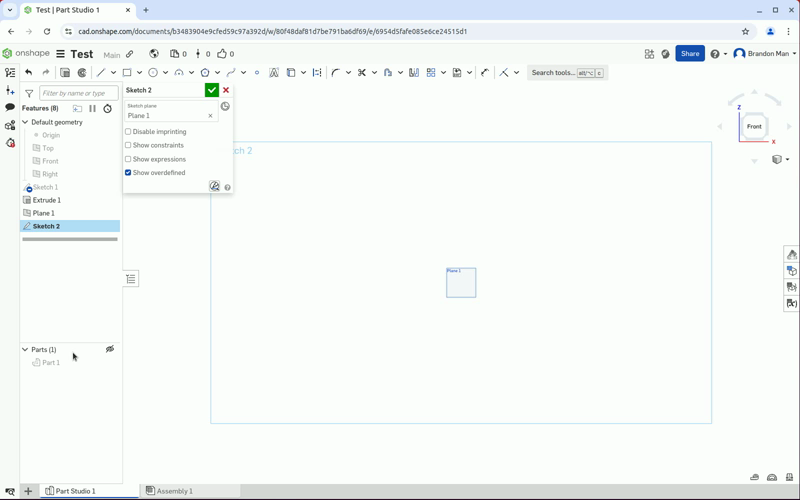
key(c)
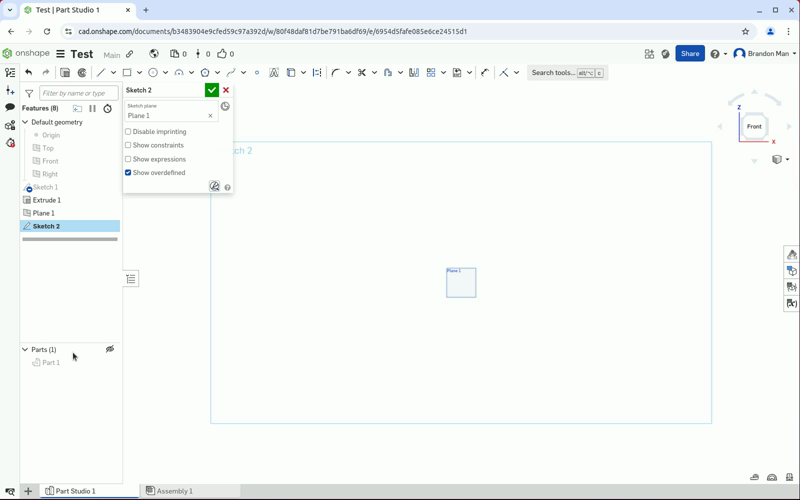
key_down(shift)
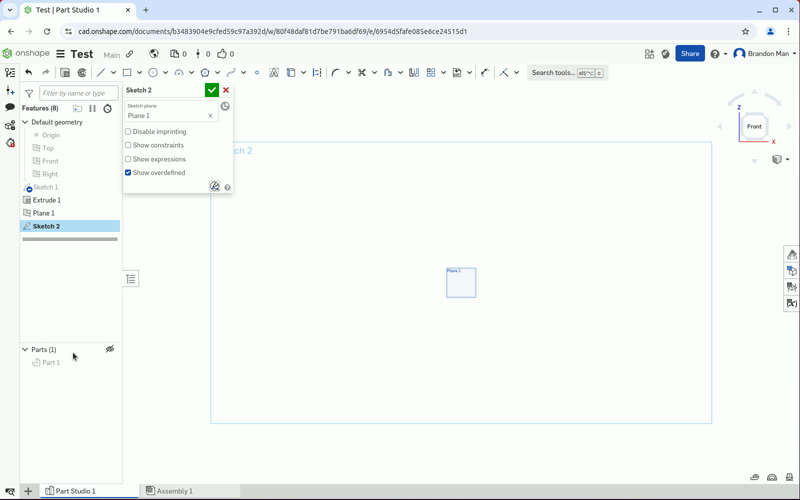
mouse_move(464, 209)
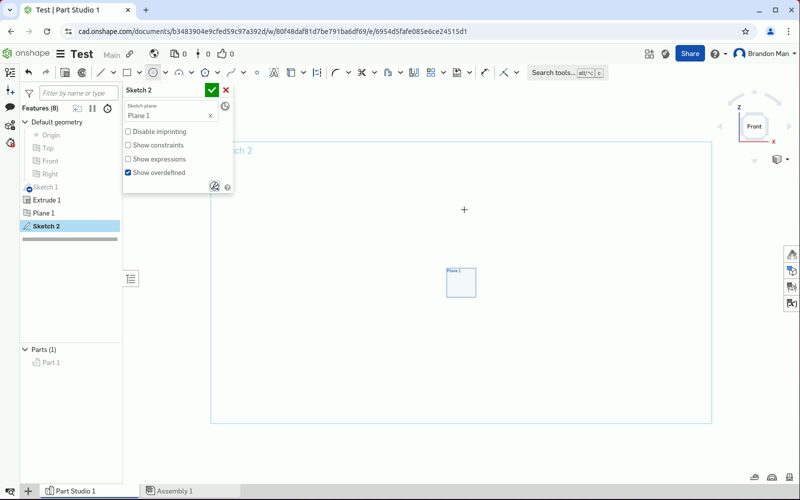
click(464, 209)
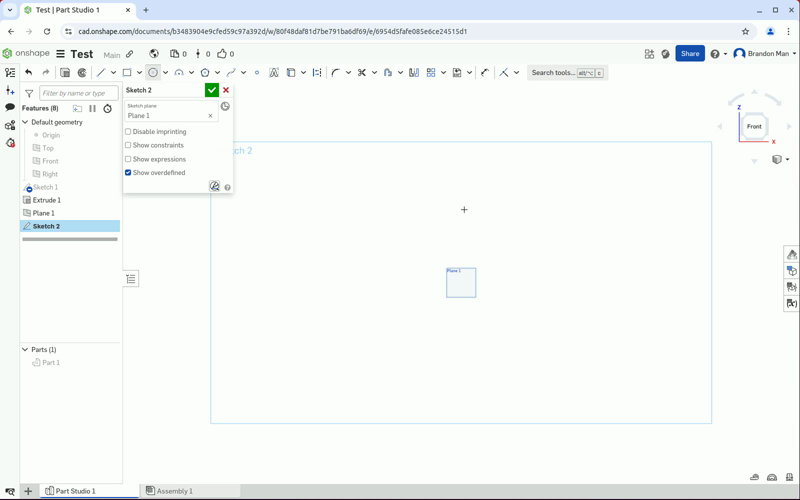
key_up(shift)
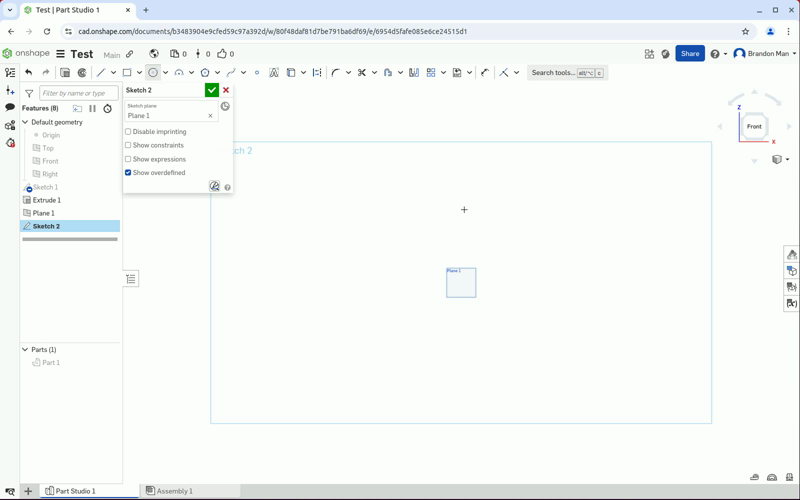
mouse_move(466, 209)
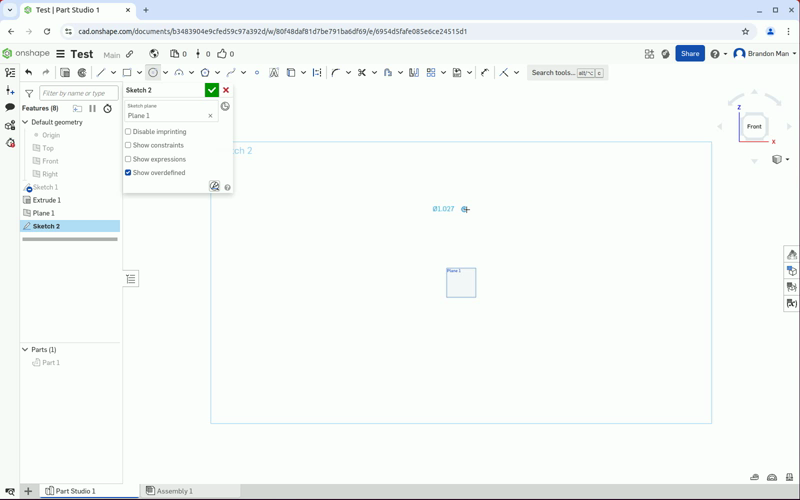
scroll(6)
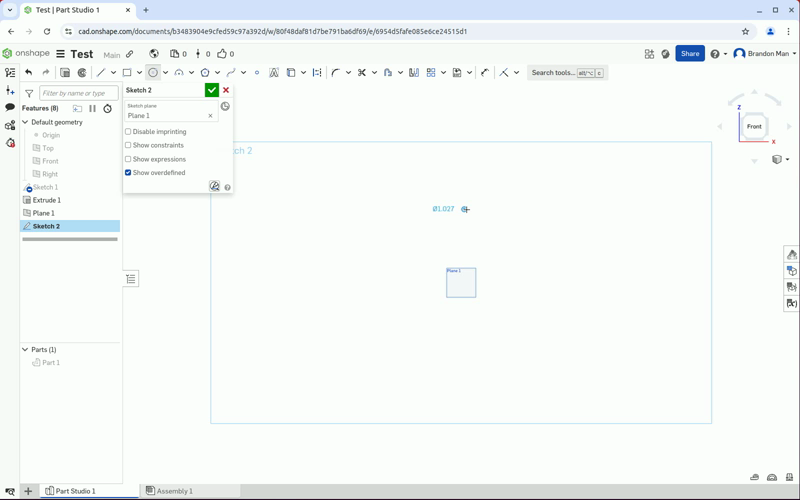
scroll(6)
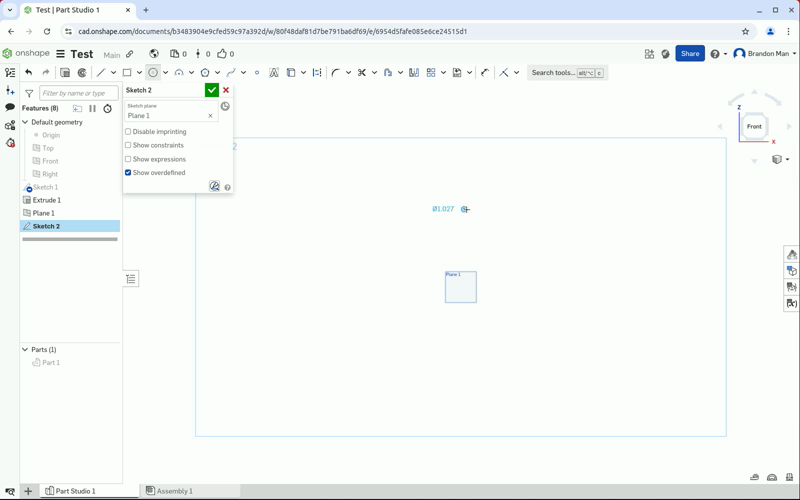
scroll(6)
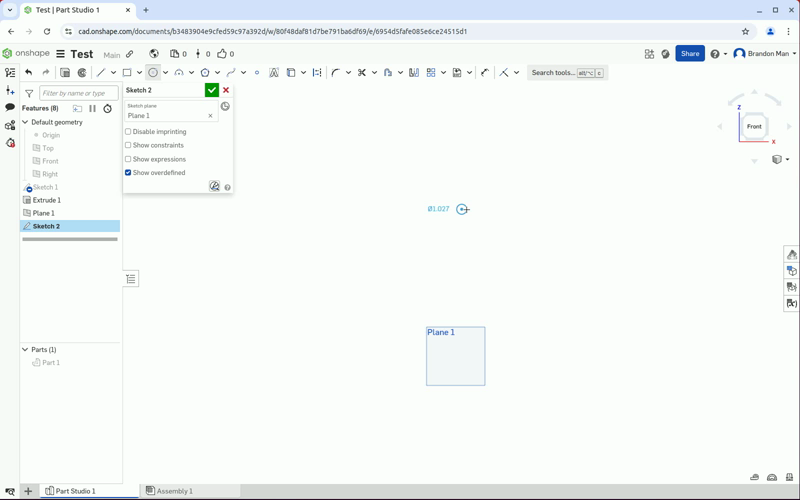
scroll(6)
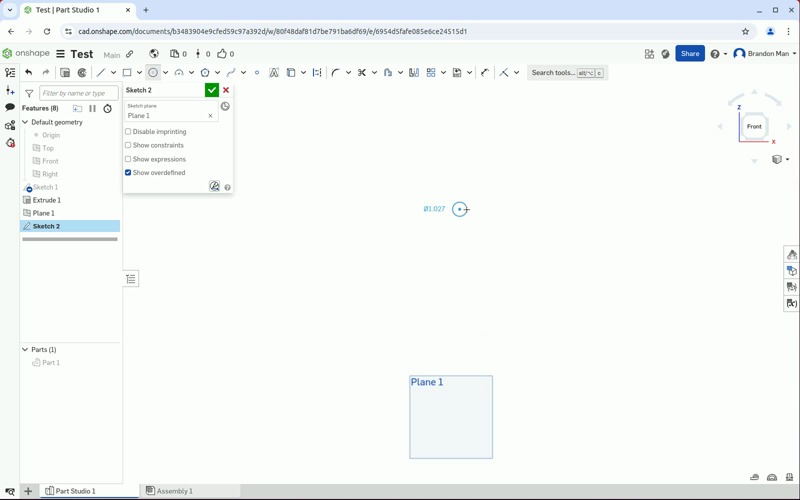
scroll(6)
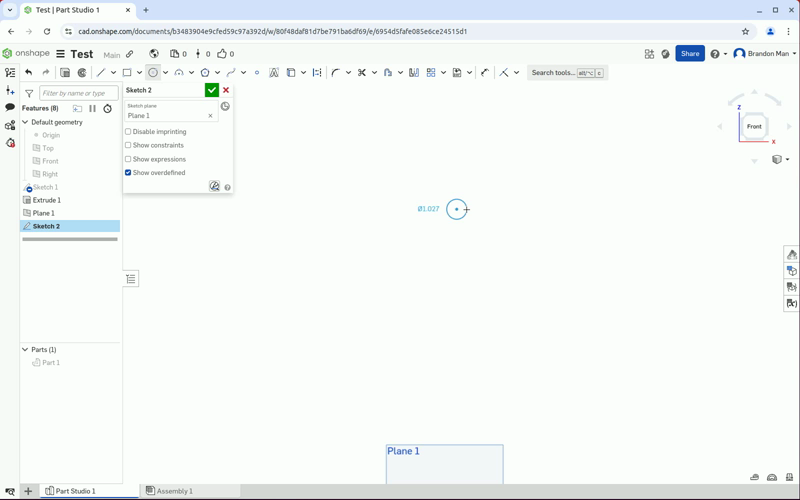
scroll(6)
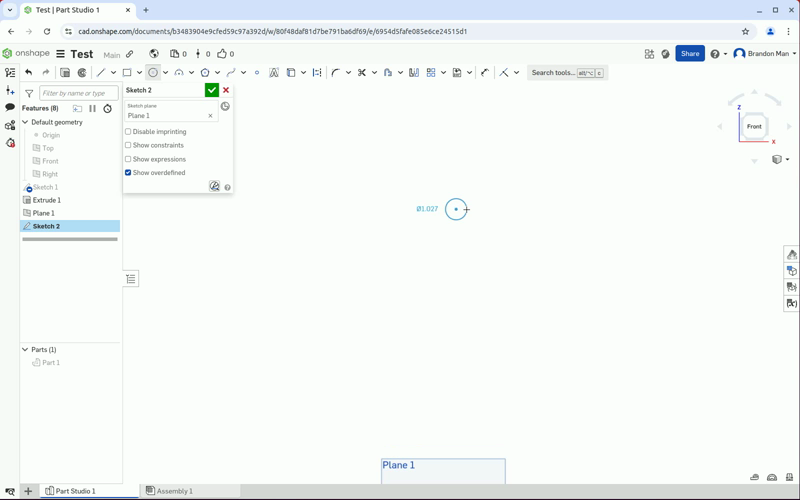
scroll(6)
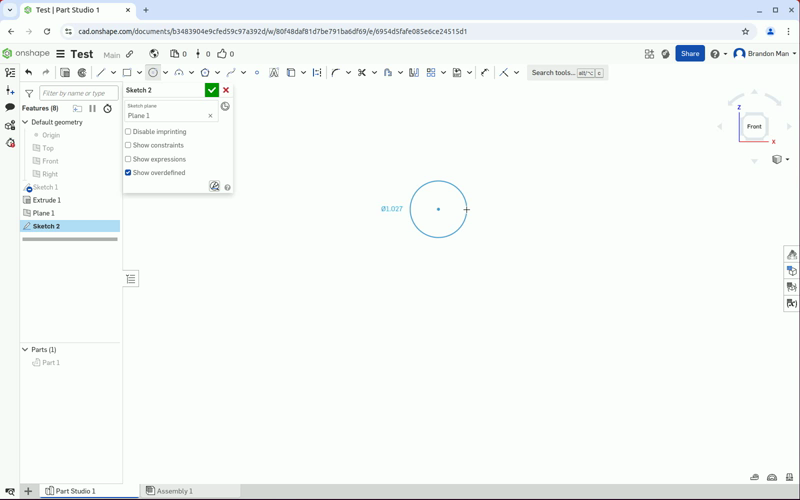
click(466, 209)
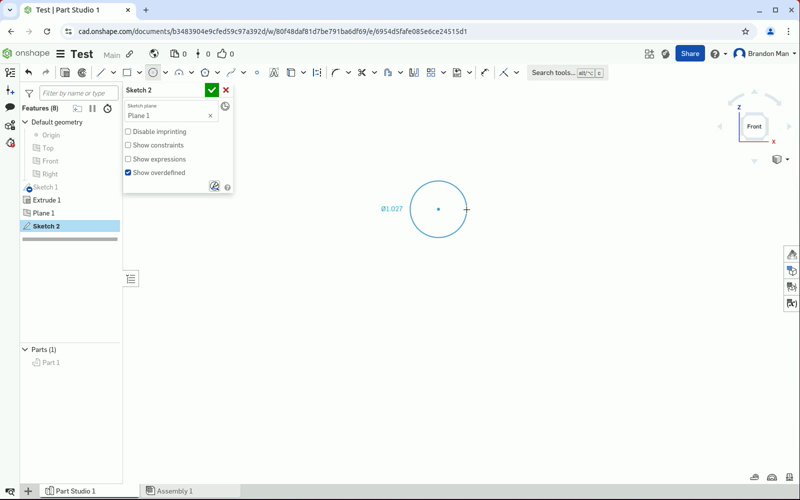
scroll(-6)
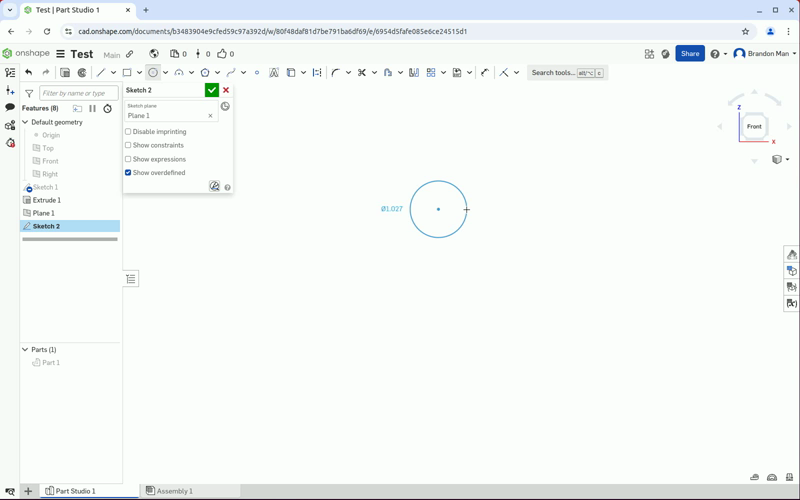
scroll(-6)
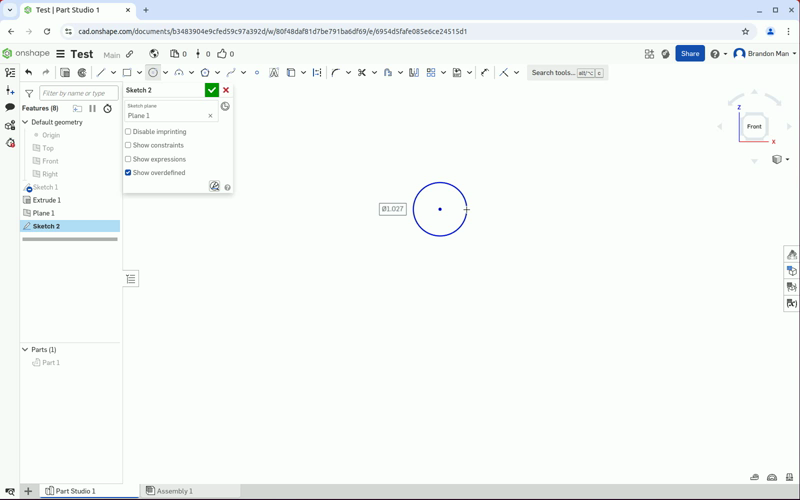
scroll(-6)
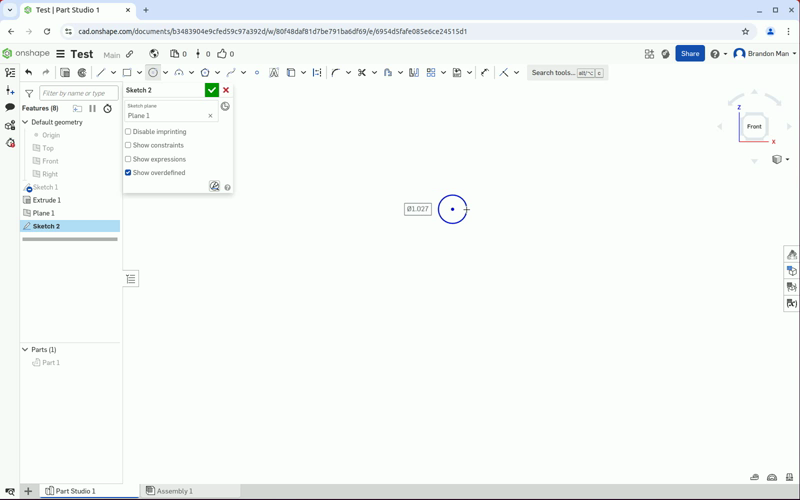
scroll(-6)
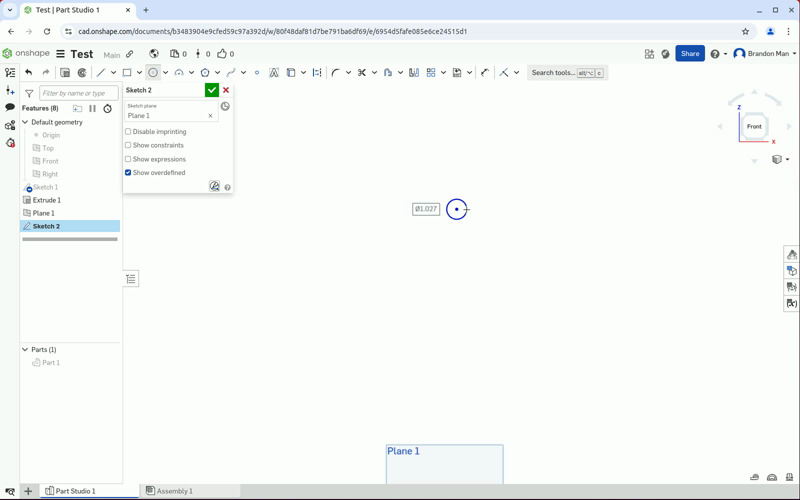
scroll(-6)
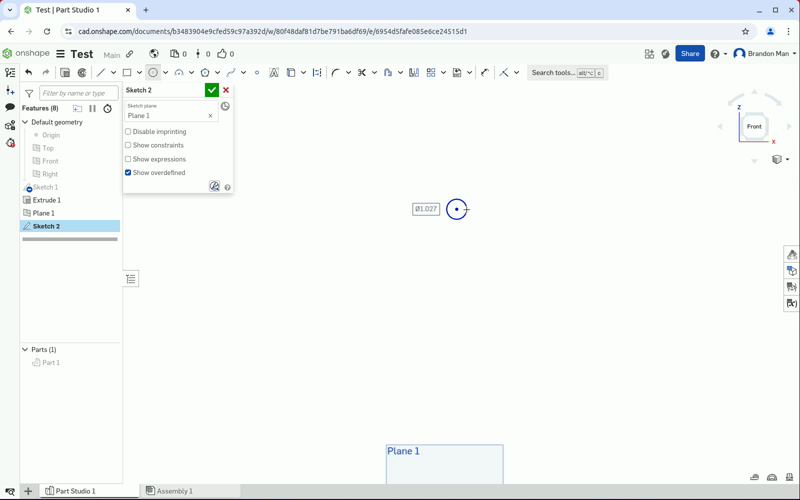
scroll(-6)
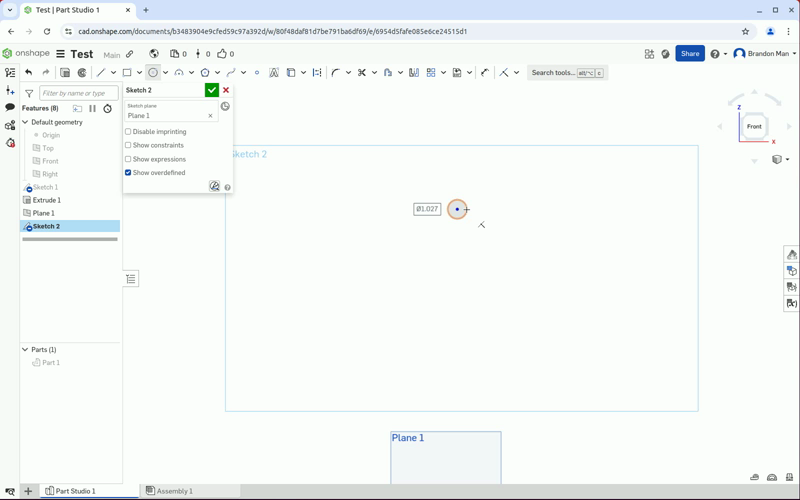
scroll(-6)
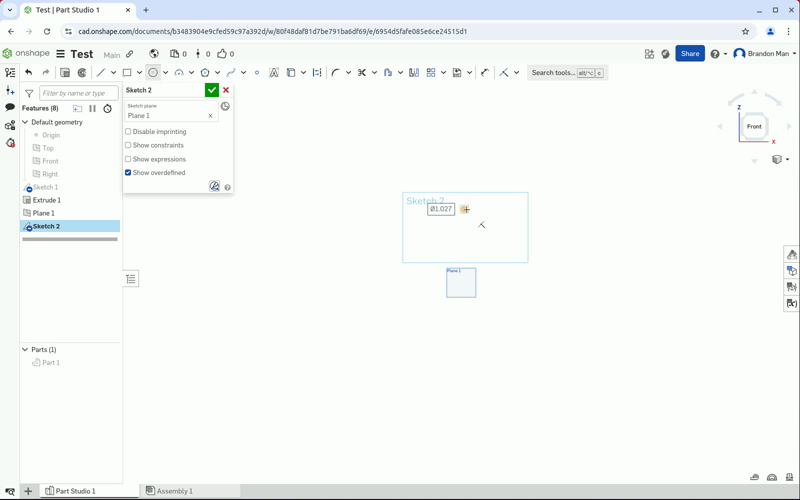
key(esc)
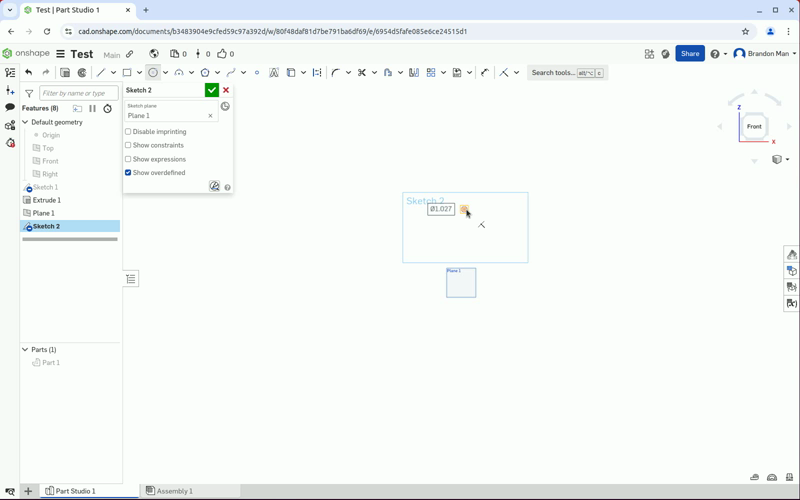
mouse_move(464, 209)
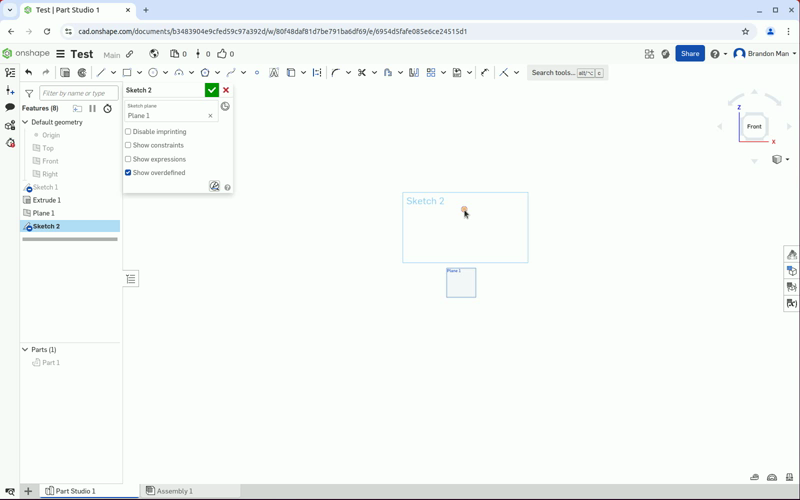
scroll(6)
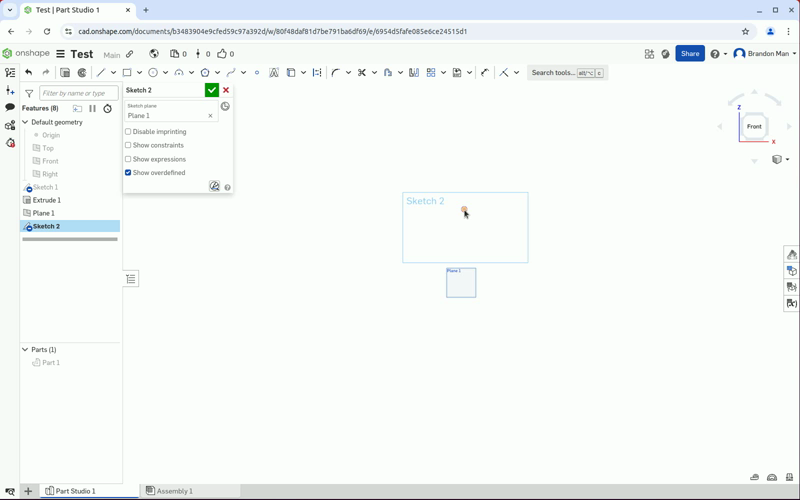
scroll(6)
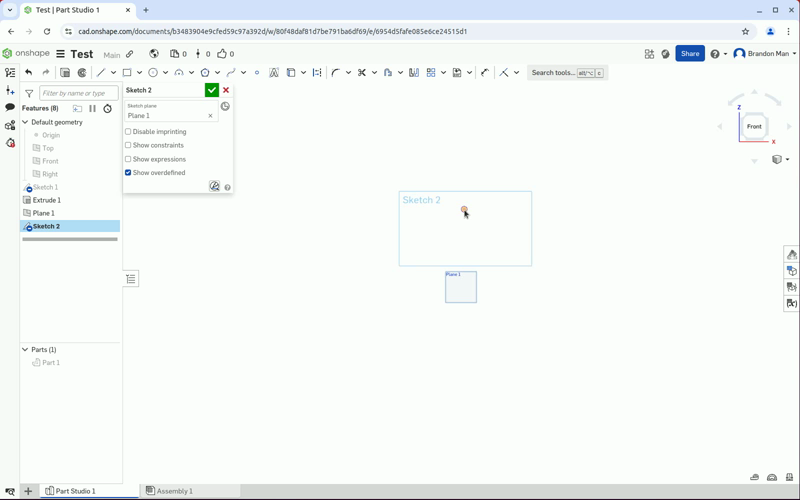
scroll(6)
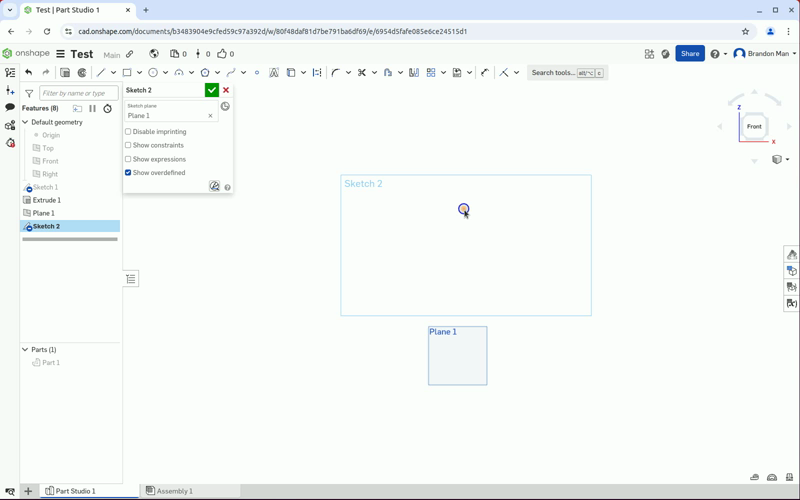
scroll(6)
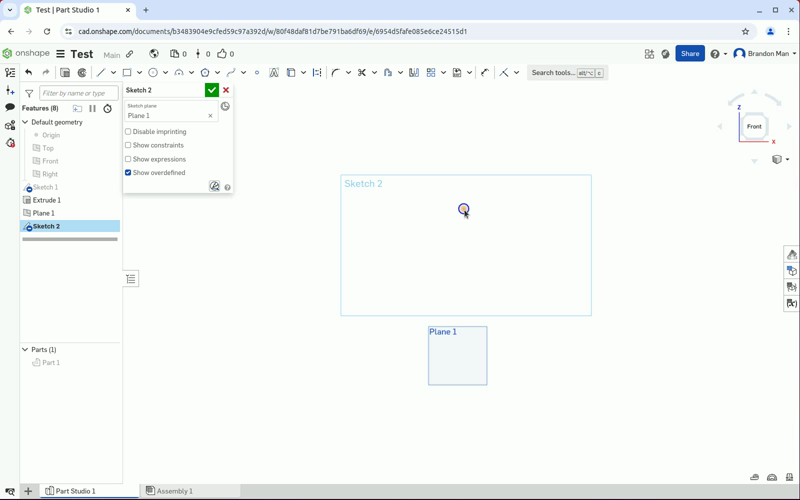
scroll(6)
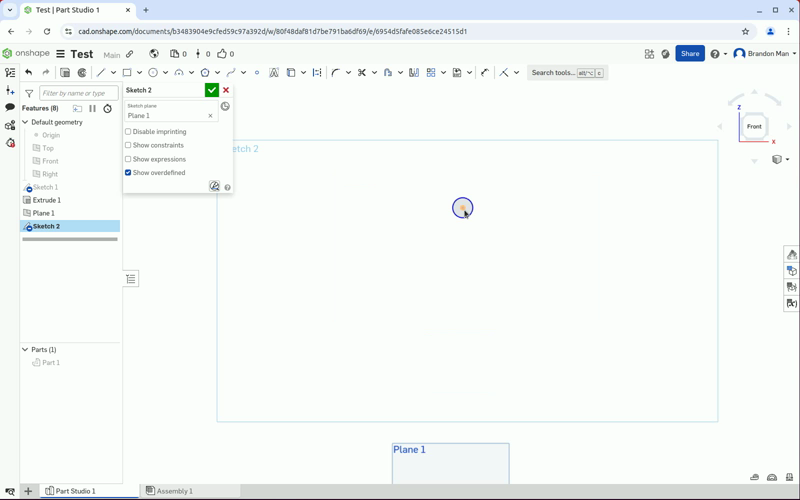
scroll(6)
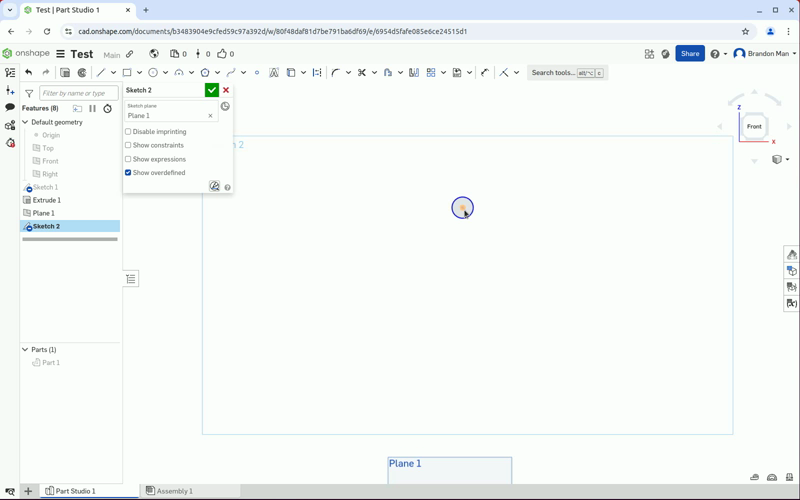
scroll(6)
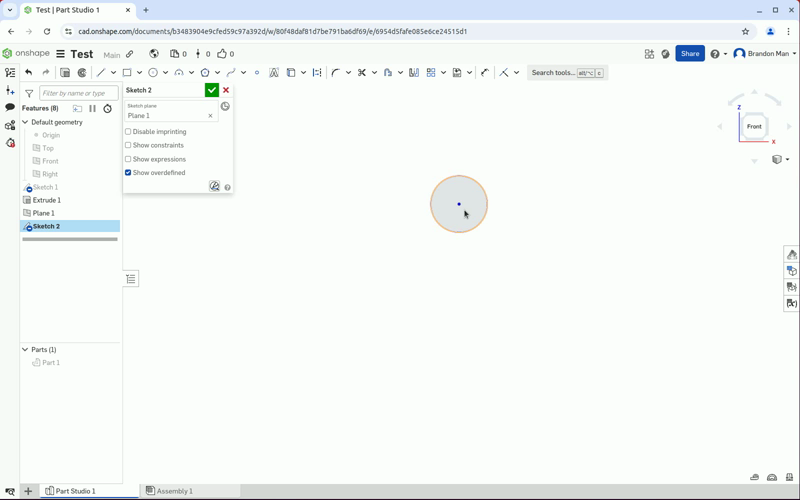
click(464, 209)
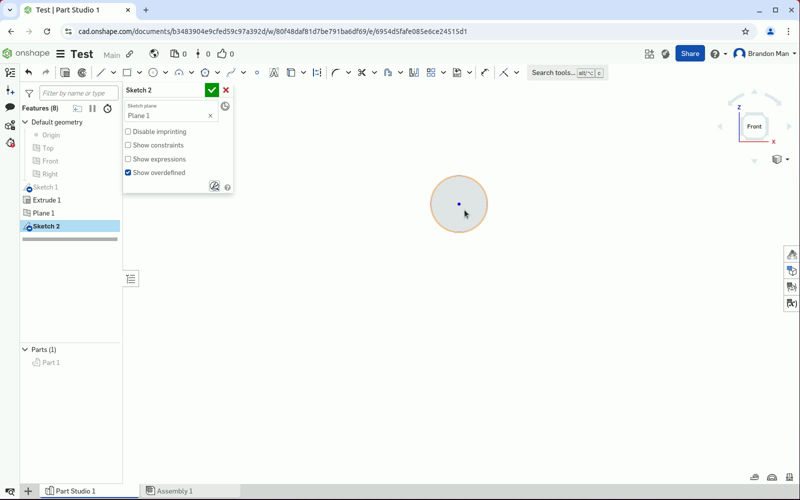
scroll(-6)
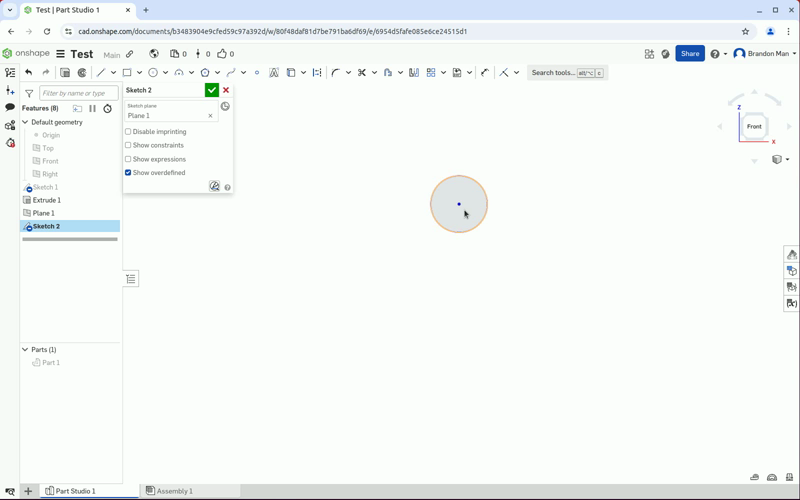
scroll(-6)
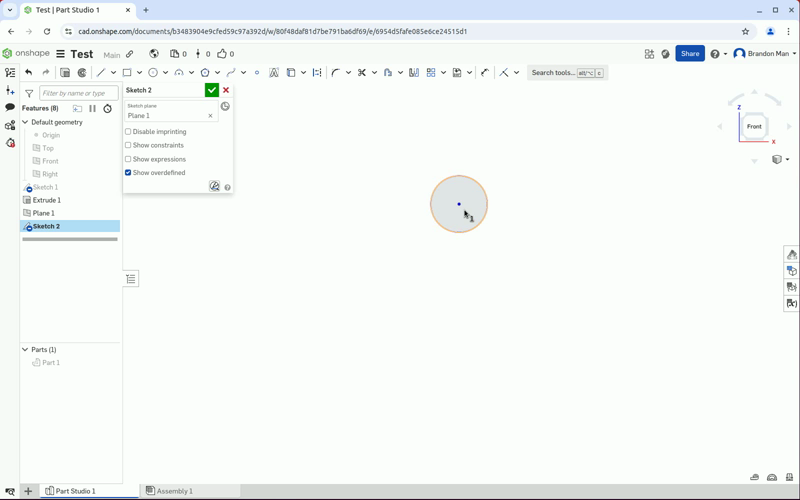
scroll(-6)
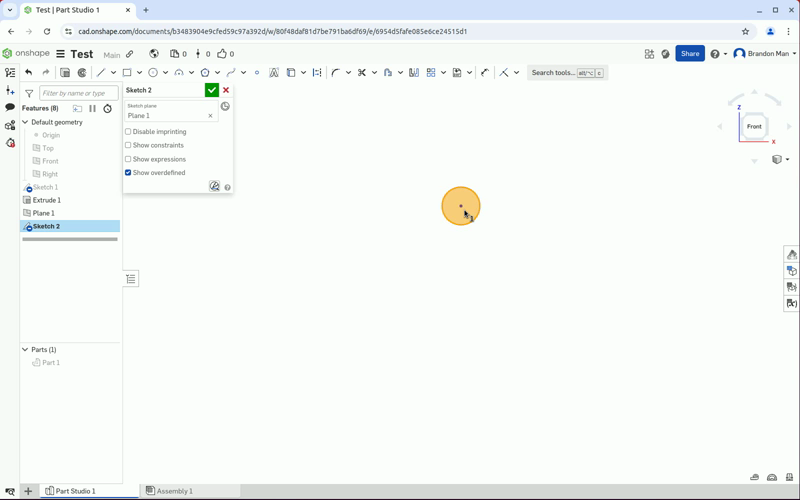
scroll(-6)
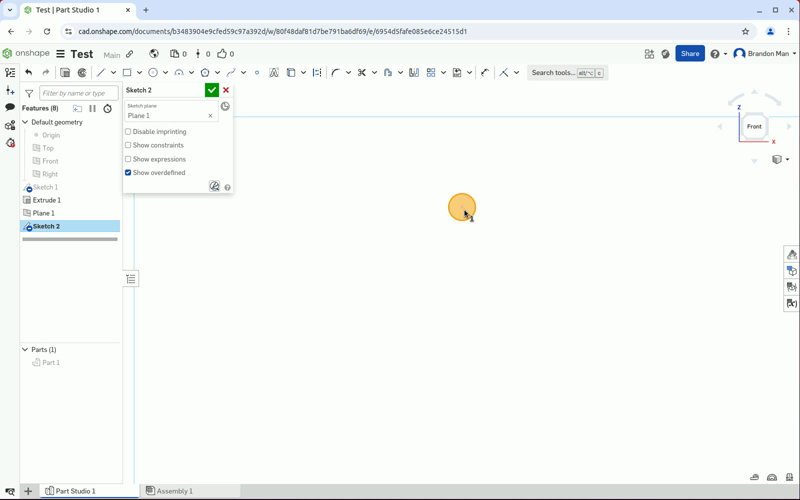
scroll(-6)
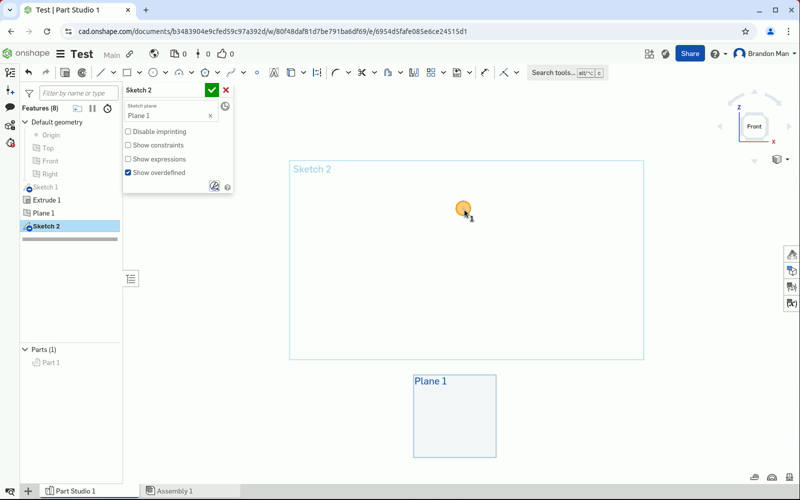
scroll(-6)
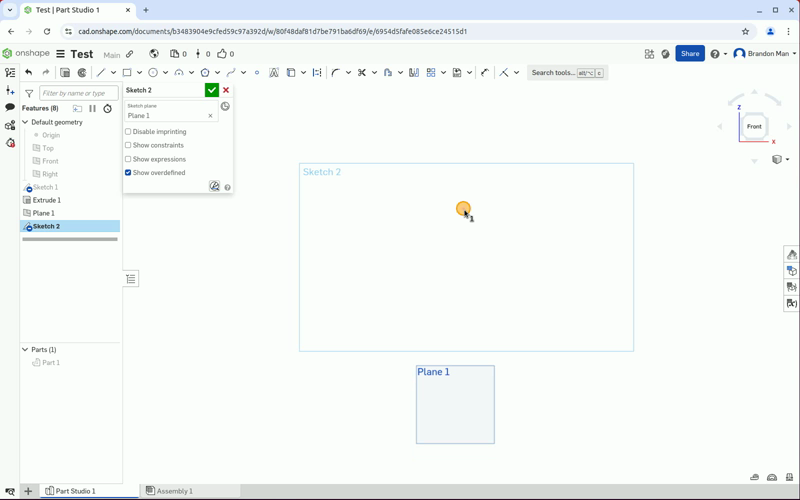
scroll(-6)
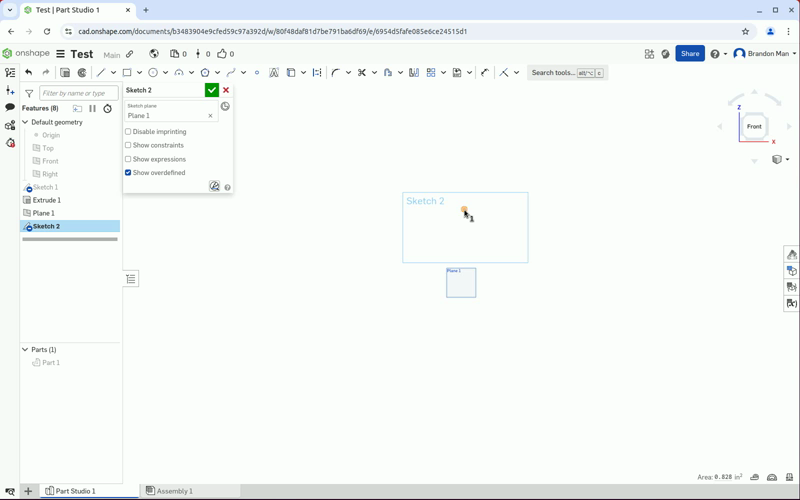
mouse_move(73, 352)
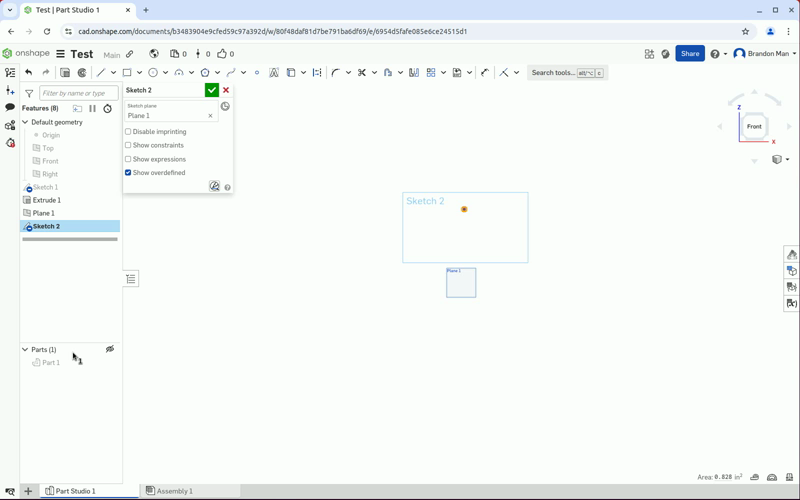
key(shift+y)
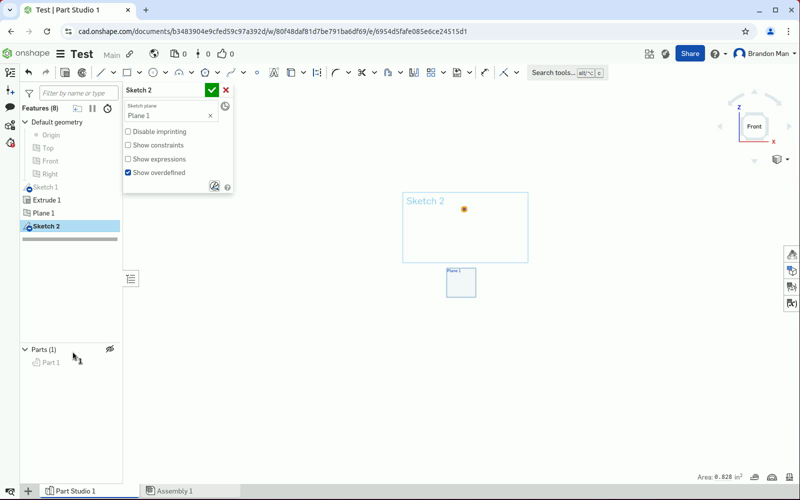
key(shift+e)
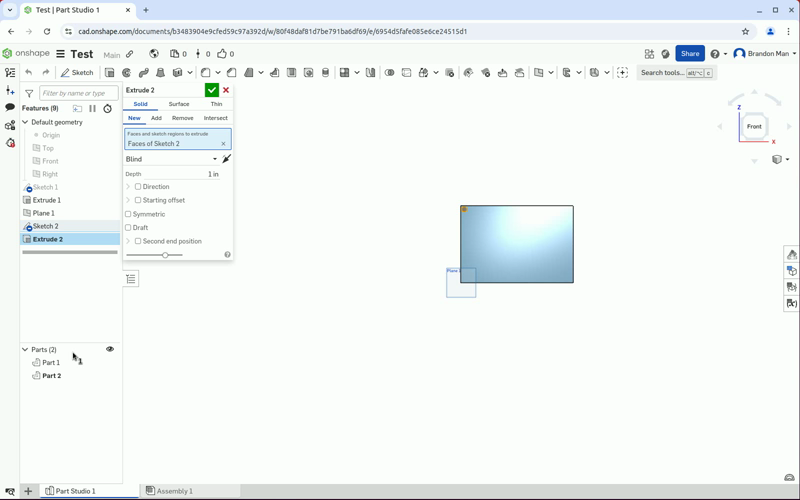
mouse_move(143, 106)
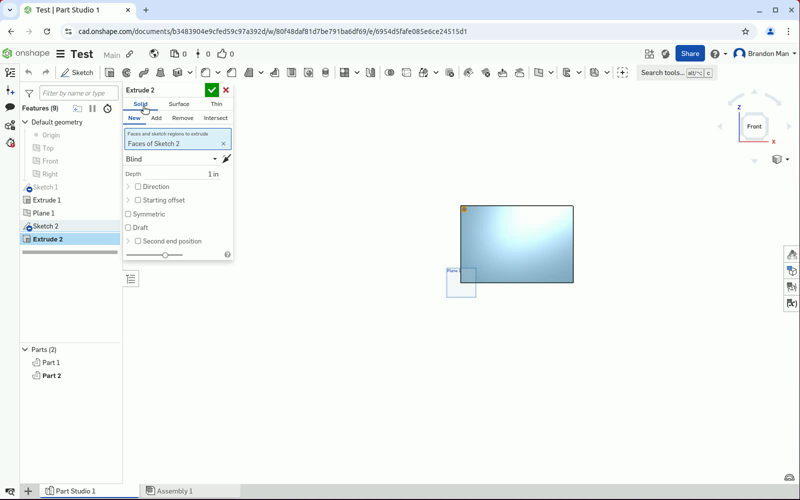
click(143, 106)
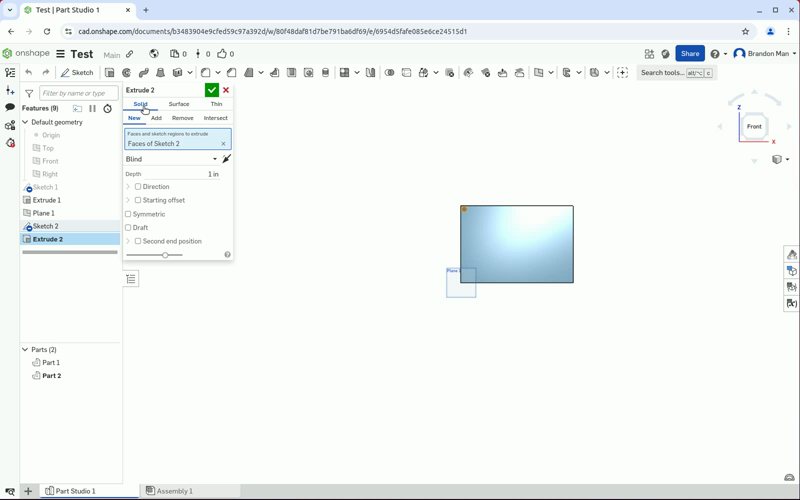
mouse_move(186, 120)
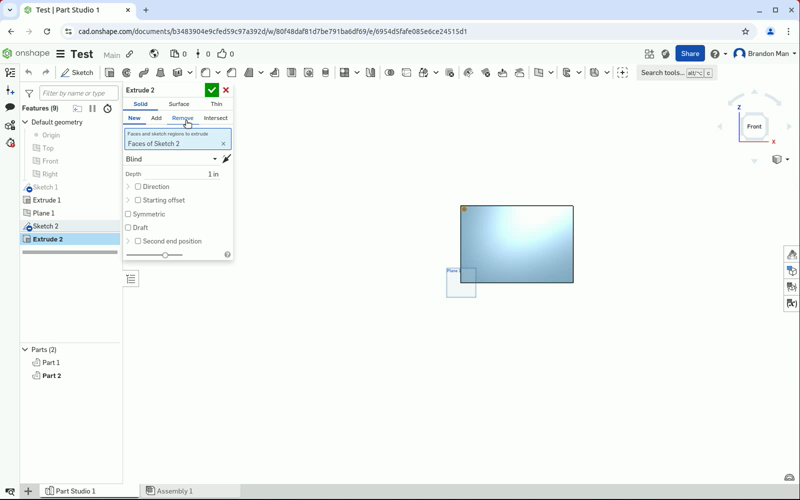
click(186, 120)
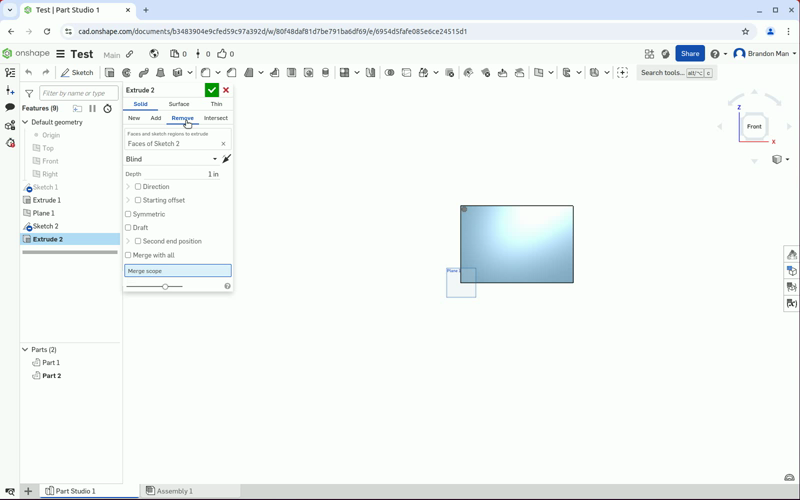
key(tab, 4)
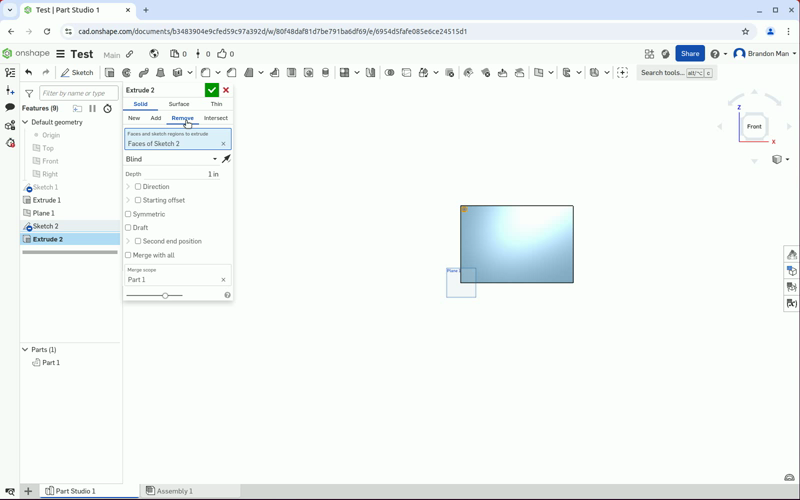
text(4.092)
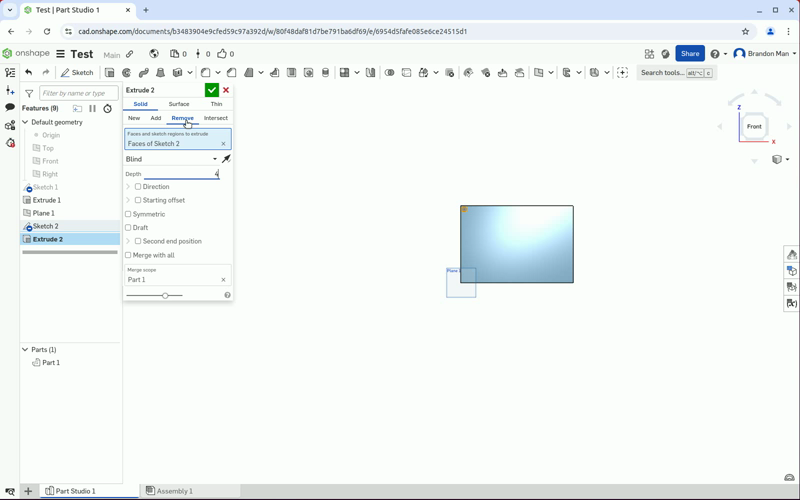
key(tab, 6)
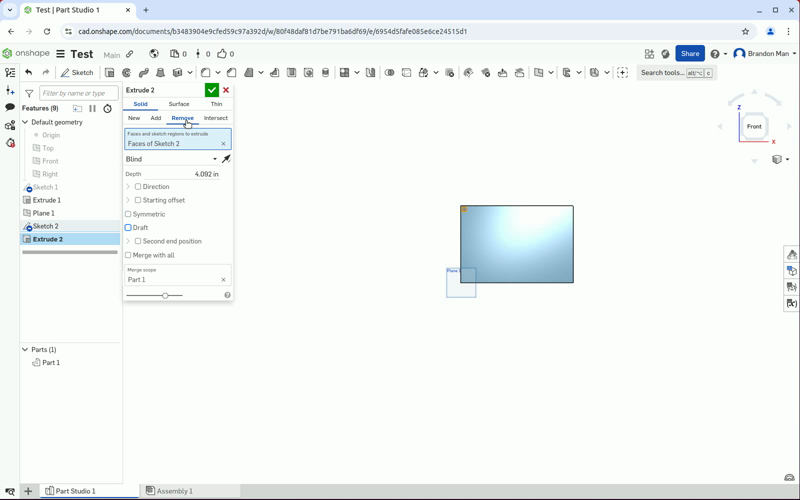
key(space)
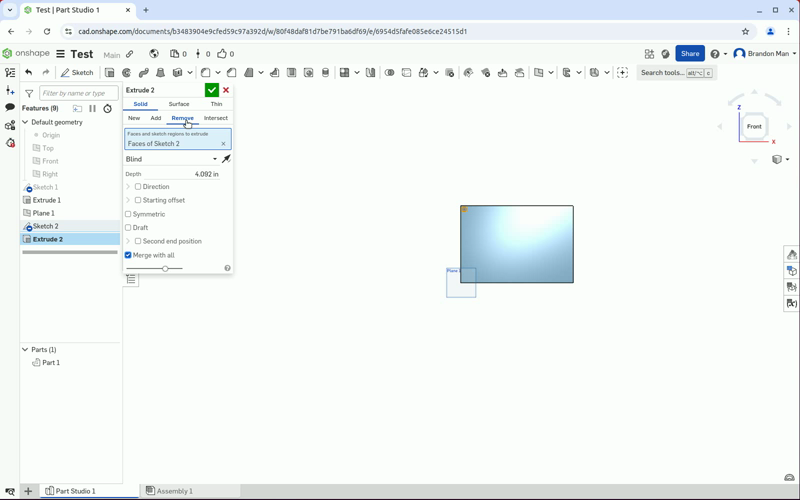
key(enter)
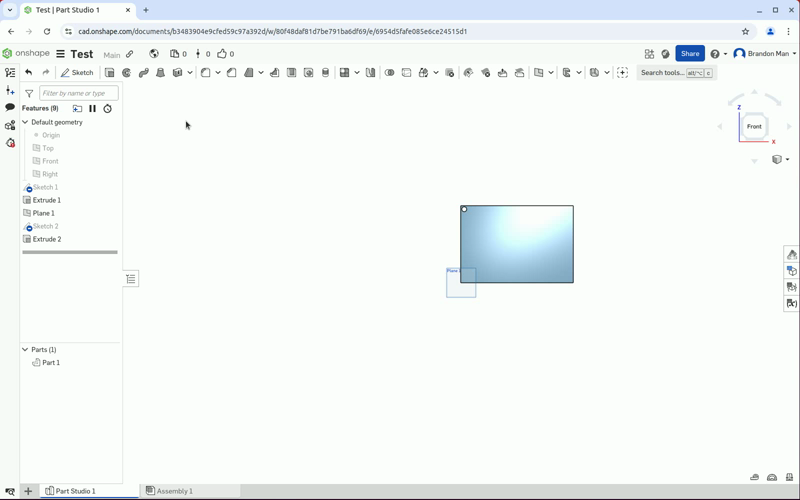
key(shift+h)
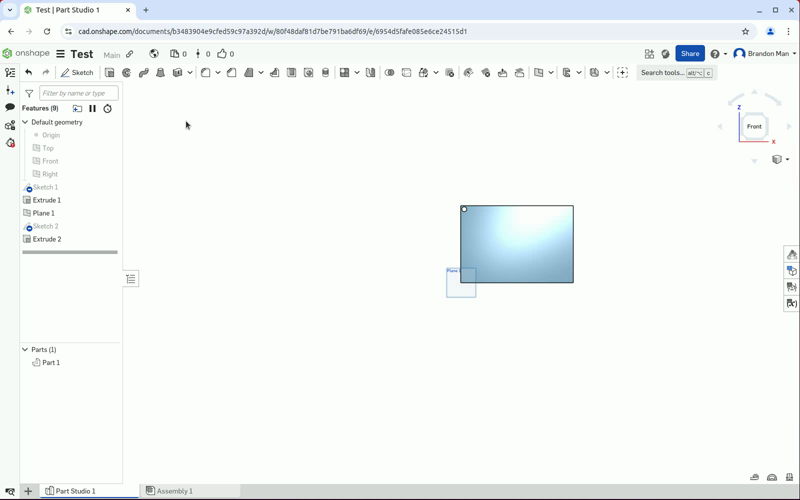
key(shift+h)
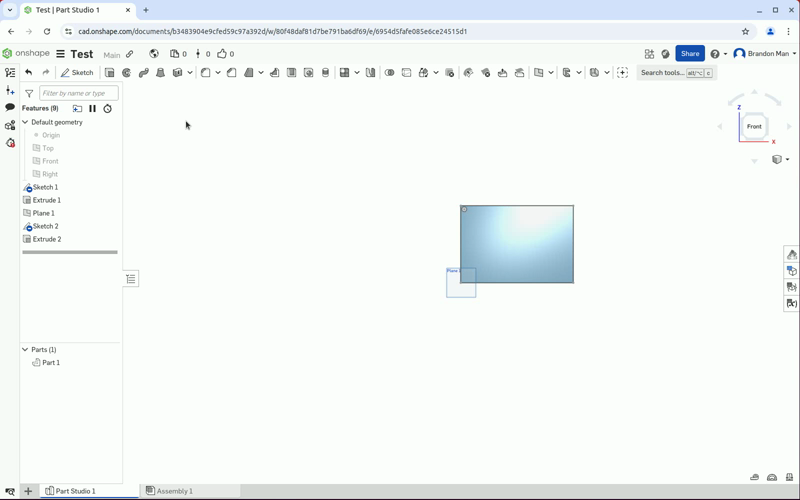
mouse_move(73, 189)
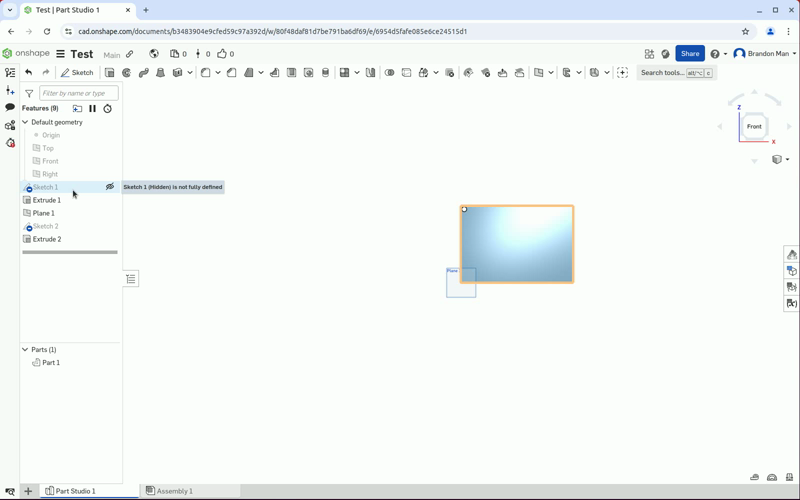
click(73, 189)
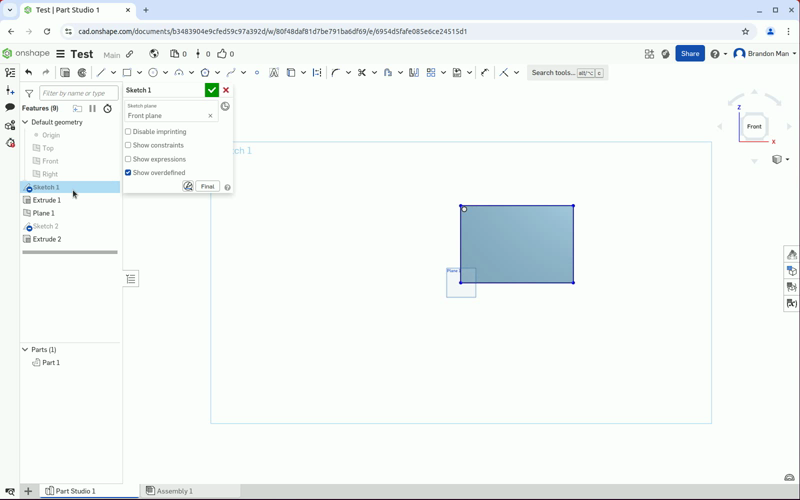
mouse_move(229, 92)
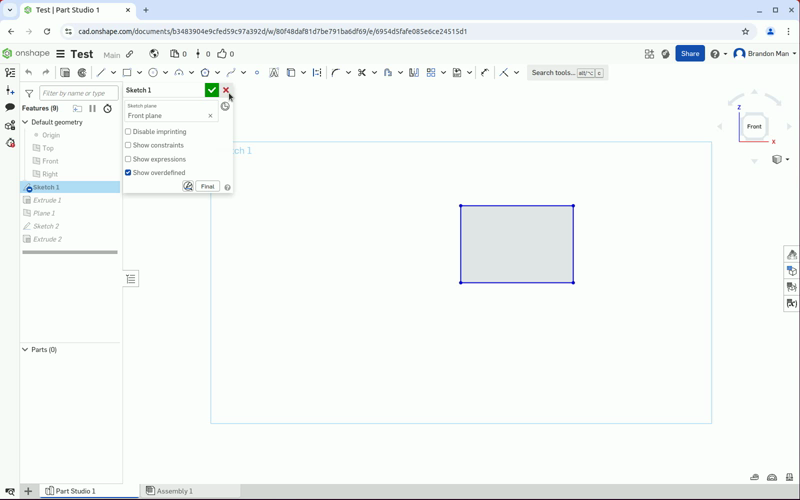
click(229, 92)
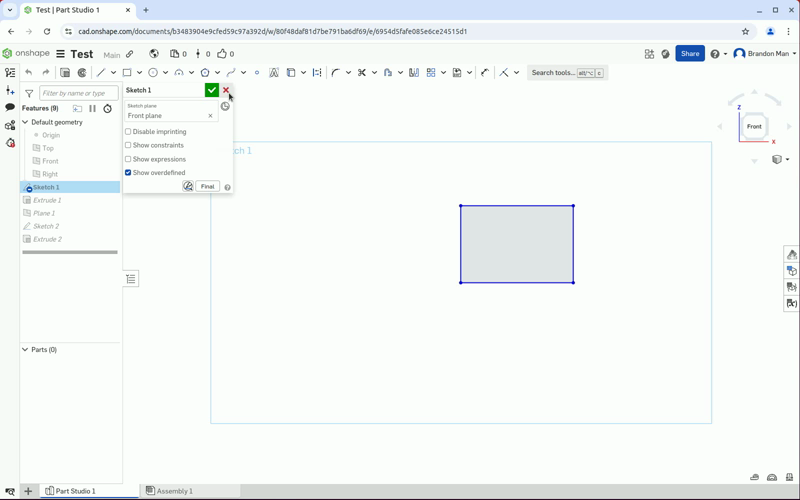
key(shift+s)
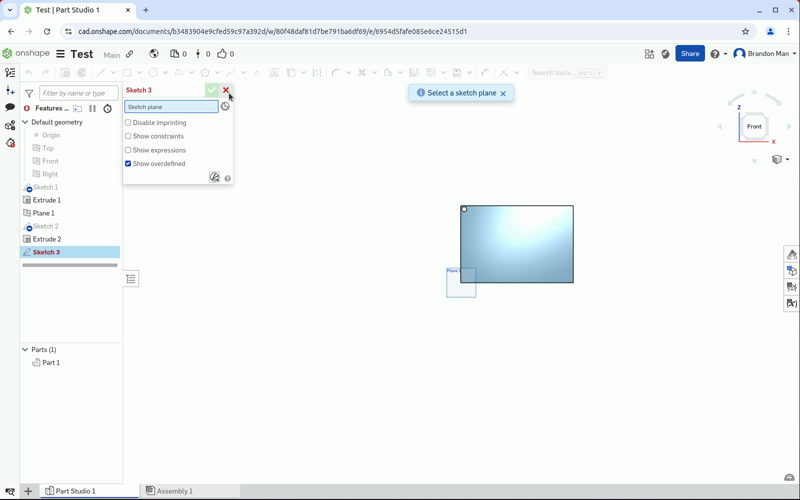
mouse_move(73, 215)
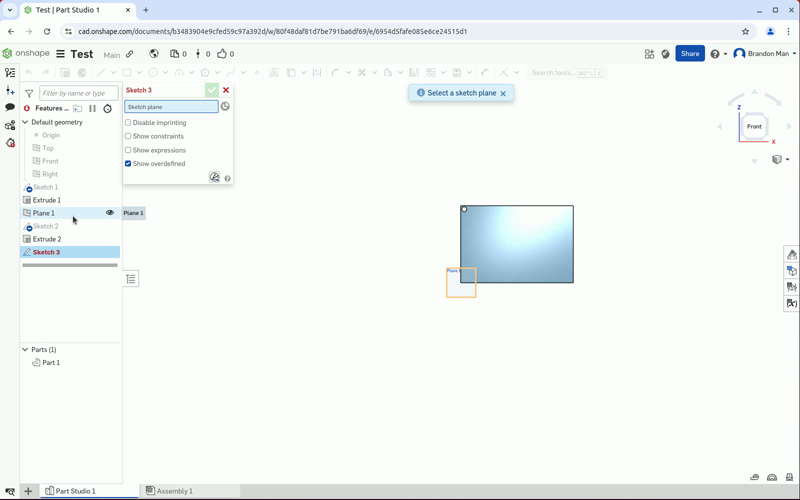
click(73, 215)
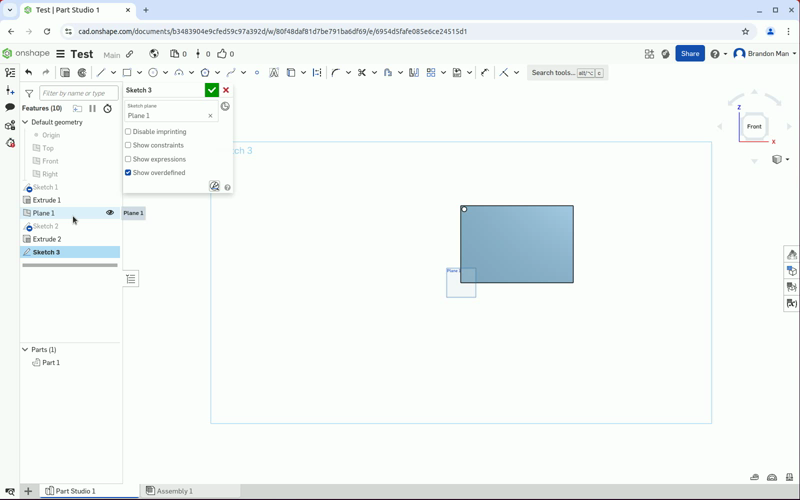
mouse_move(73, 352)
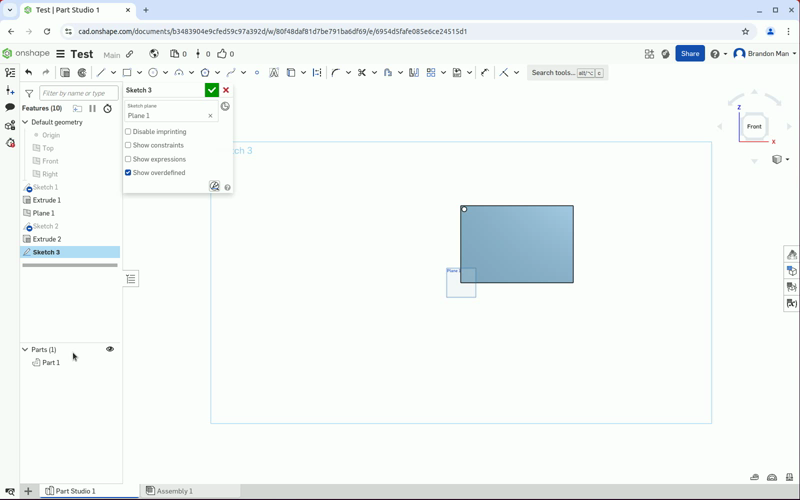
key(y)
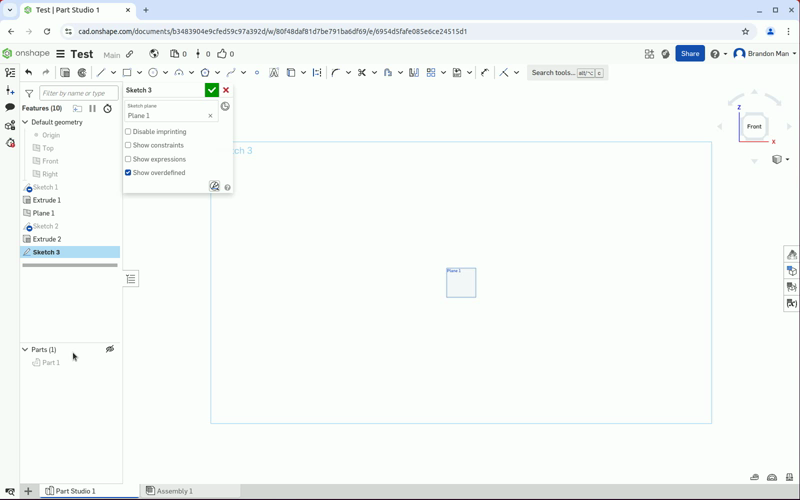
key(c)
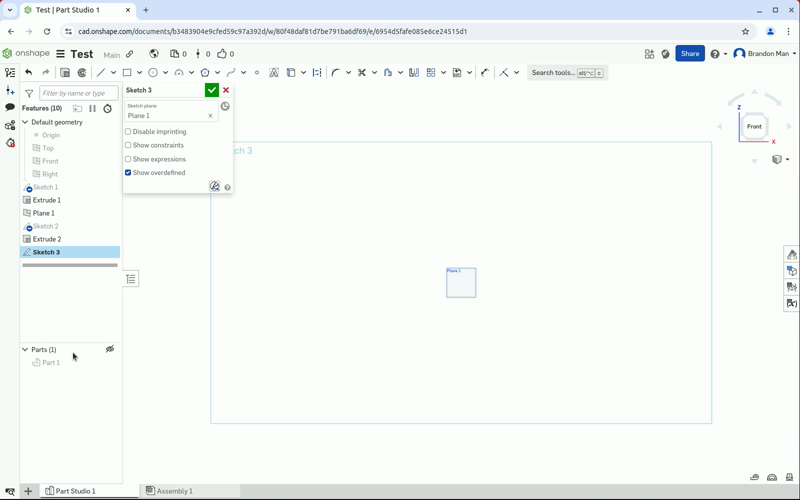
key_down(shift)
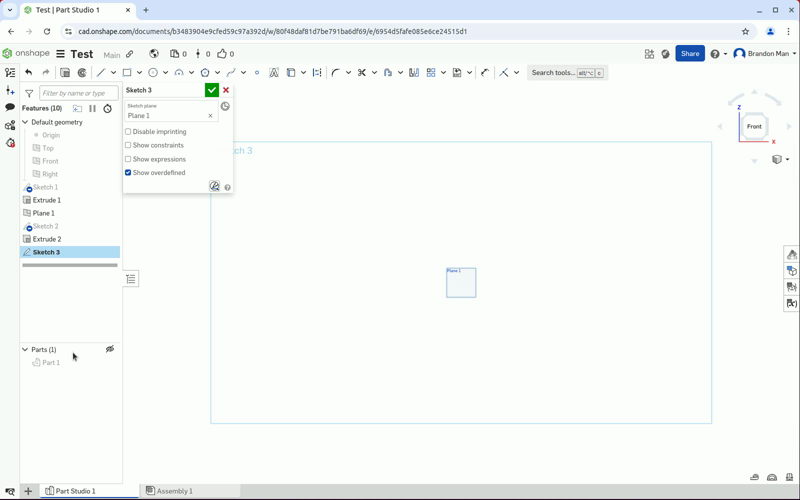
mouse_move(568, 209)
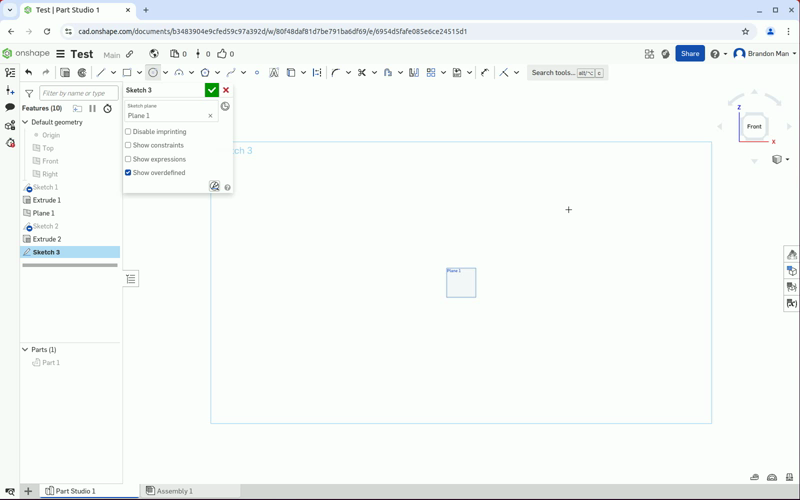
click(568, 209)
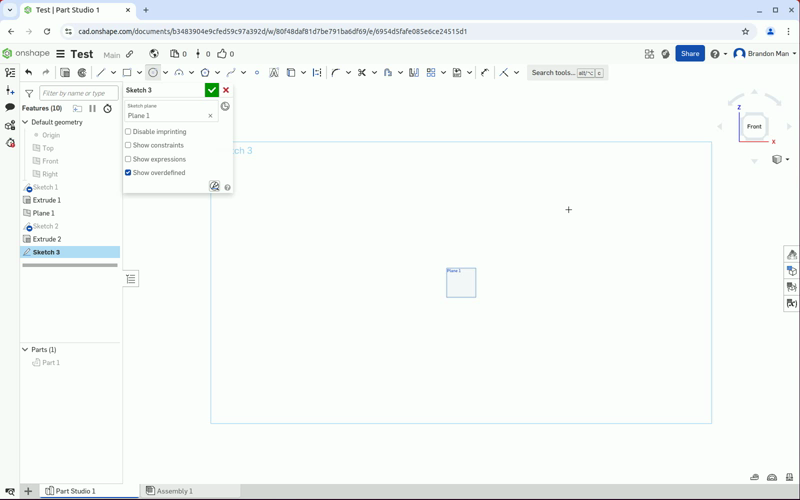
key_up(shift)
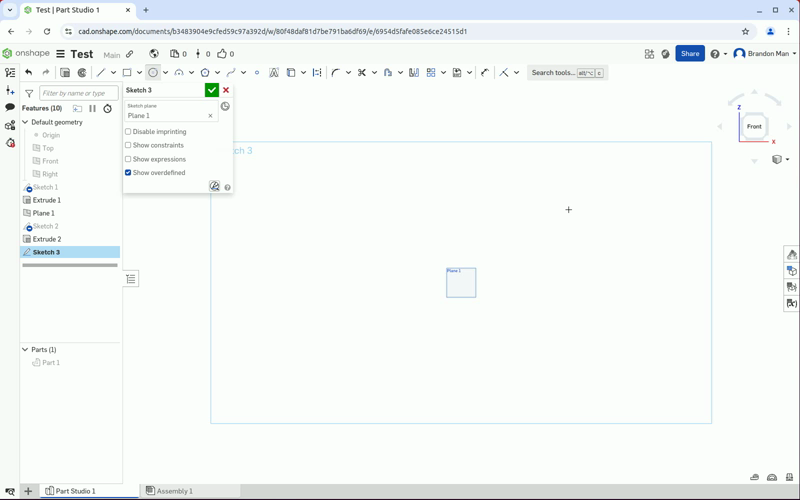
mouse_move(570, 209)
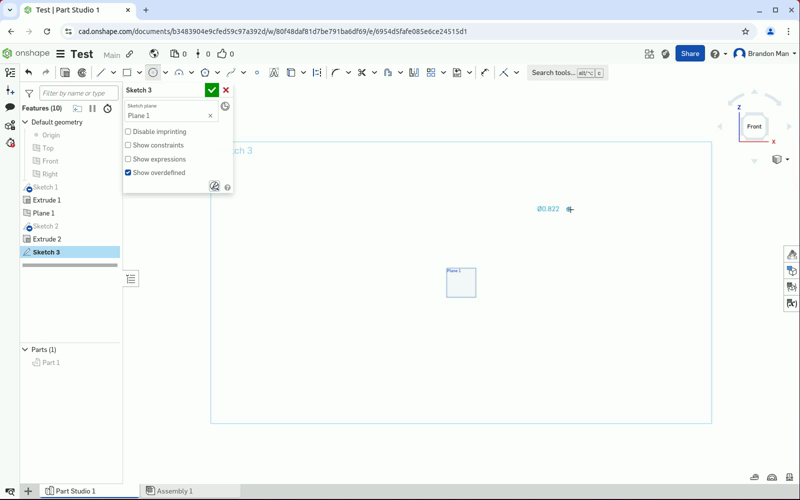
scroll(6)
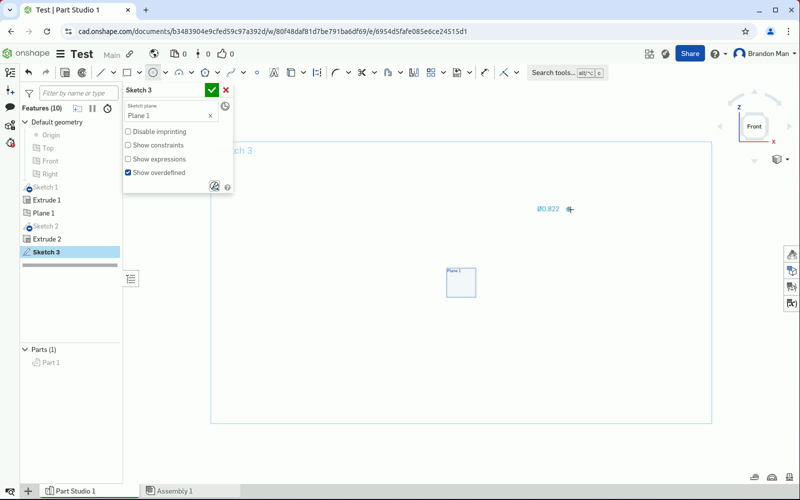
scroll(6)
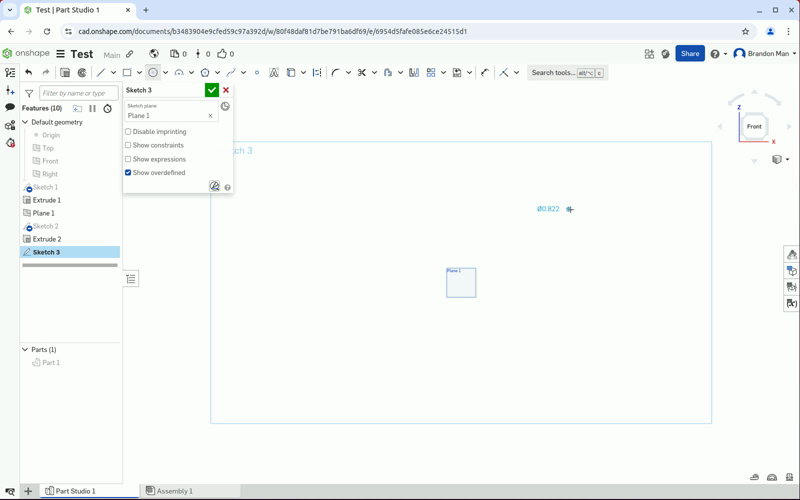
scroll(6)
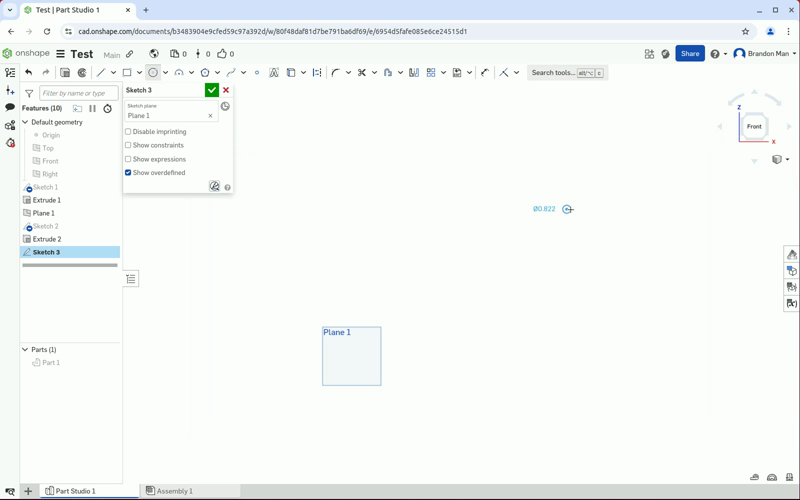
scroll(6)
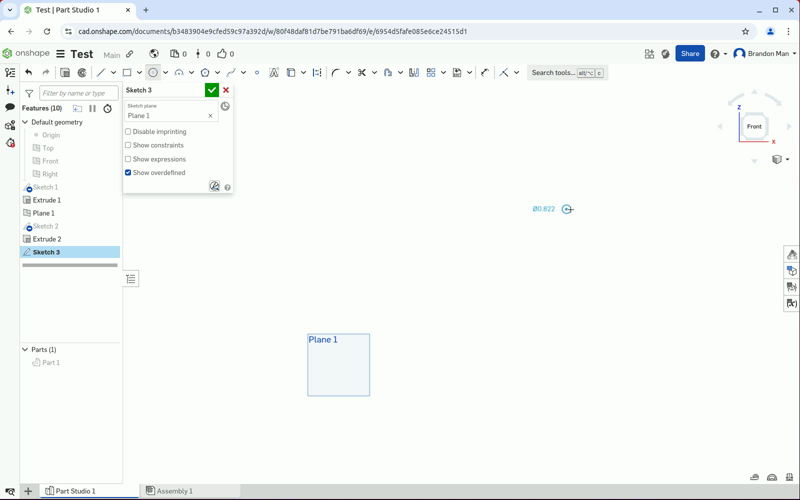
scroll(6)
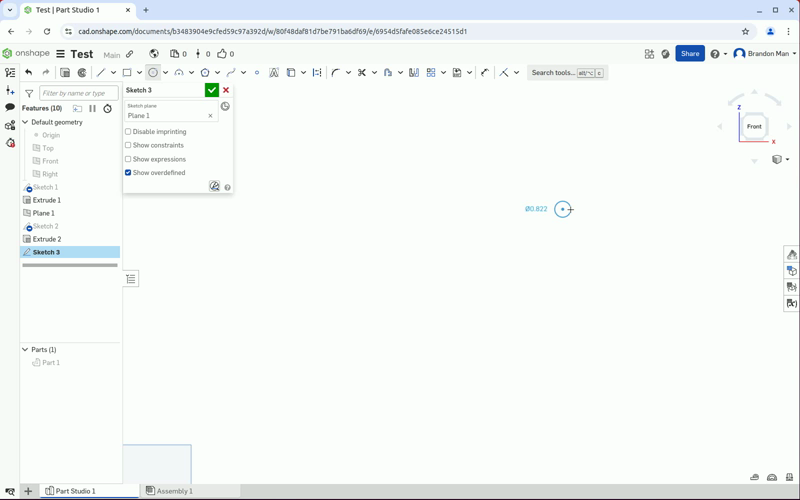
scroll(6)
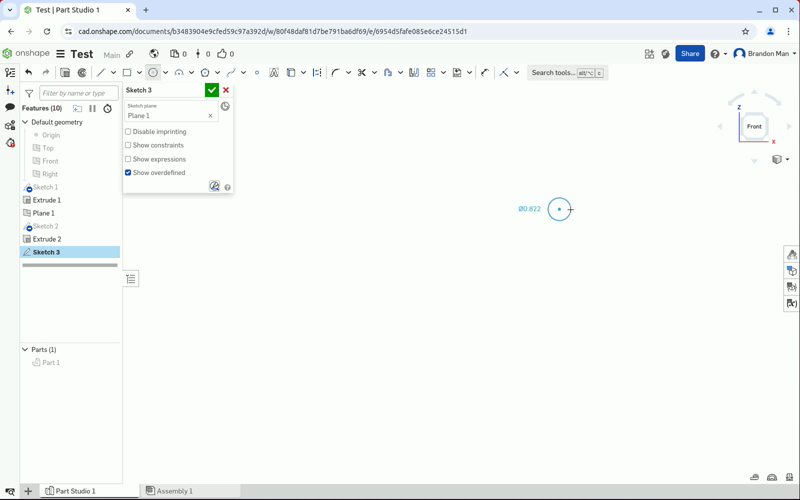
scroll(6)
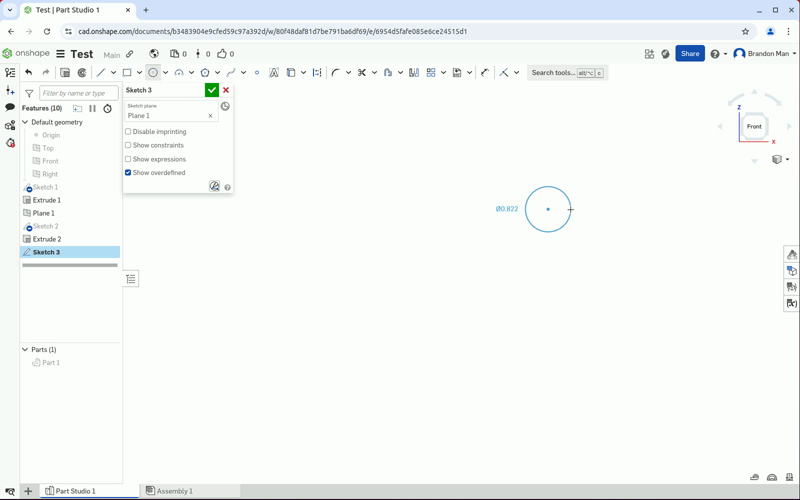
click(570, 209)
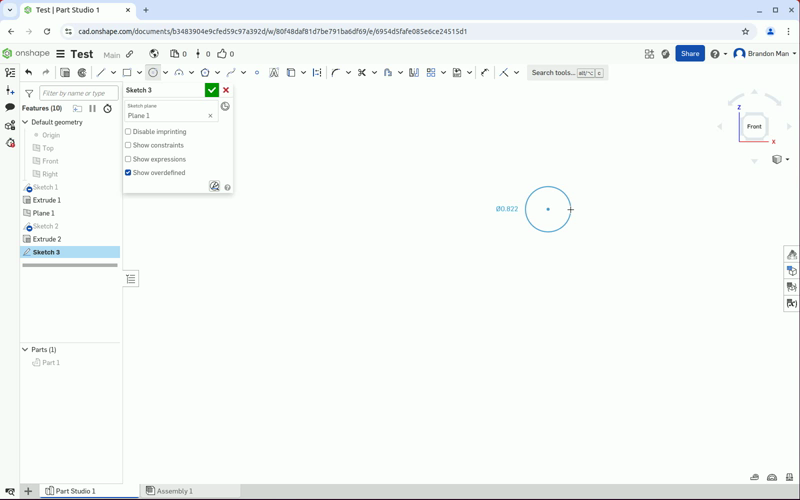
scroll(-6)
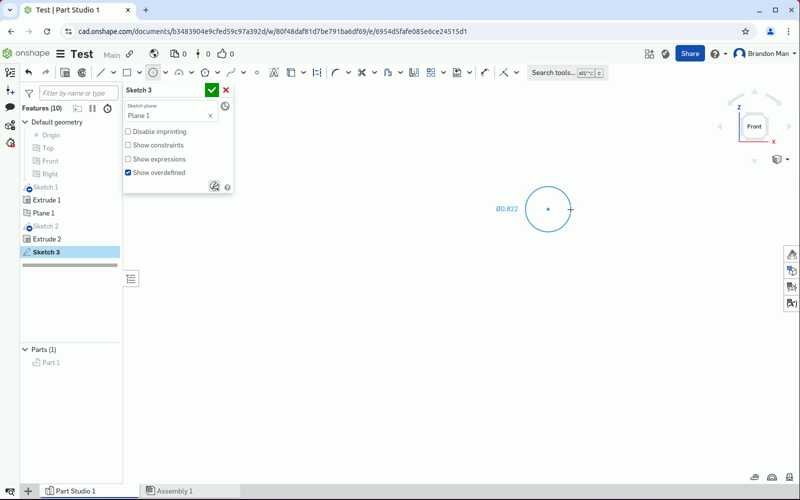
scroll(-6)
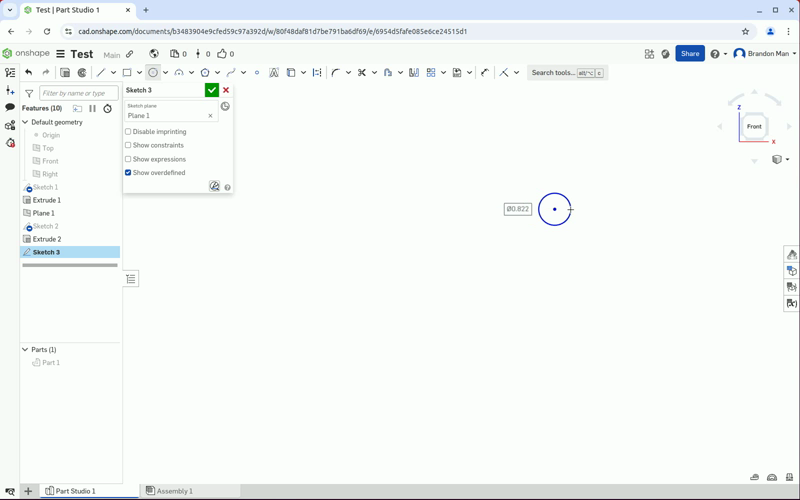
scroll(-6)
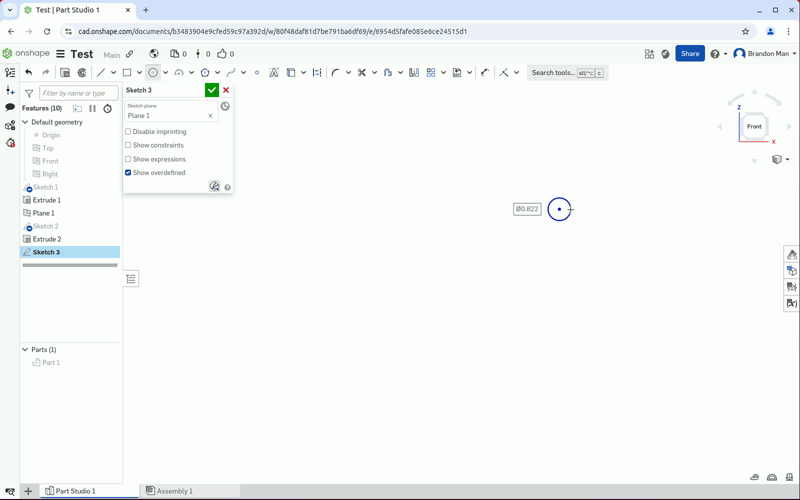
scroll(-6)
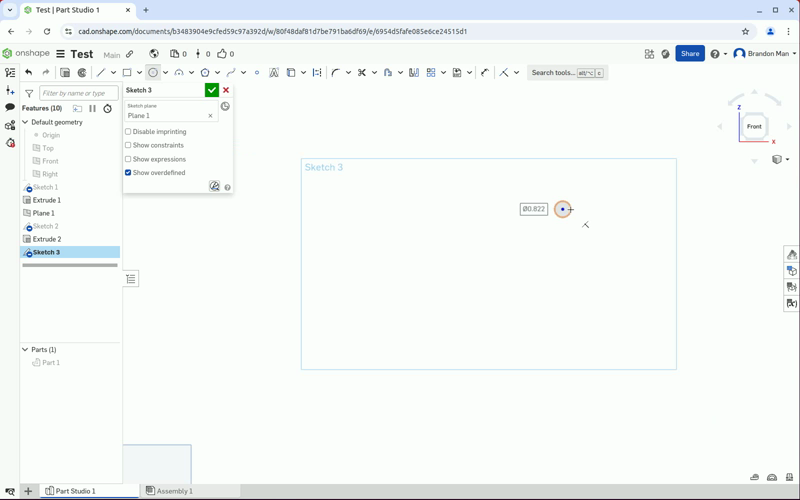
scroll(-6)
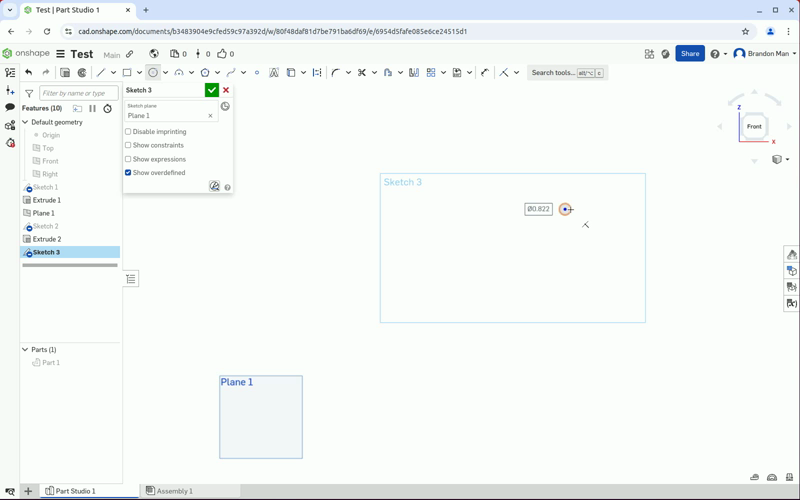
scroll(-6)
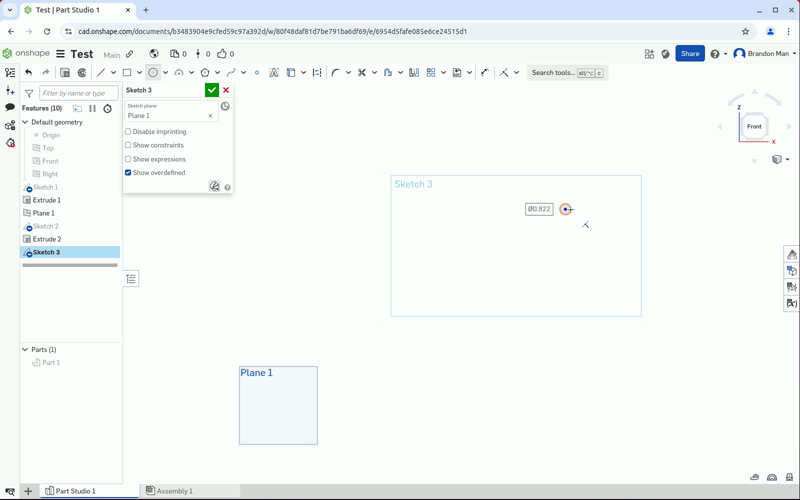
scroll(-6)
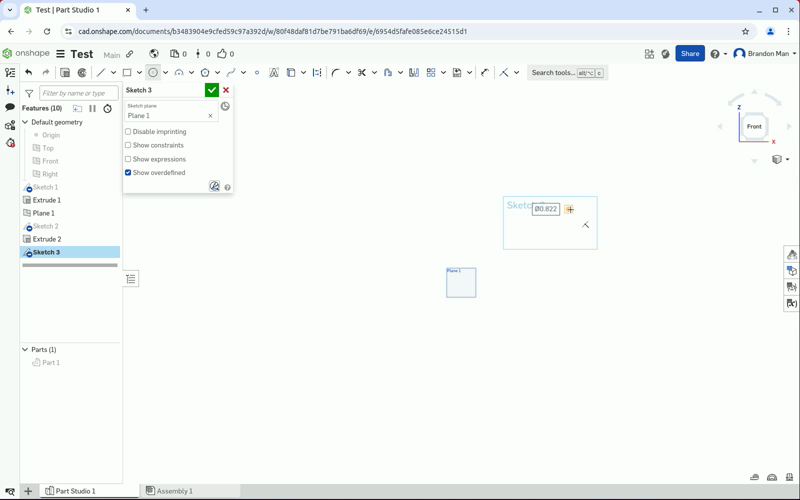
key(esc)
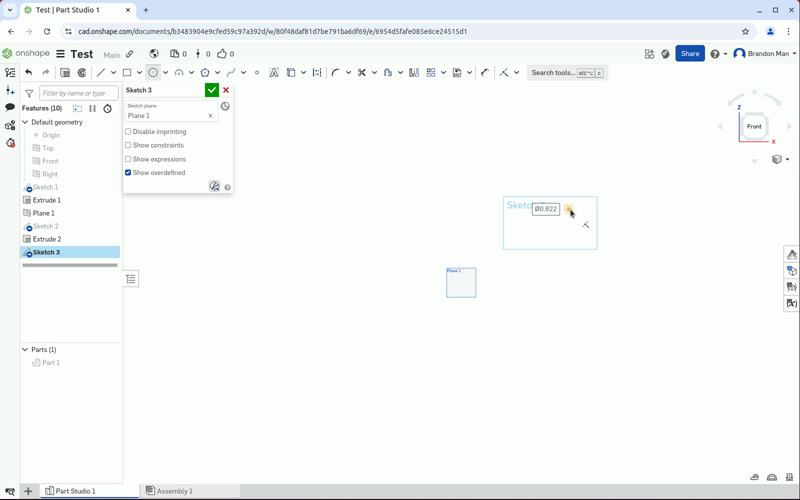
mouse_move(570, 209)
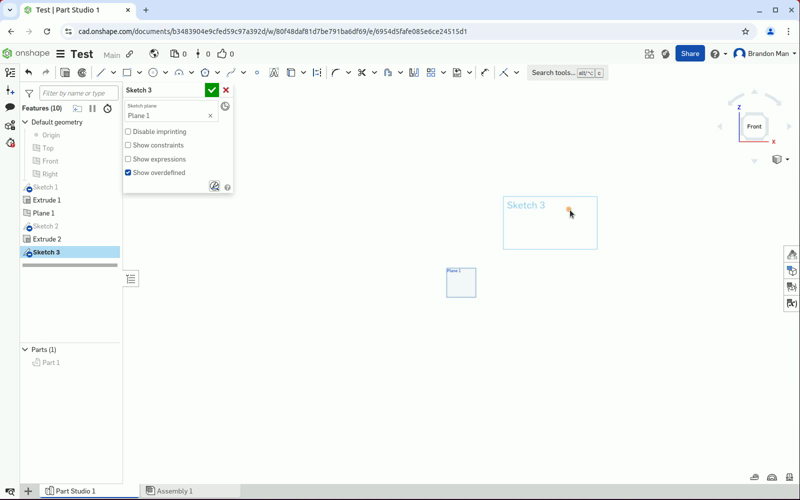
scroll(6)
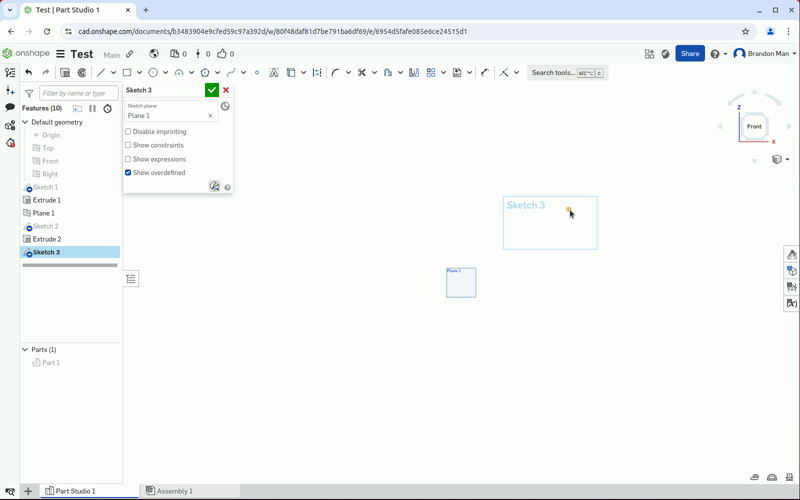
scroll(6)
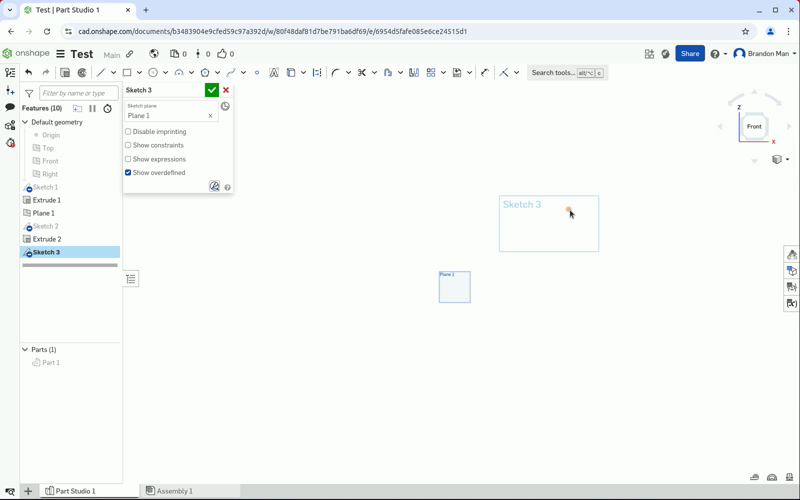
scroll(6)
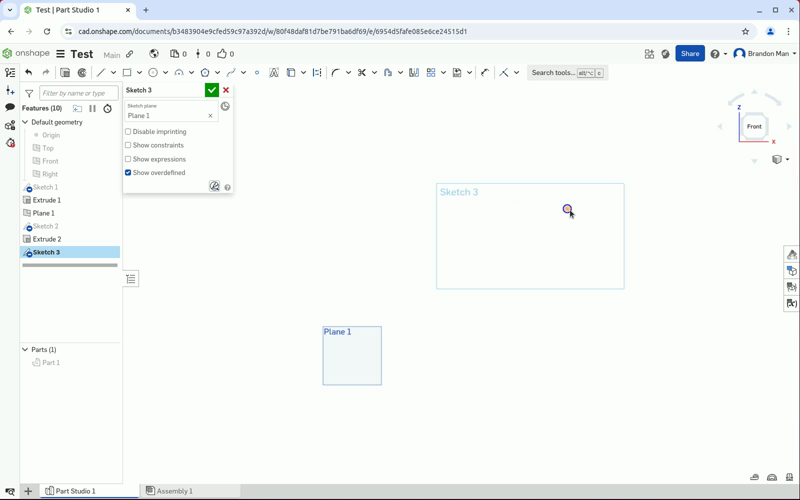
scroll(6)
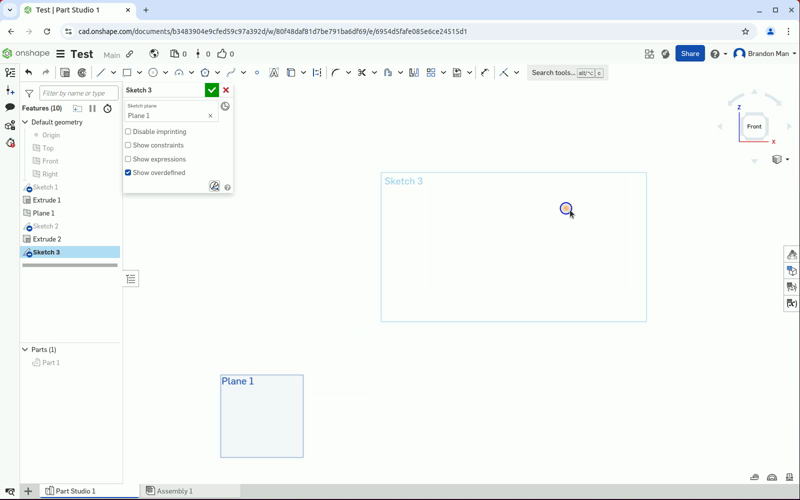
scroll(6)
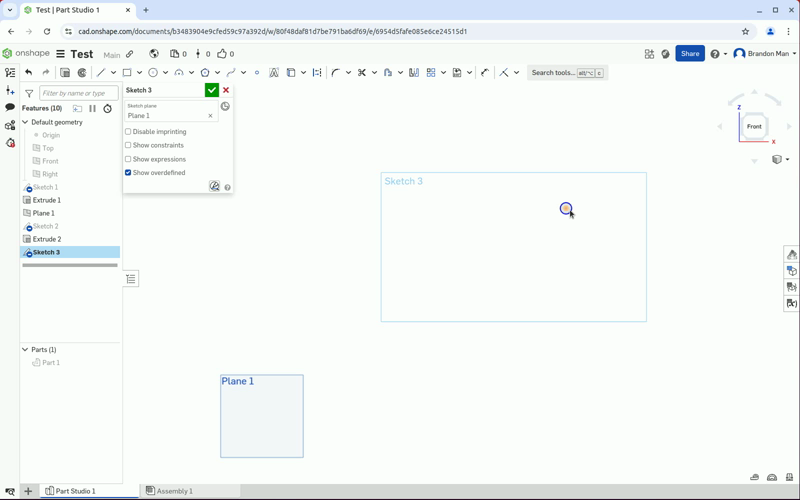
scroll(6)
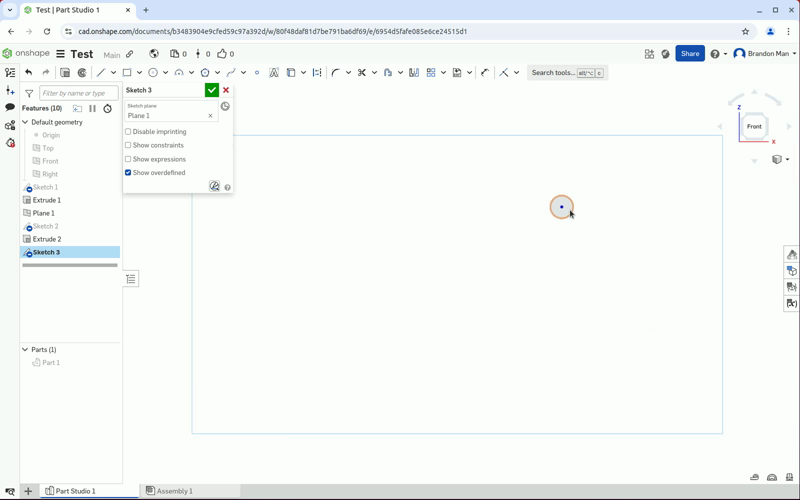
scroll(6)
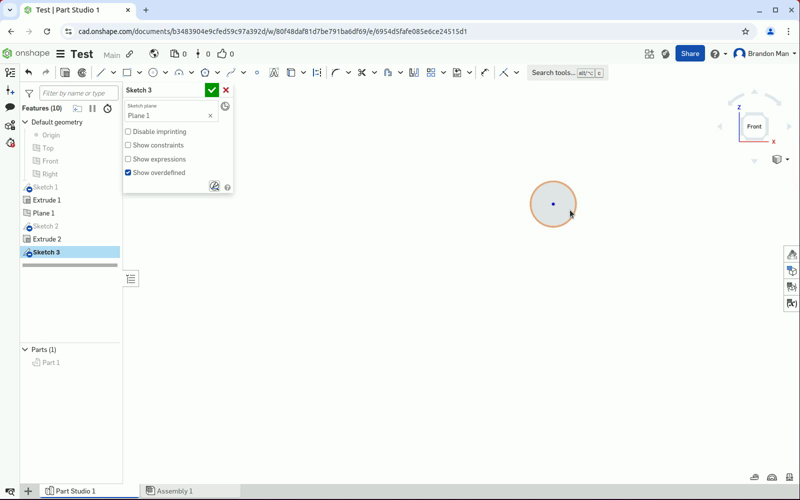
click(570, 209)
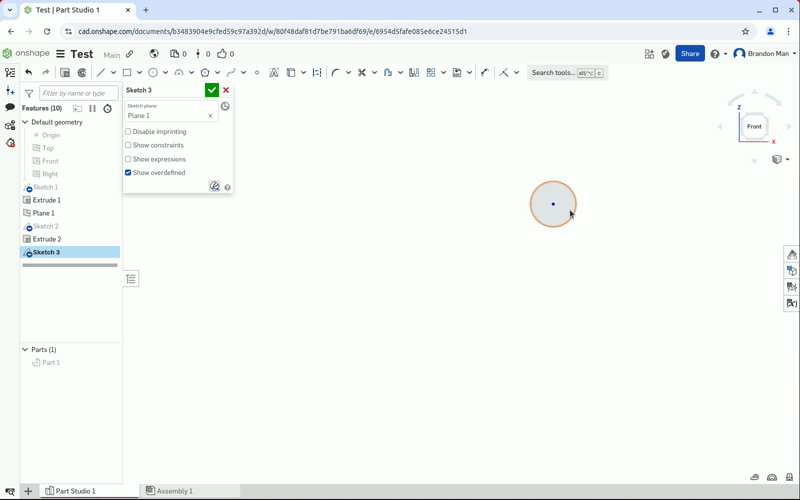
scroll(-6)
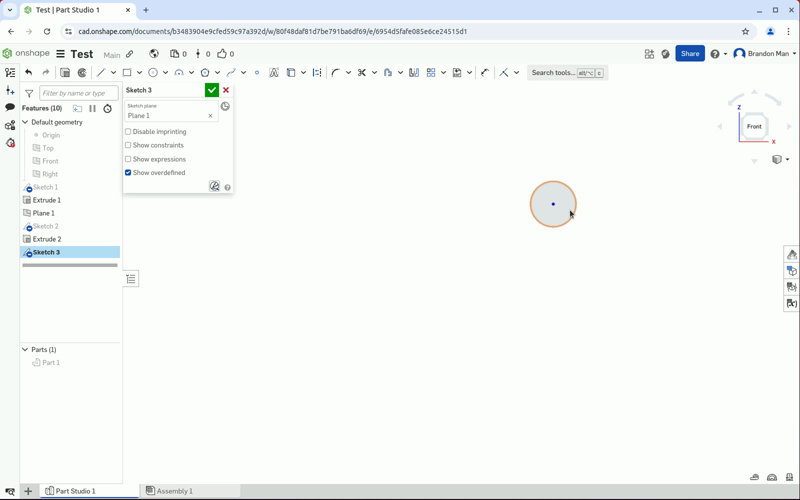
scroll(-6)
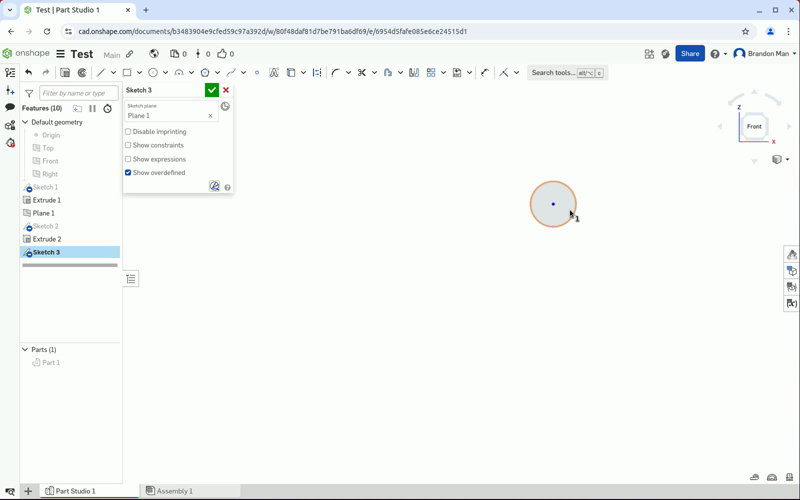
scroll(-6)
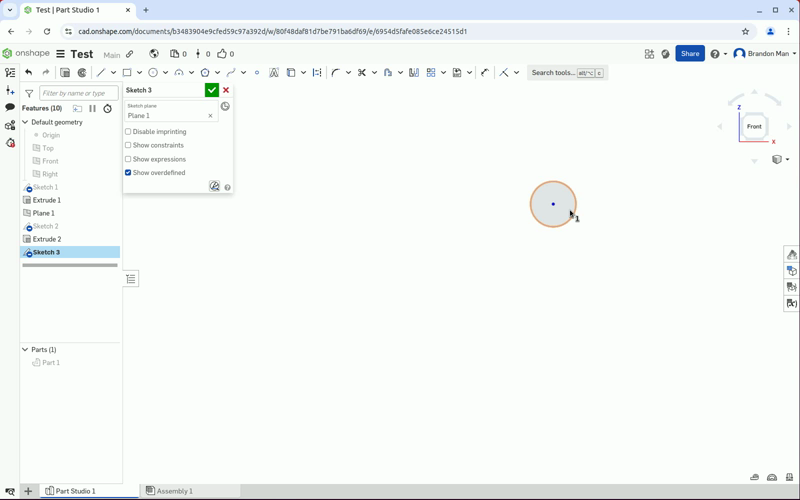
scroll(-6)
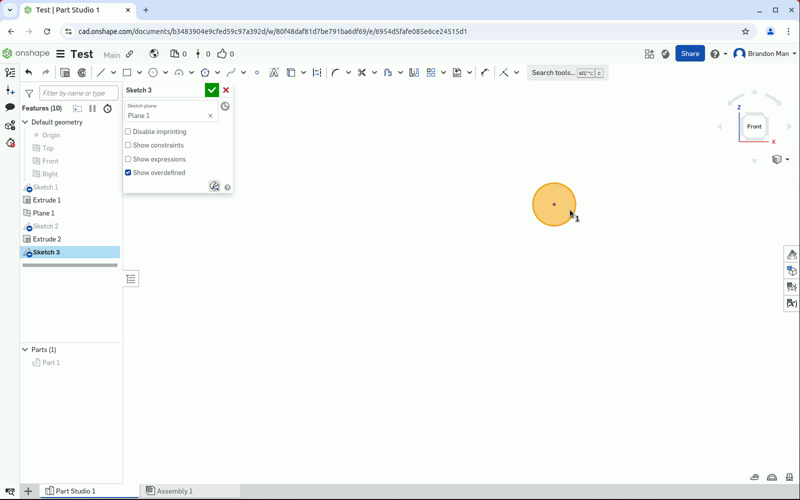
scroll(-6)
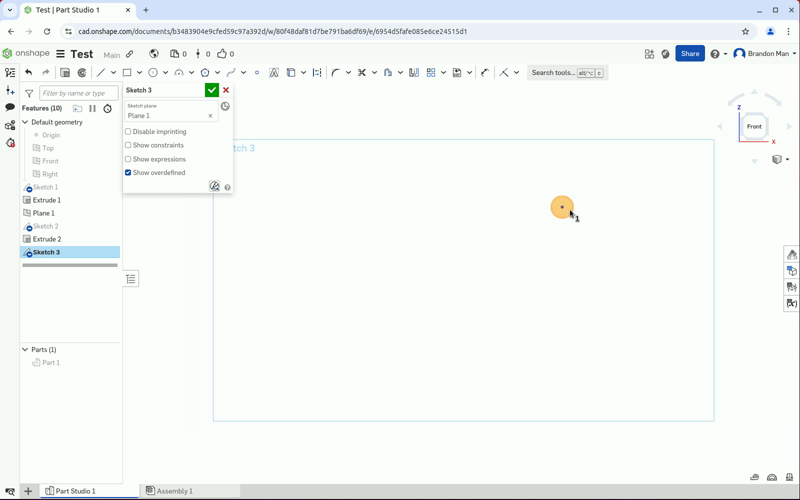
scroll(-6)
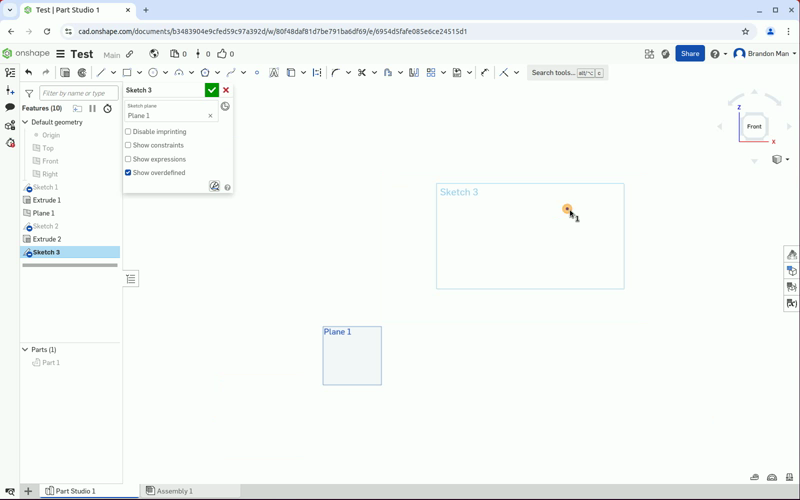
scroll(-6)
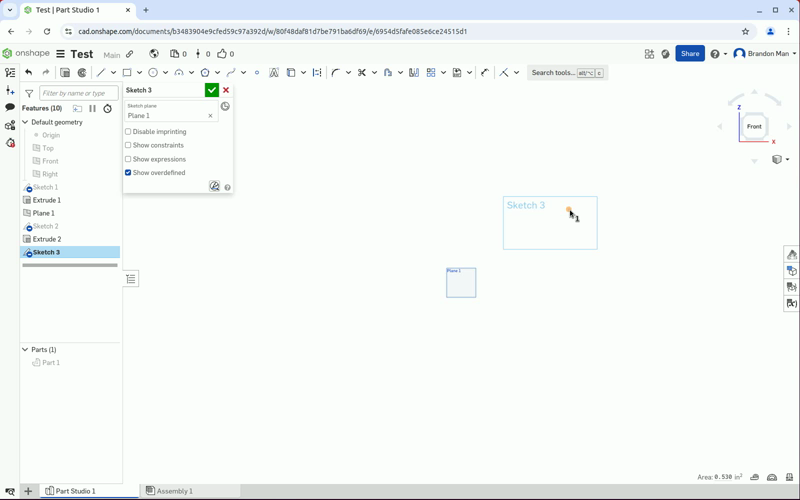
mouse_move(73, 352)
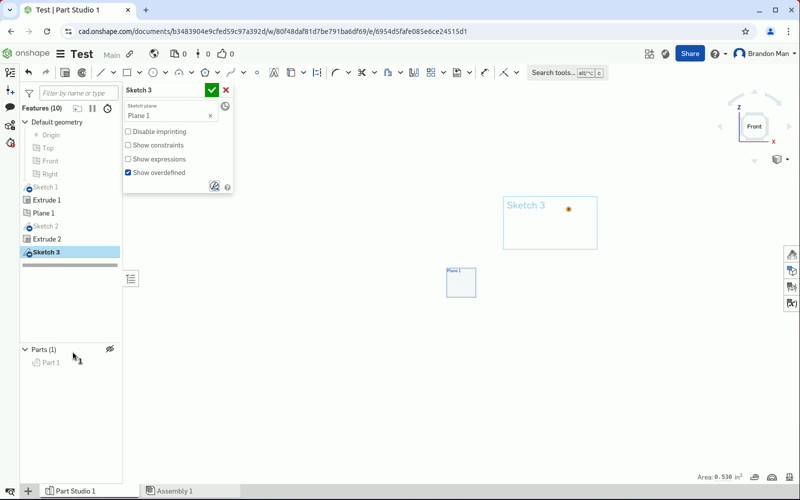
key(shift+y)
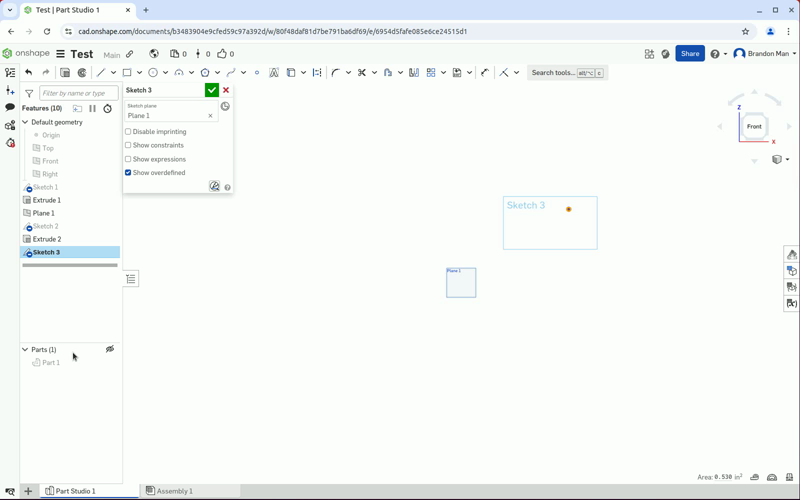
key(shift+e)
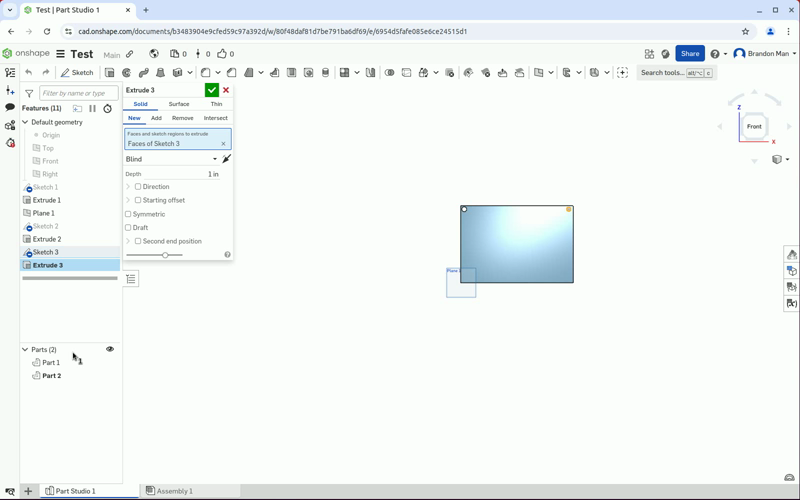
mouse_move(143, 106)
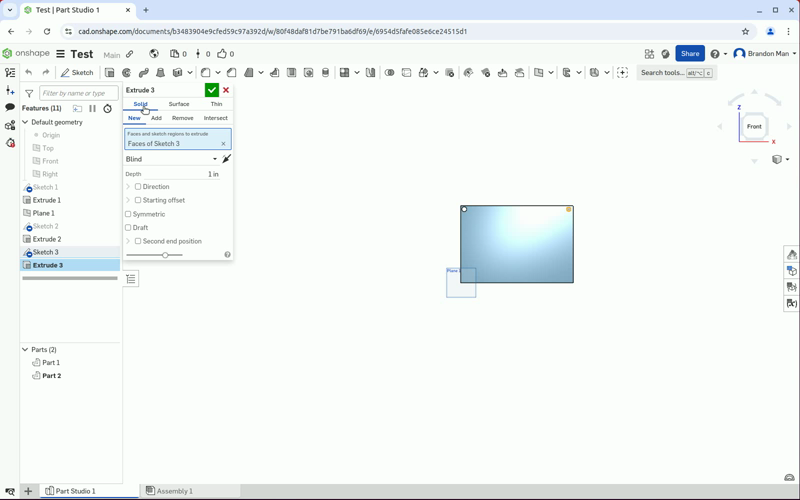
click(143, 106)
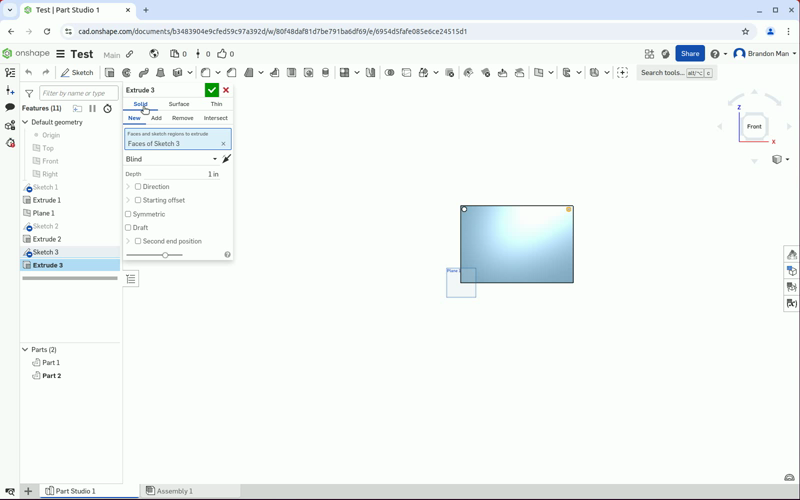
mouse_move(186, 120)
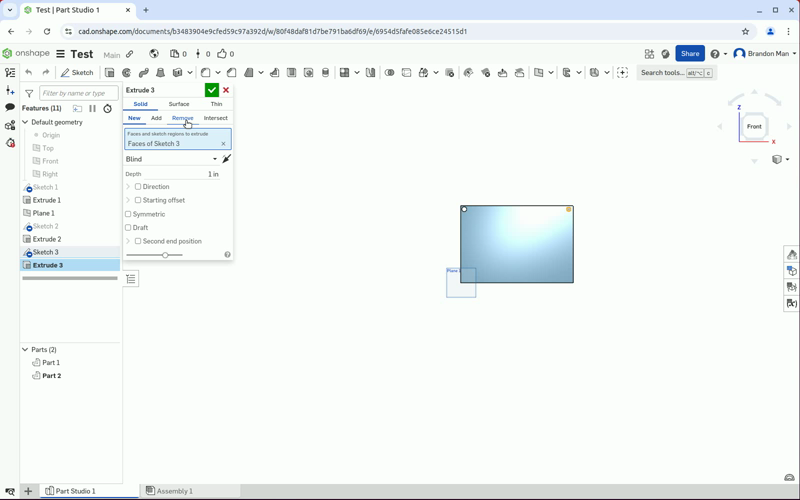
click(186, 120)
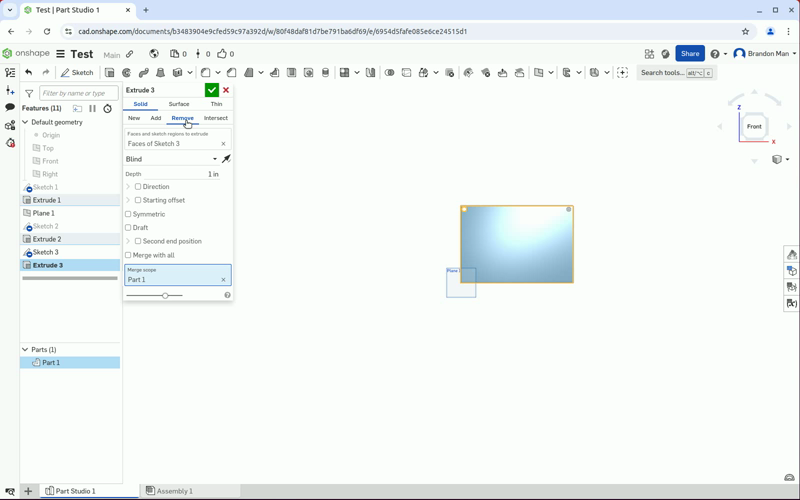
key(tab, 4)
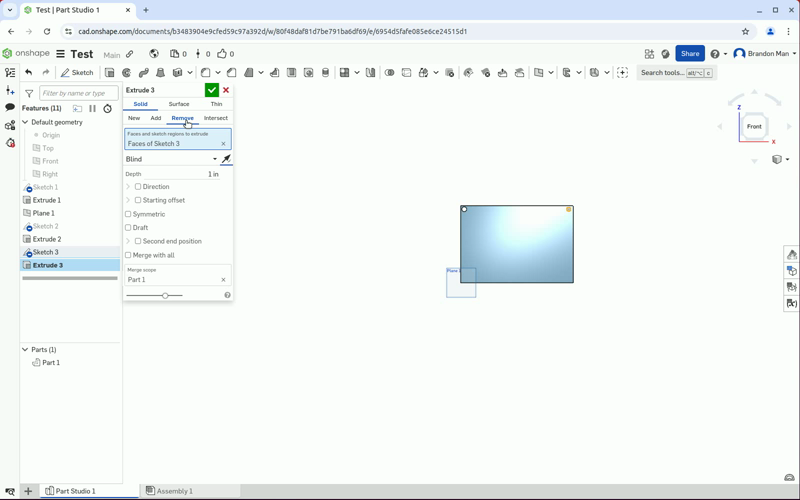
text(4.092)
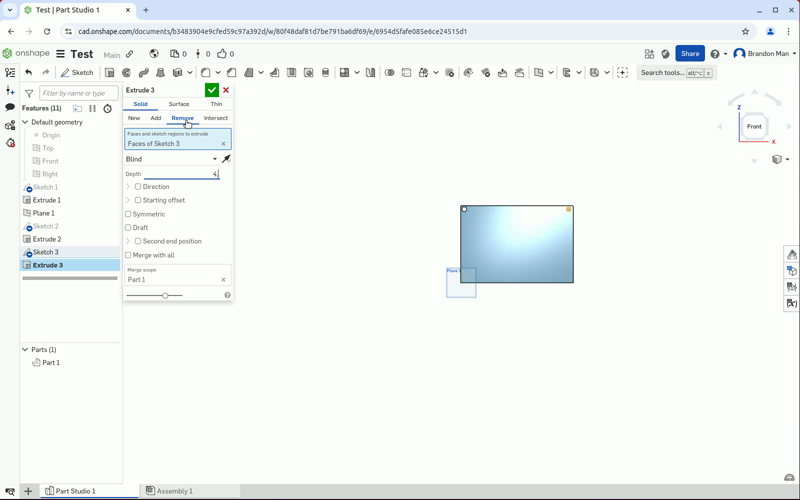
key(tab, 6)
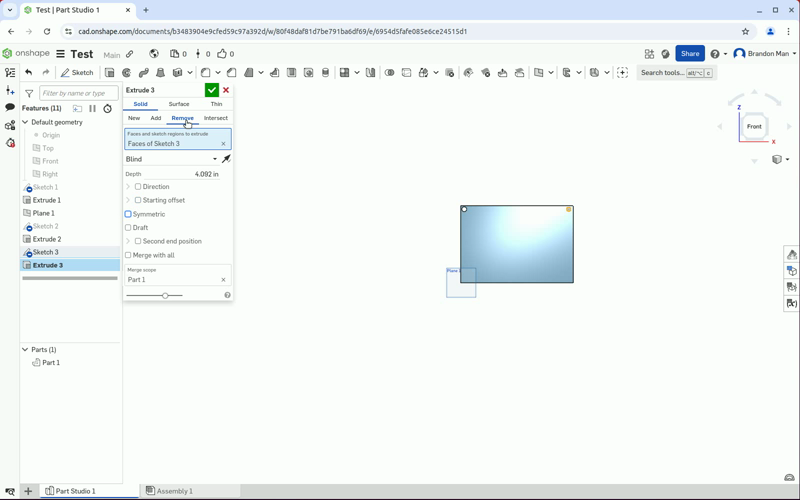
key(space)
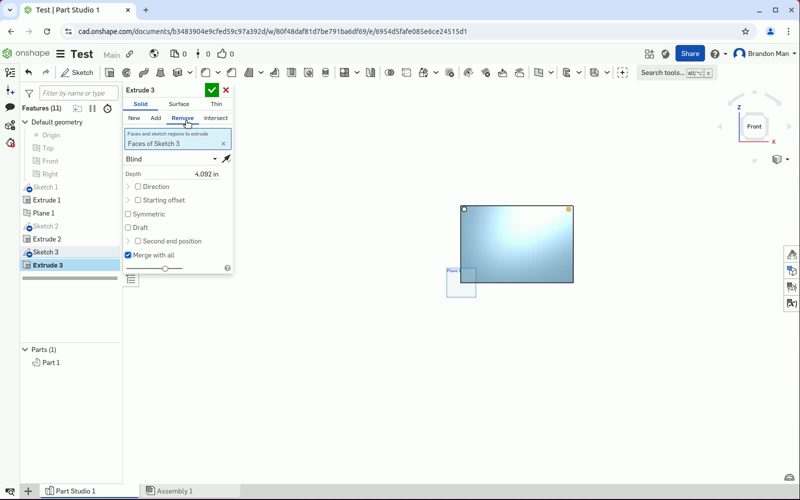
key(enter)
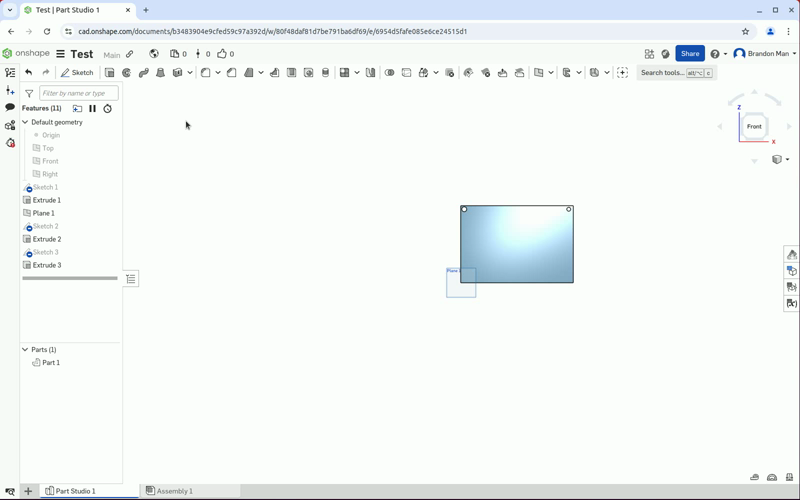
key(shift+h)
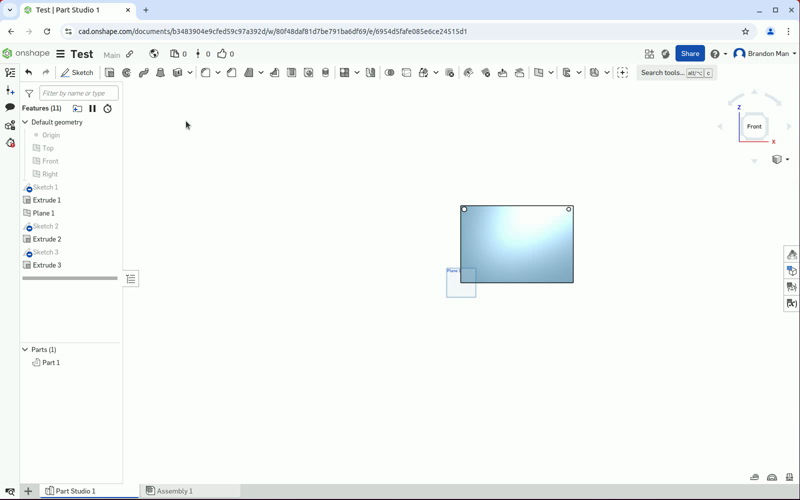
key(shift+h)
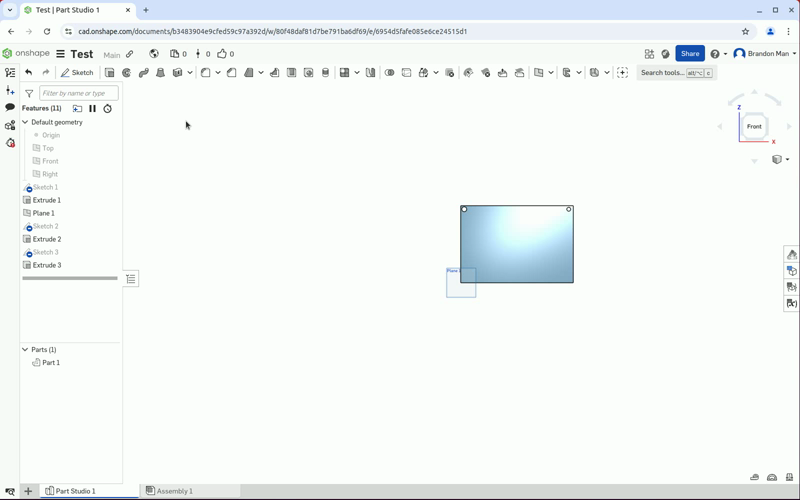
mouse_move(73, 189)
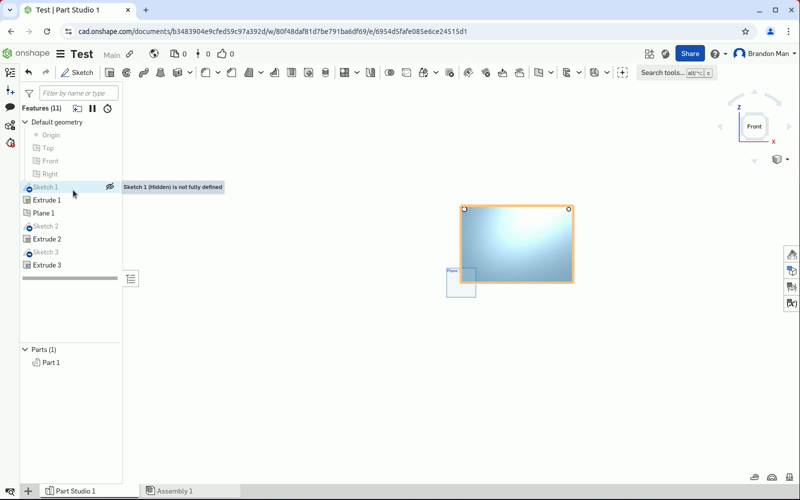
click(73, 189)
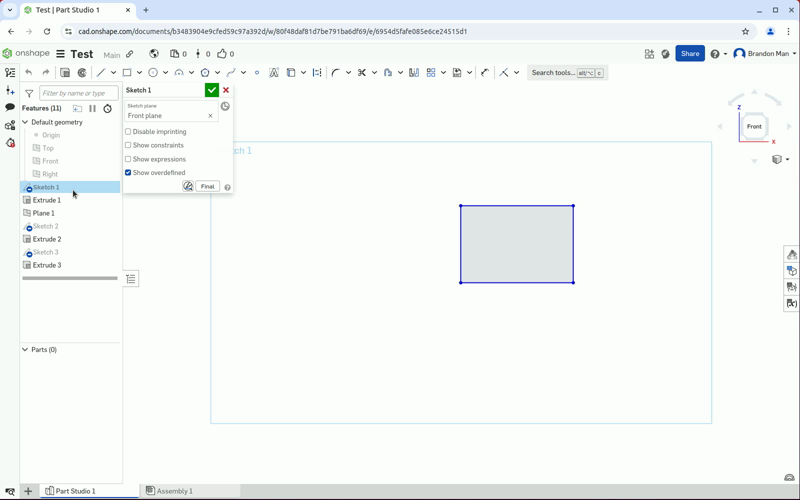
mouse_move(229, 92)
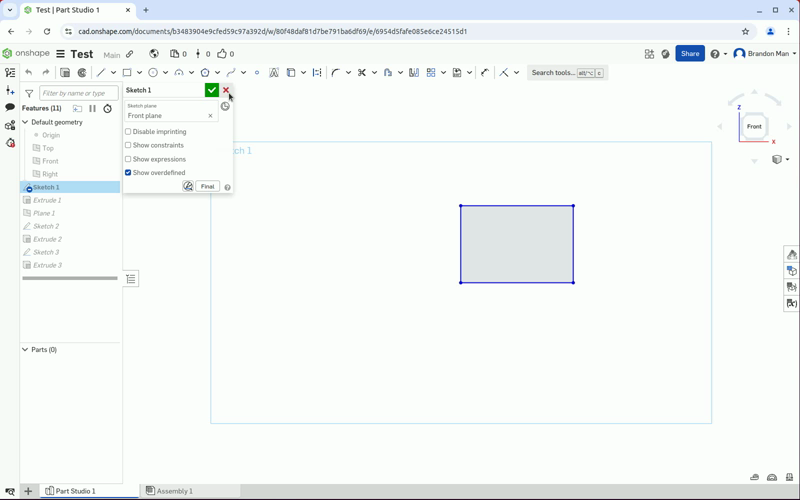
click(229, 92)
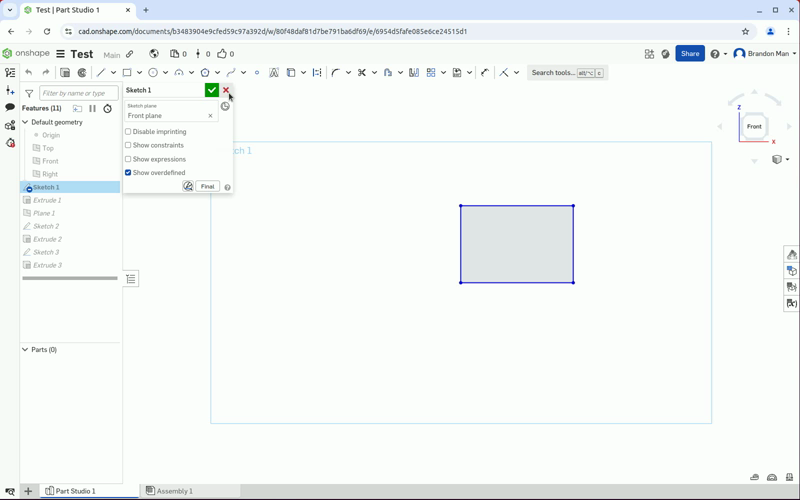
key(shift+s)
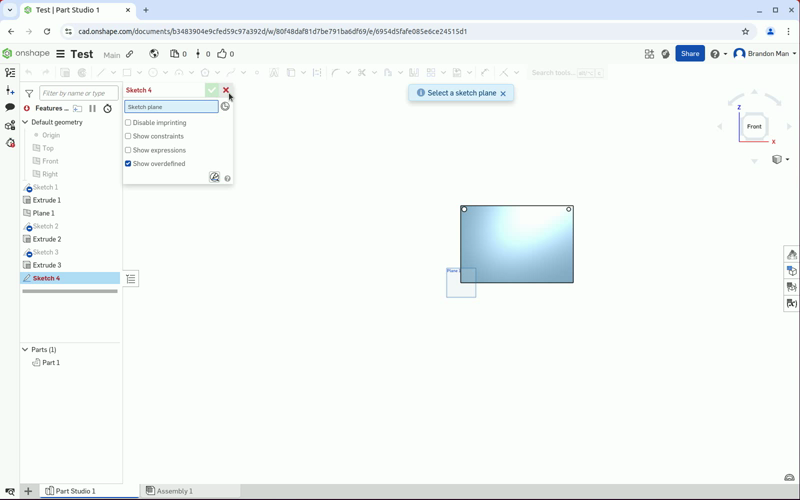
mouse_move(73, 215)
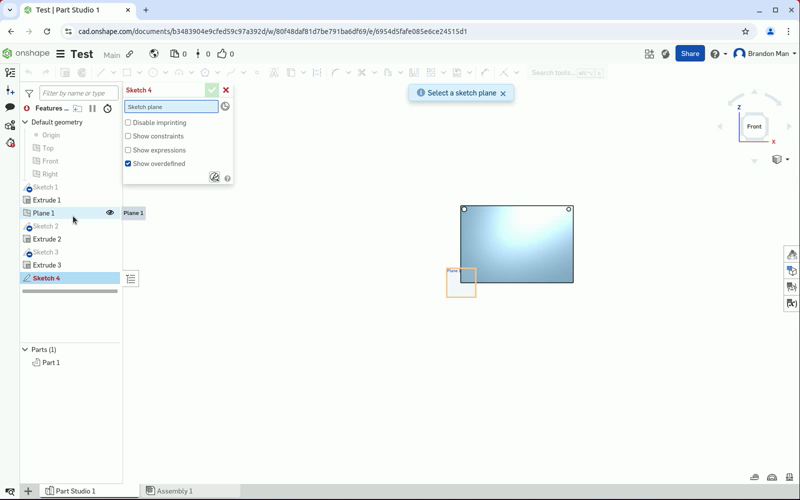
click(73, 215)
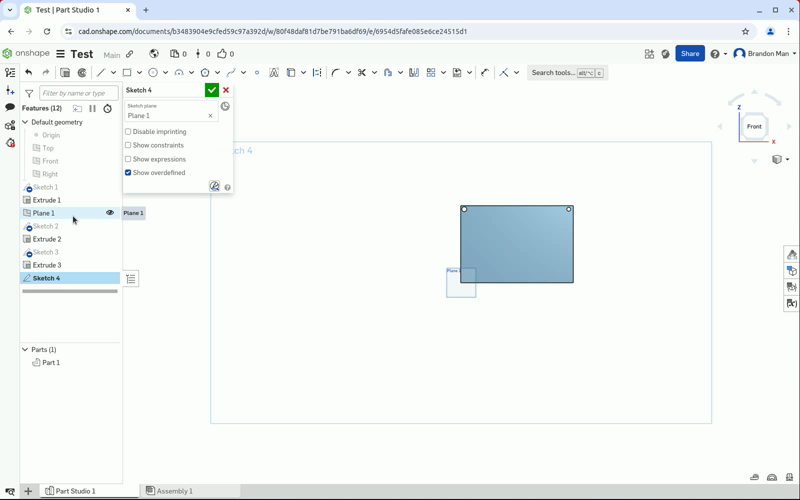
mouse_move(73, 352)
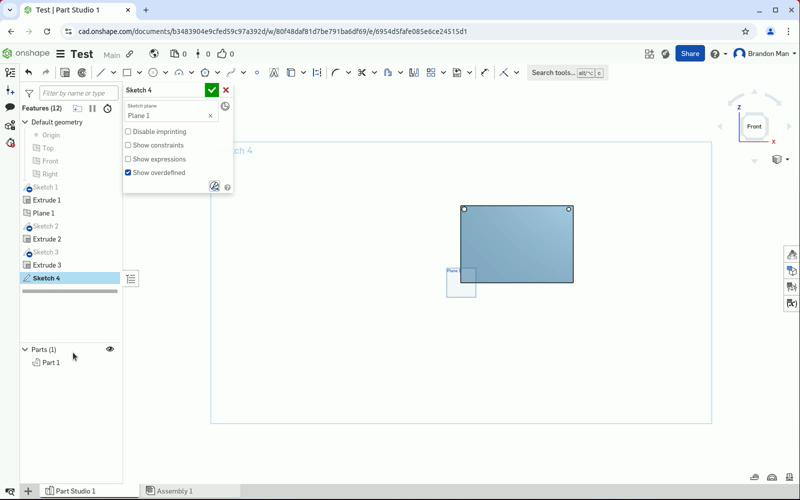
key(y)
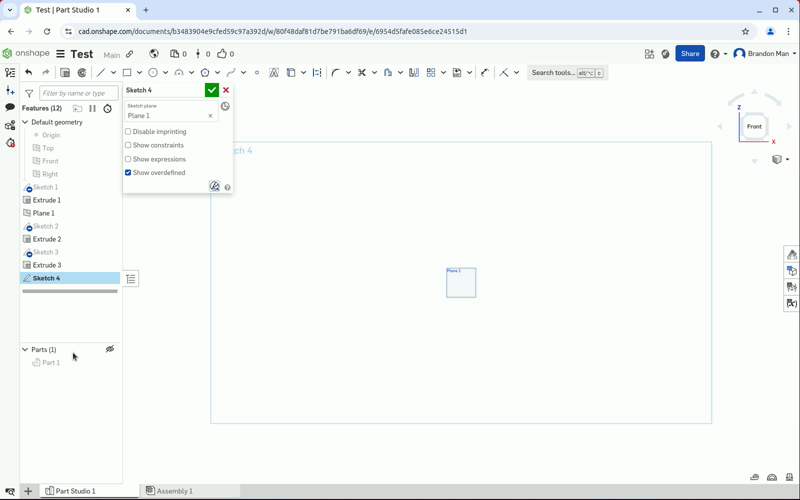
key(c)
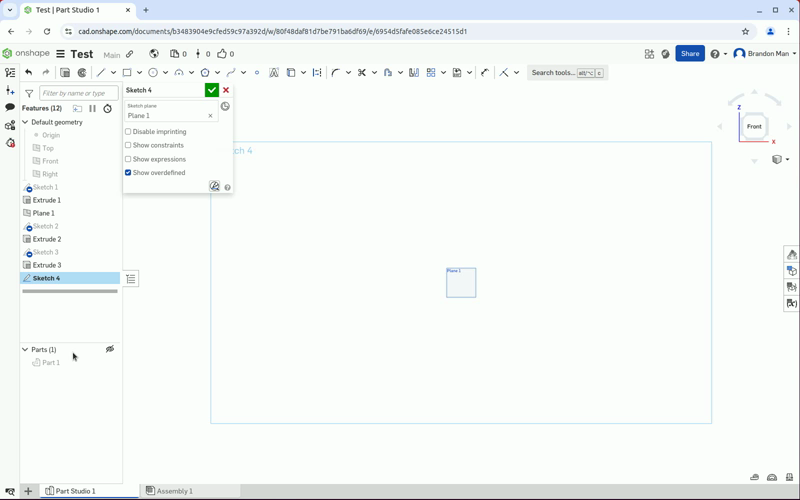
key_down(shift)
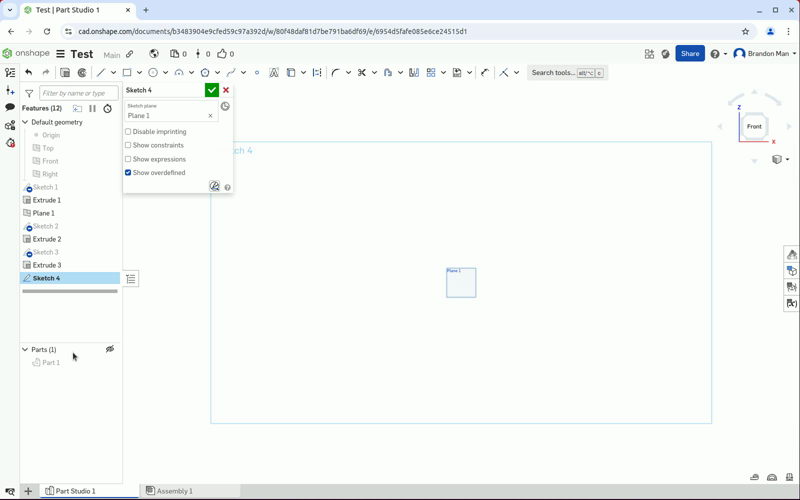
mouse_move(464, 279)
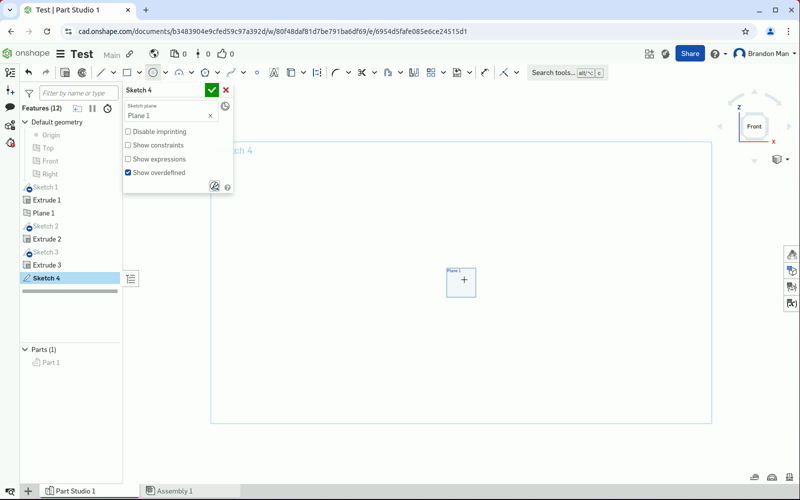
click(464, 279)
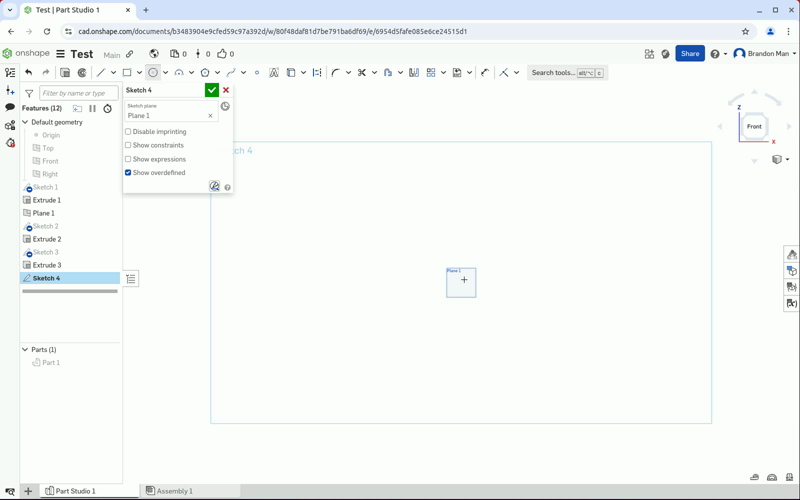
key_up(shift)
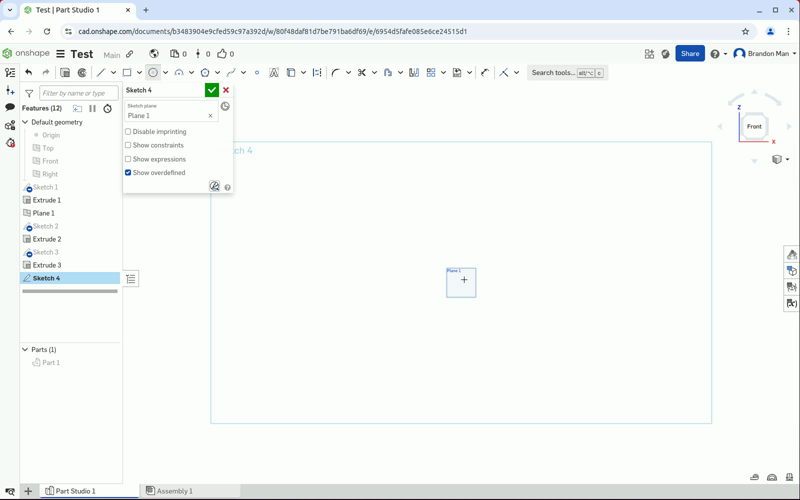
mouse_move(466, 279)
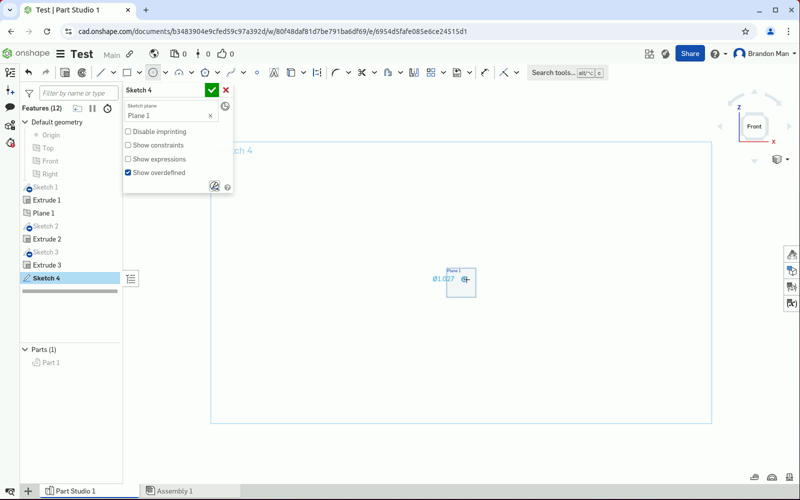
scroll(6)
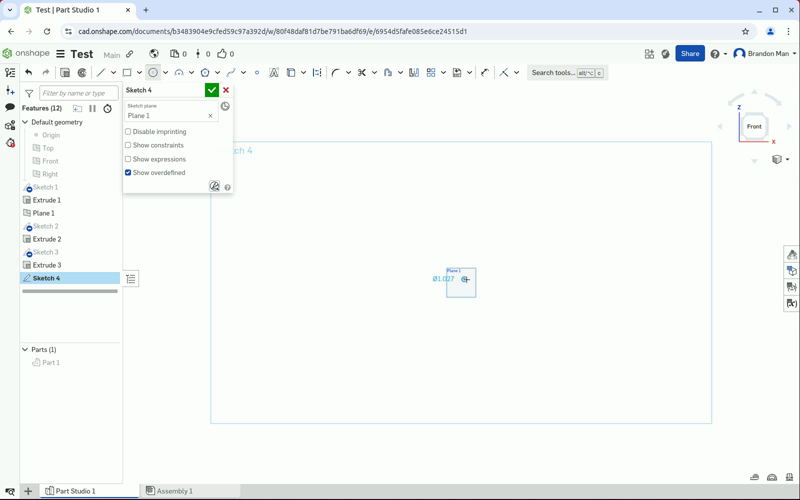
scroll(6)
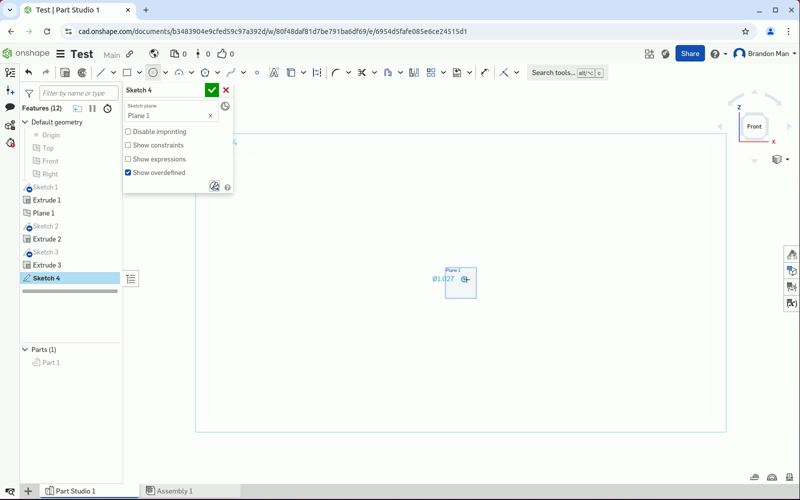
scroll(6)
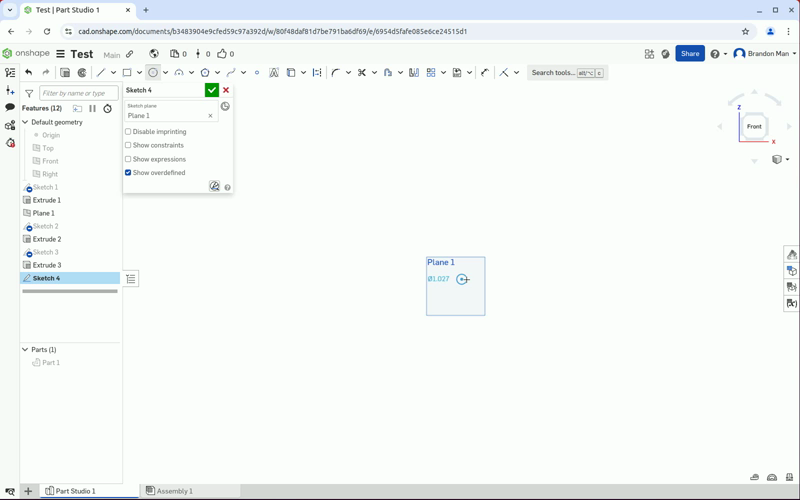
scroll(6)
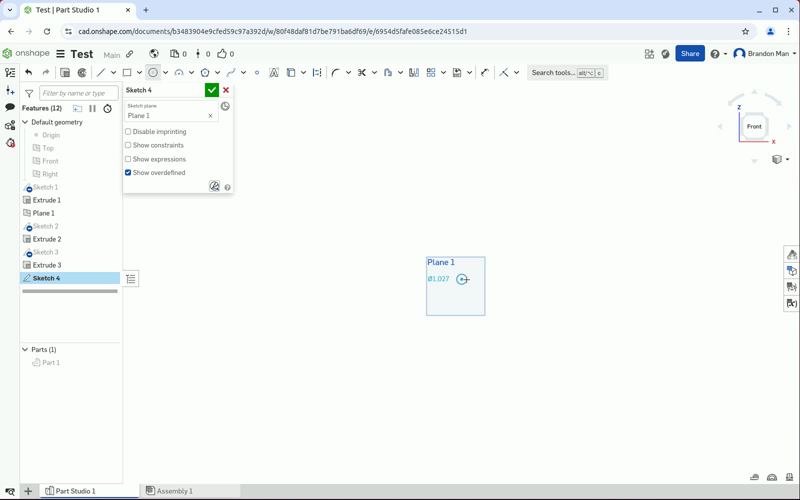
scroll(6)
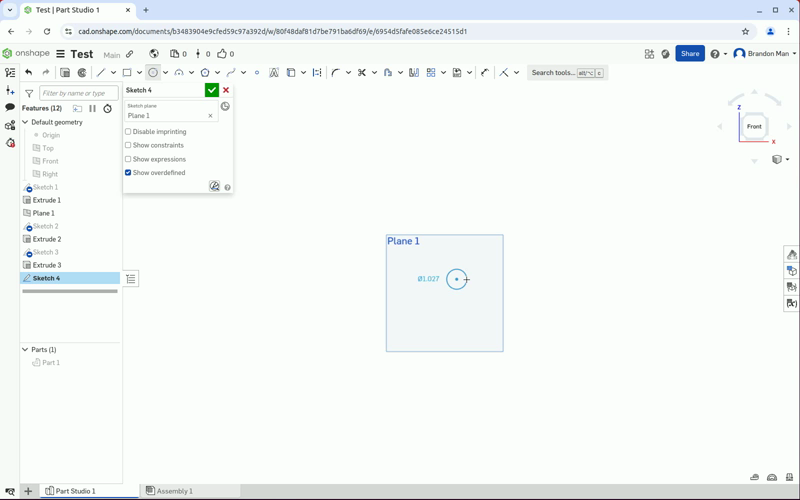
scroll(6)
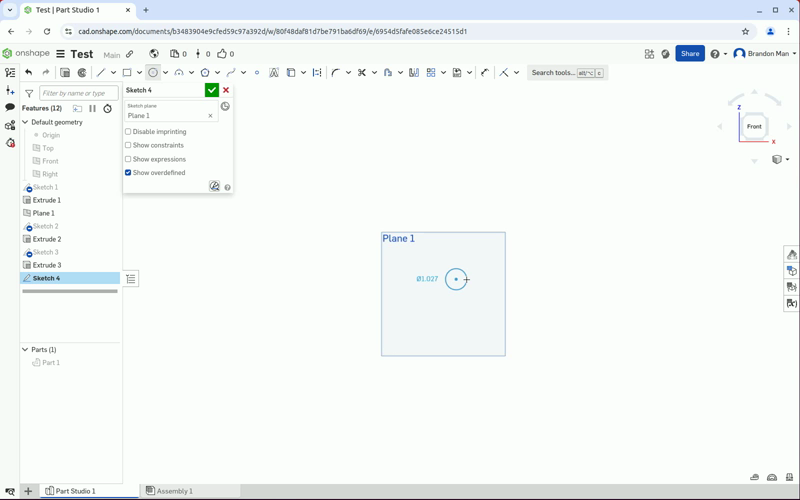
scroll(6)
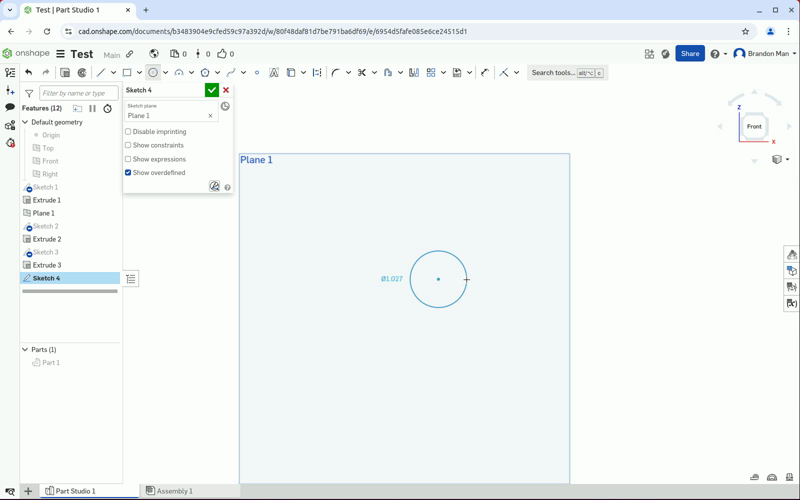
click(466, 279)
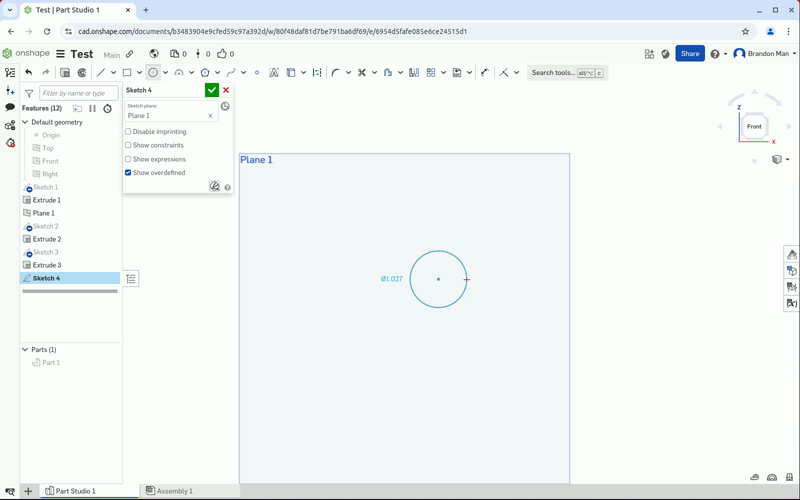
scroll(-6)
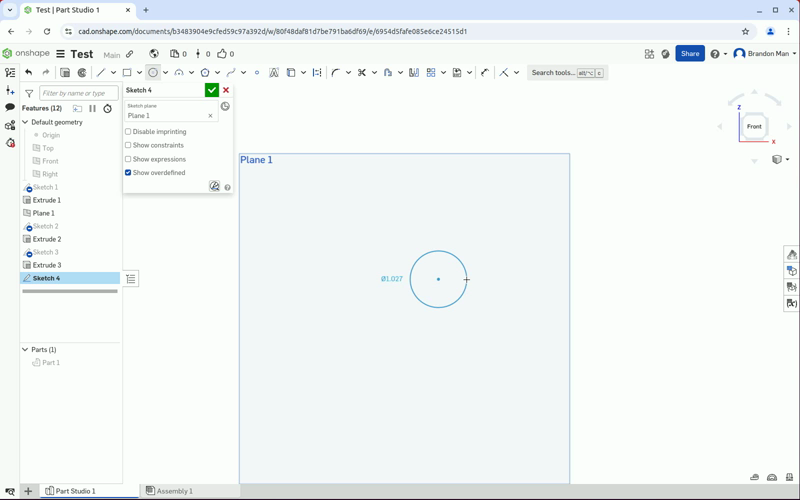
scroll(-6)
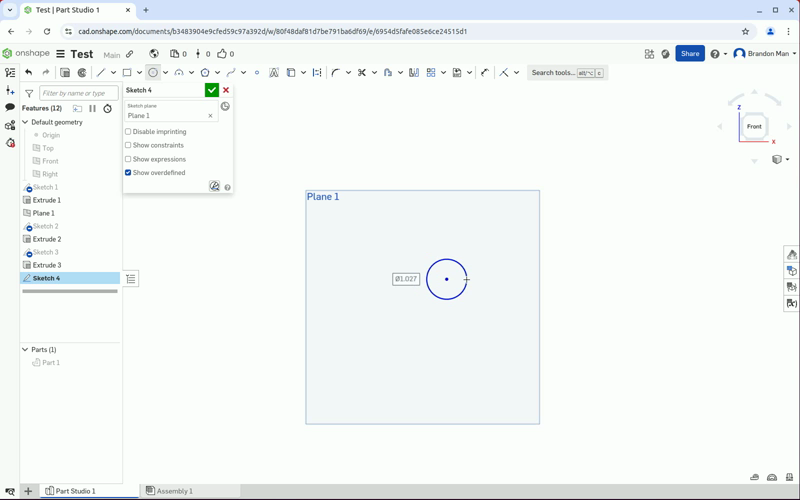
scroll(-6)
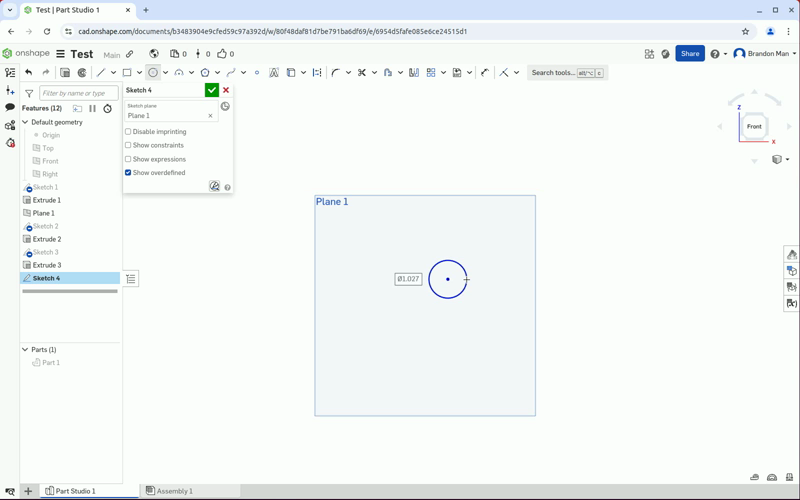
scroll(-6)
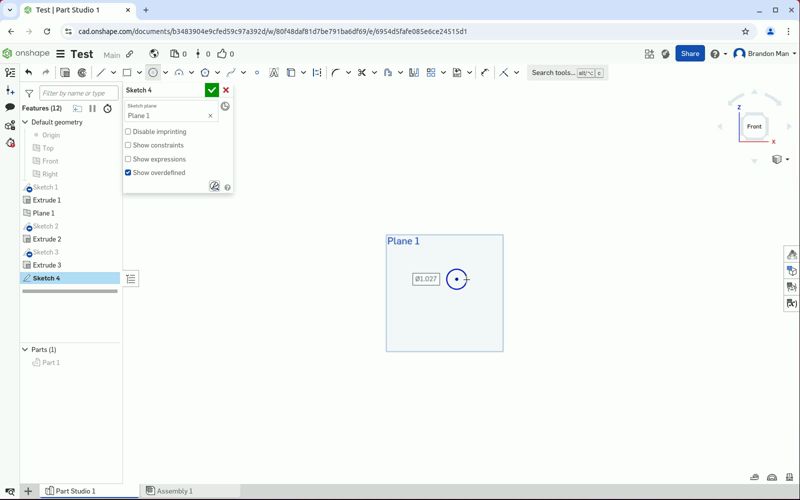
scroll(-6)
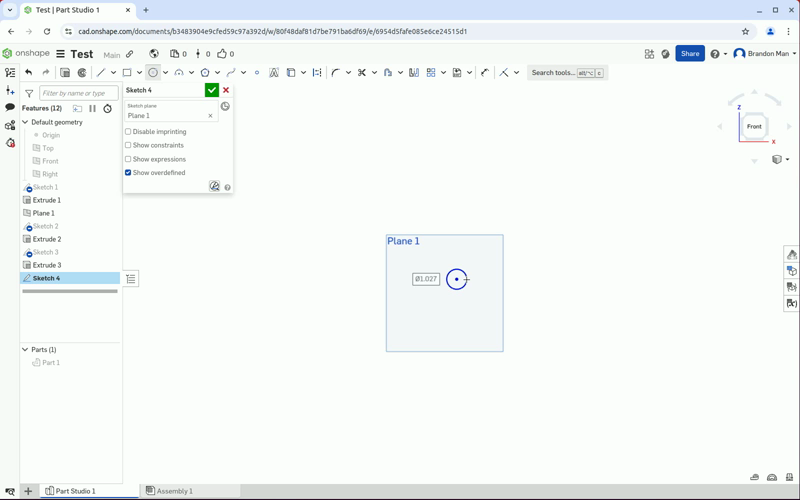
scroll(-6)
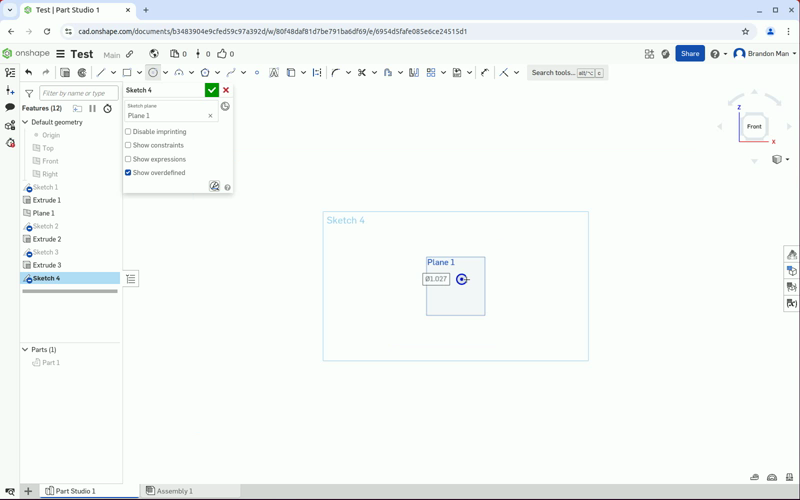
scroll(-6)
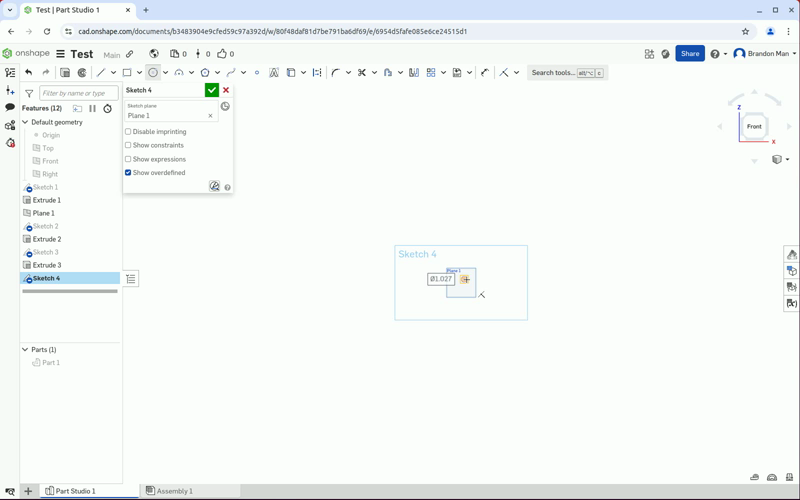
key(esc)
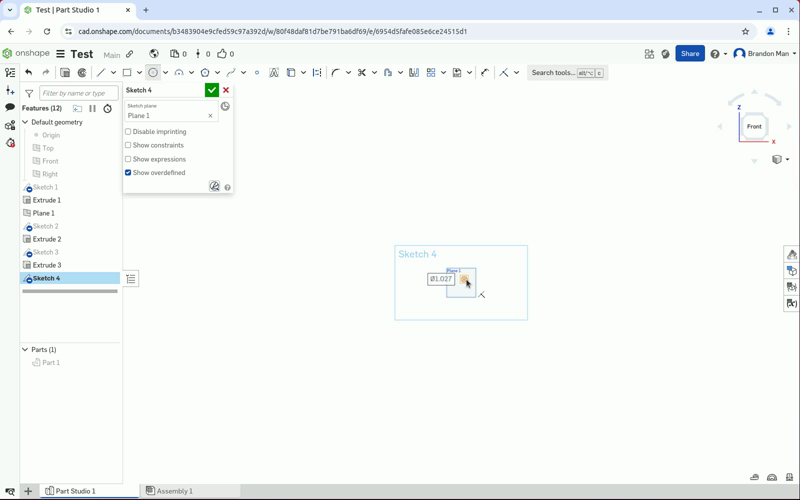
mouse_move(465, 278)
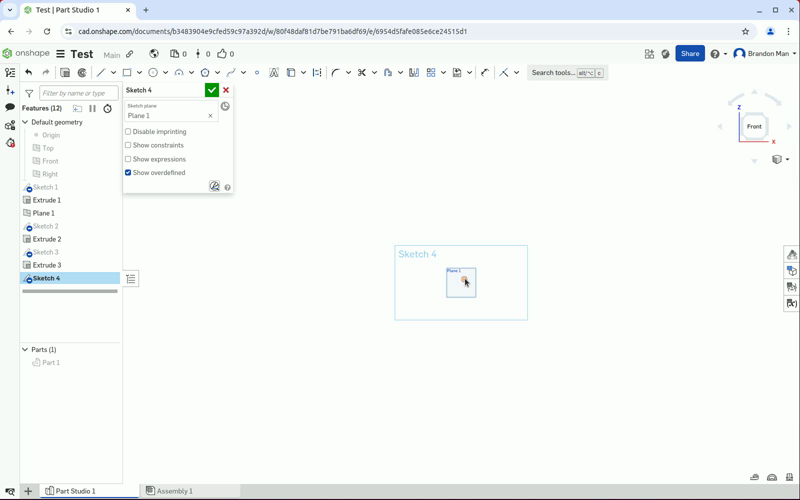
scroll(6)
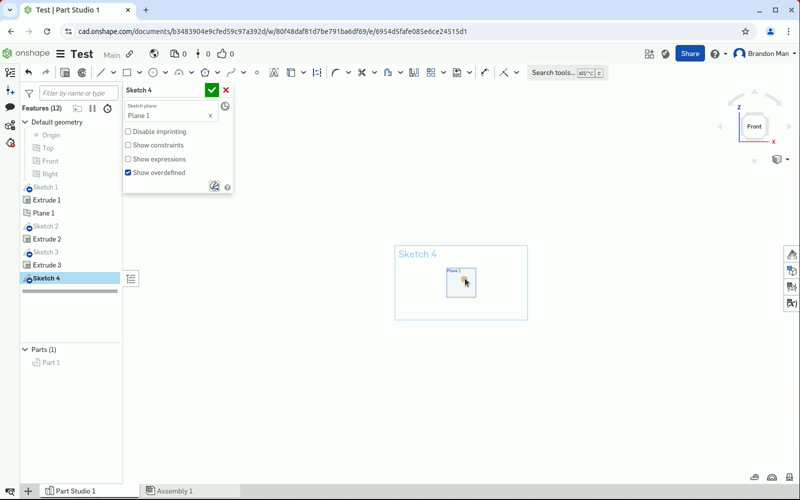
scroll(6)
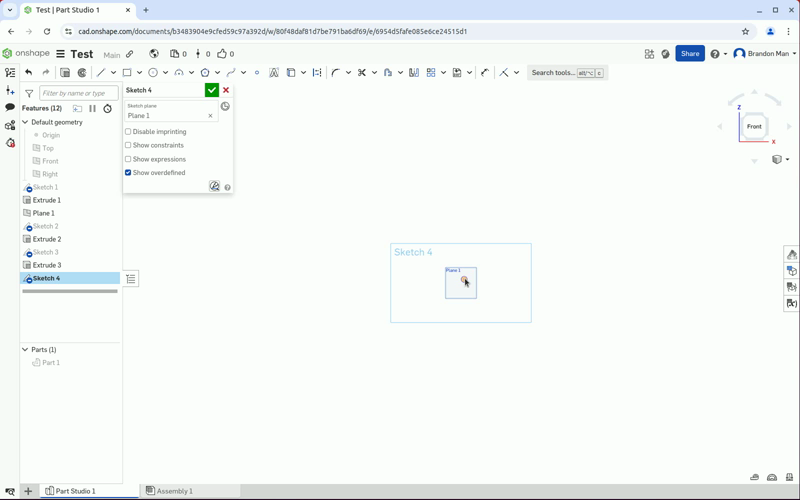
scroll(6)
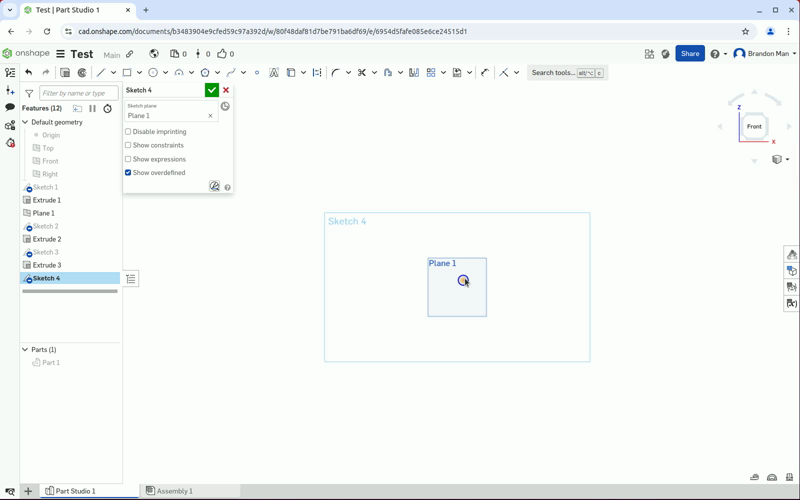
scroll(6)
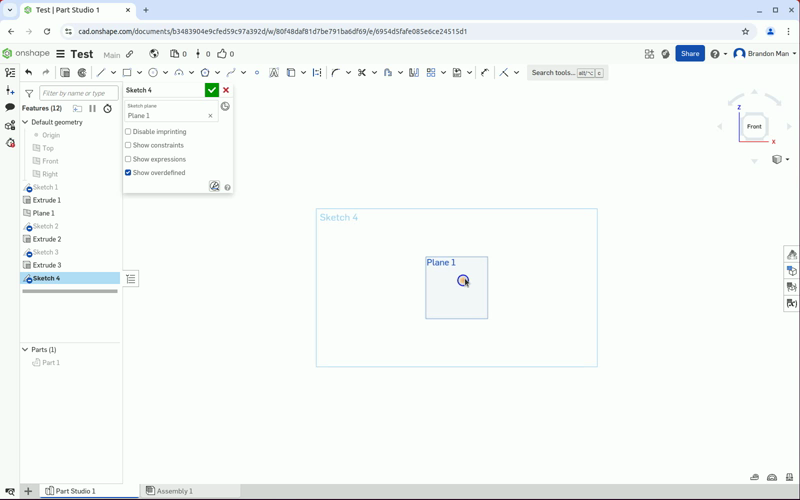
scroll(6)
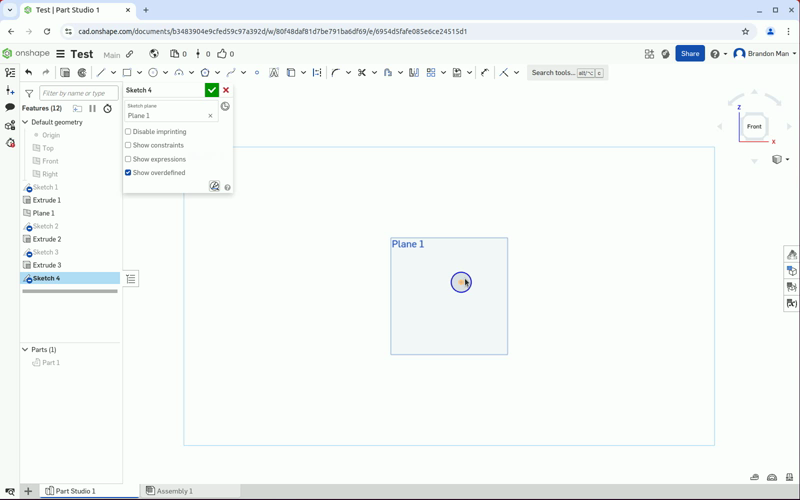
scroll(6)
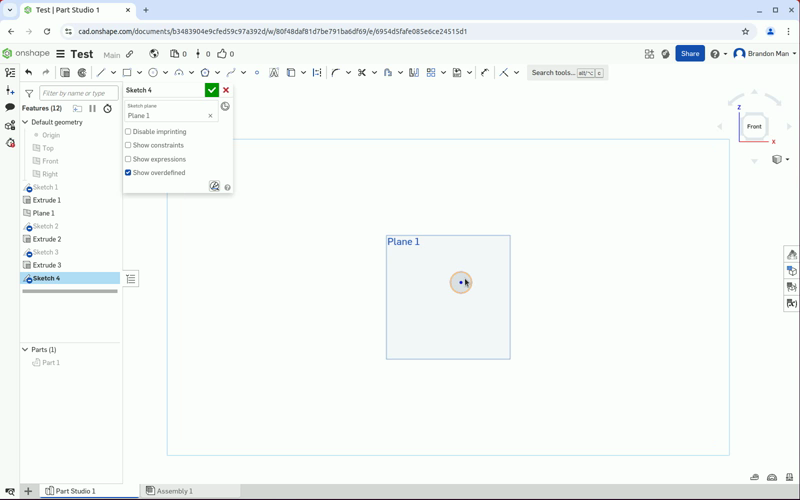
scroll(6)
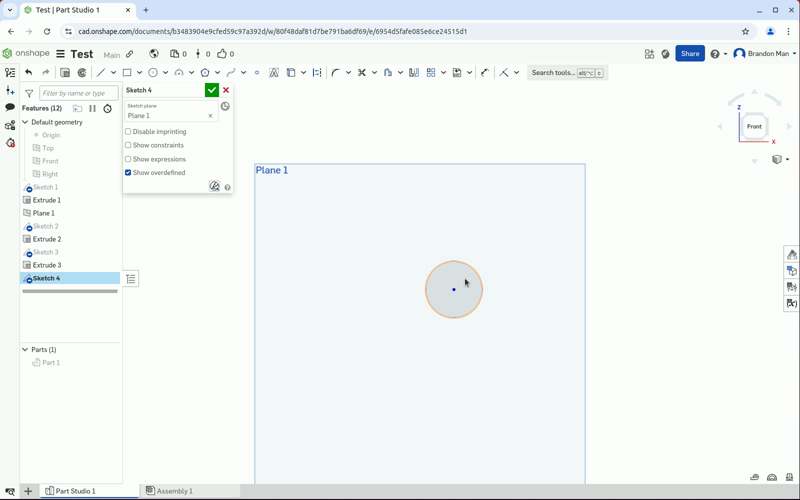
click(465, 278)
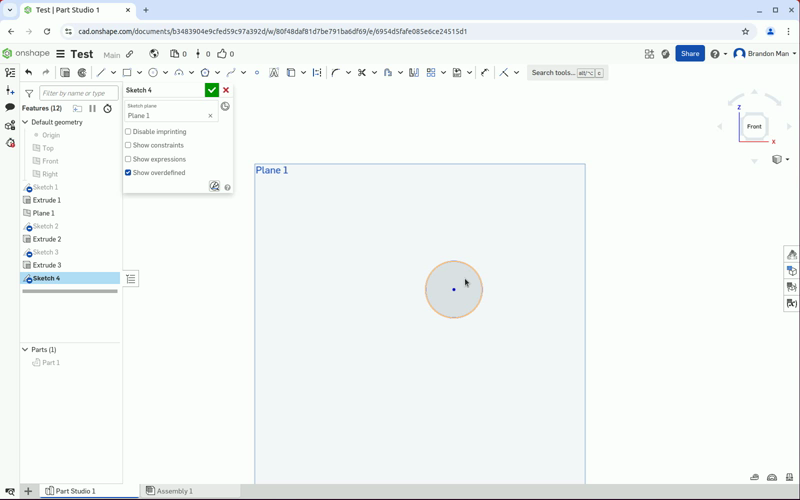
scroll(-6)
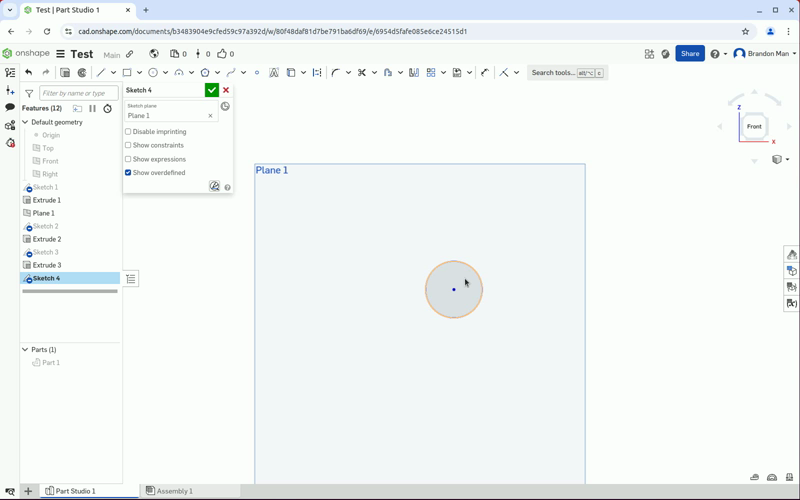
scroll(-6)
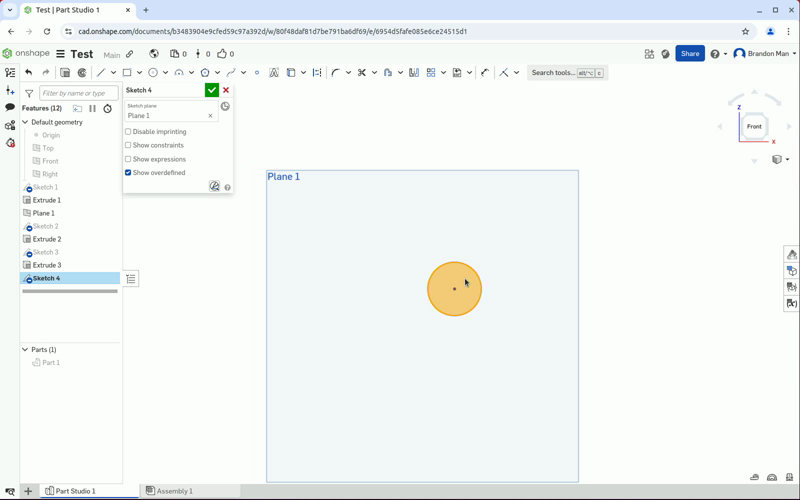
scroll(-6)
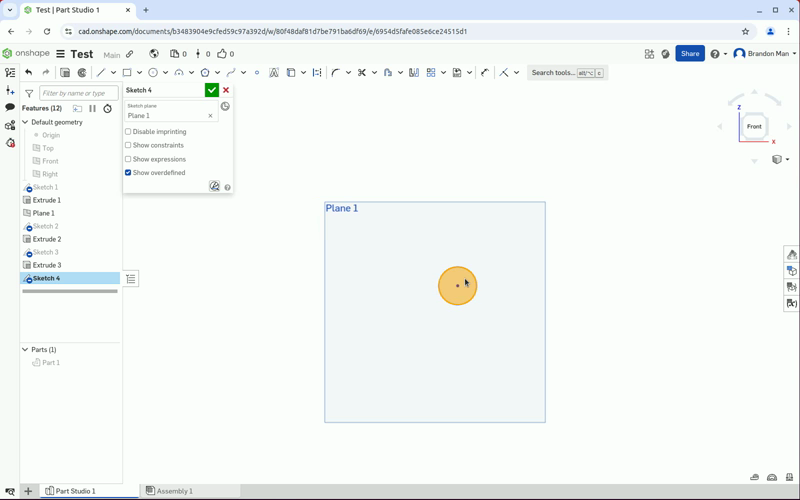
scroll(-6)
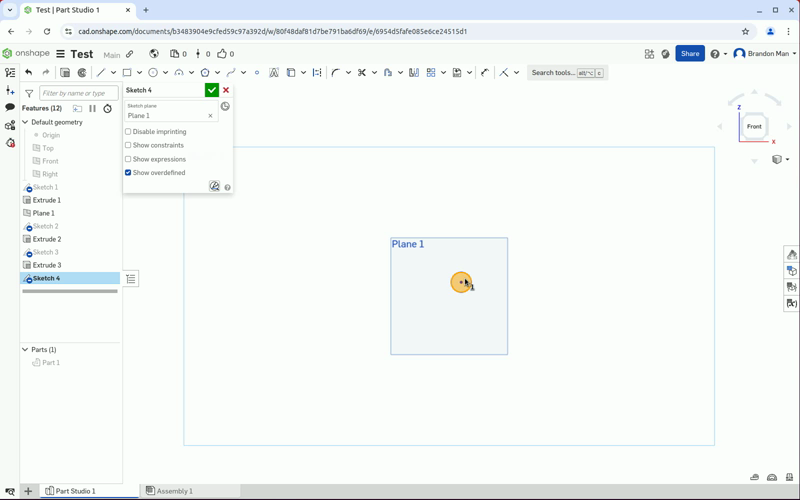
scroll(-6)
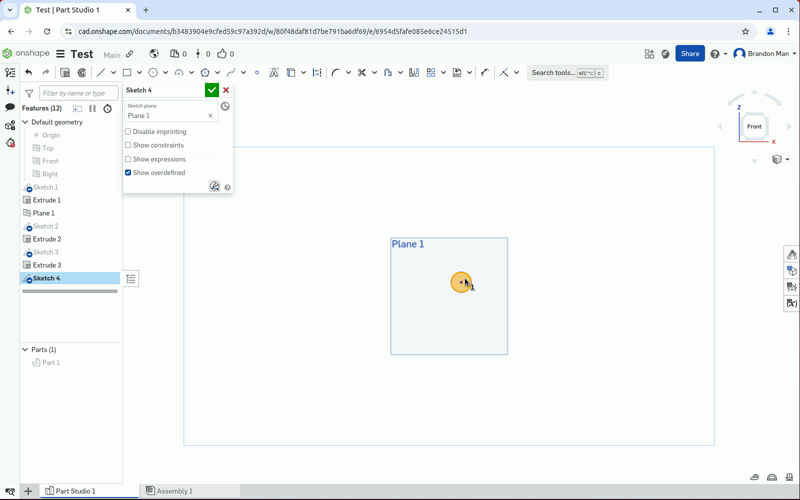
scroll(-6)
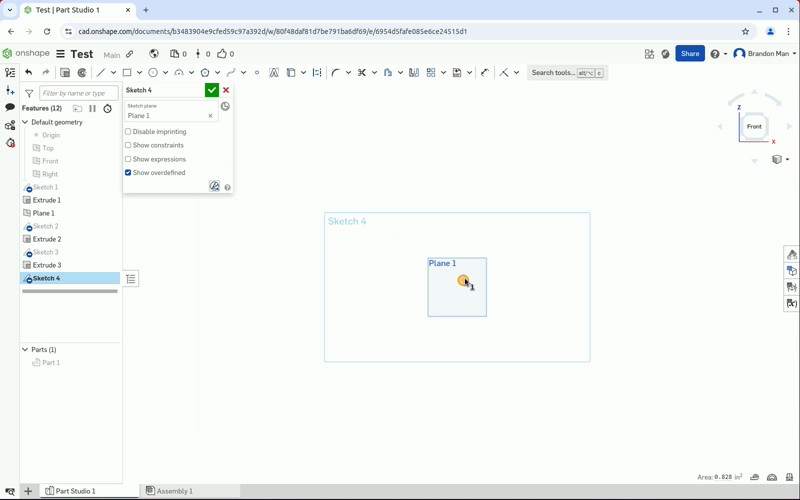
scroll(-6)
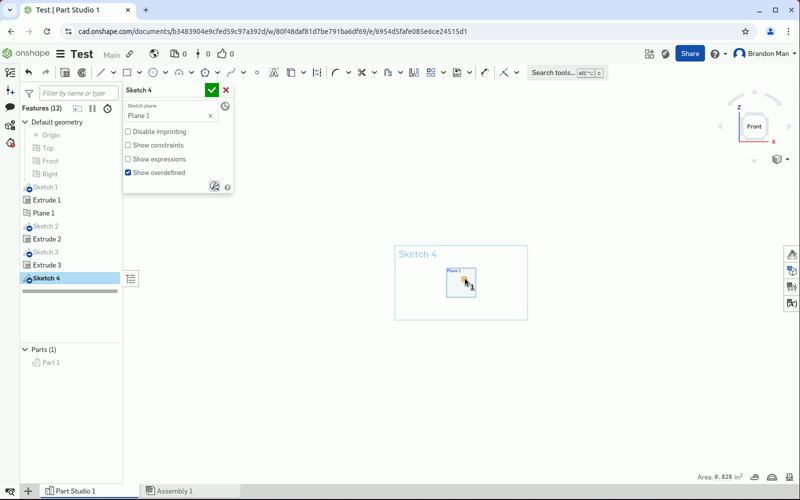
mouse_move(73, 352)
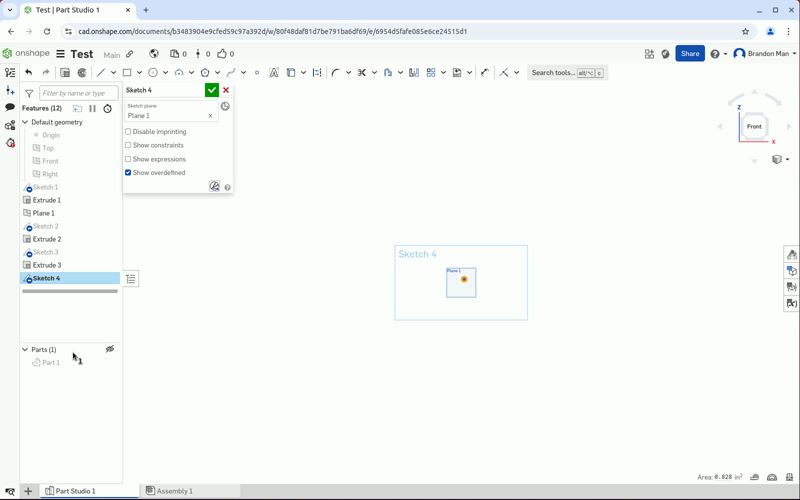
key(shift+y)
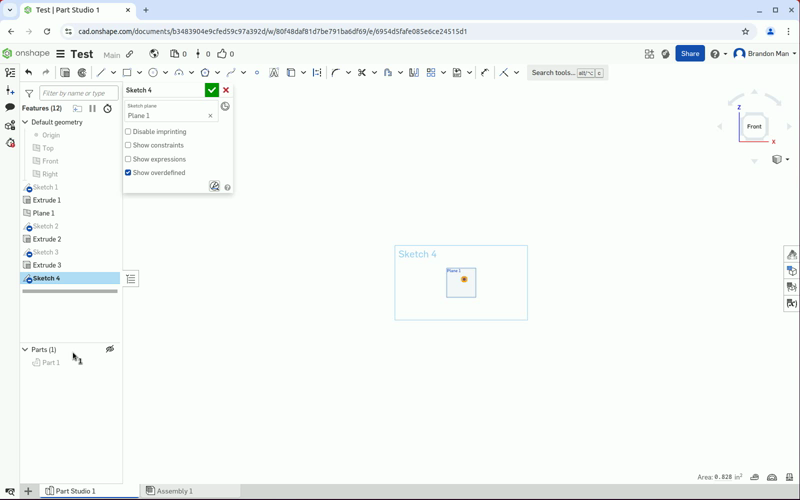
key(shift+e)
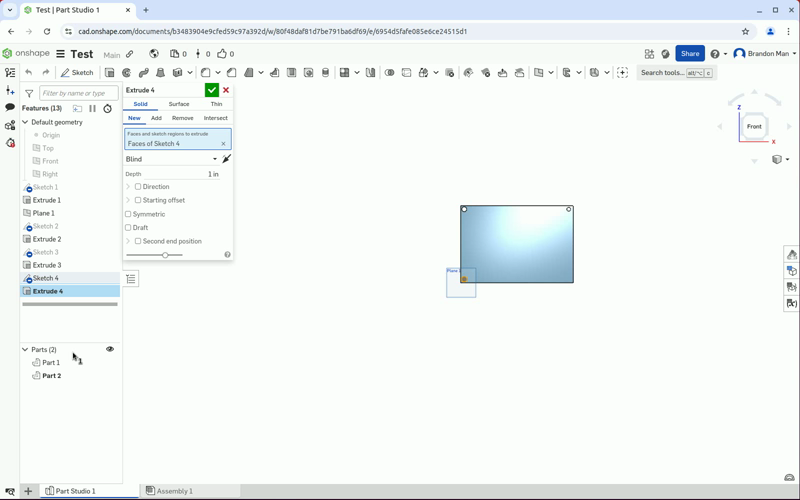
mouse_move(143, 106)
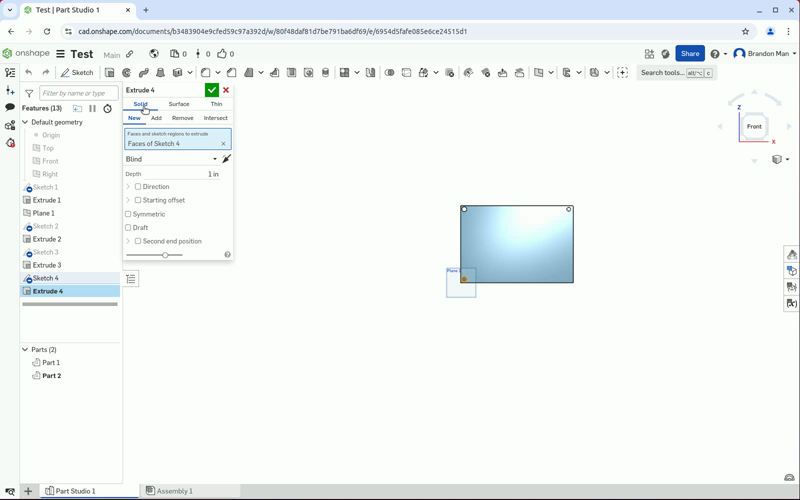
click(143, 106)
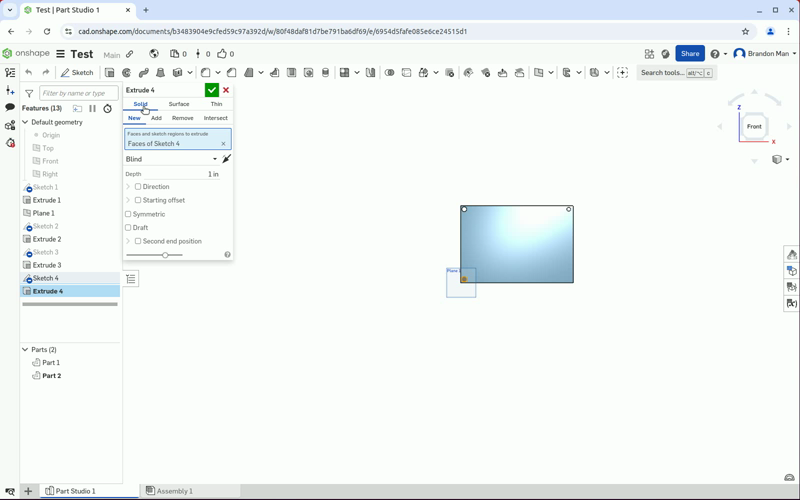
mouse_move(186, 120)
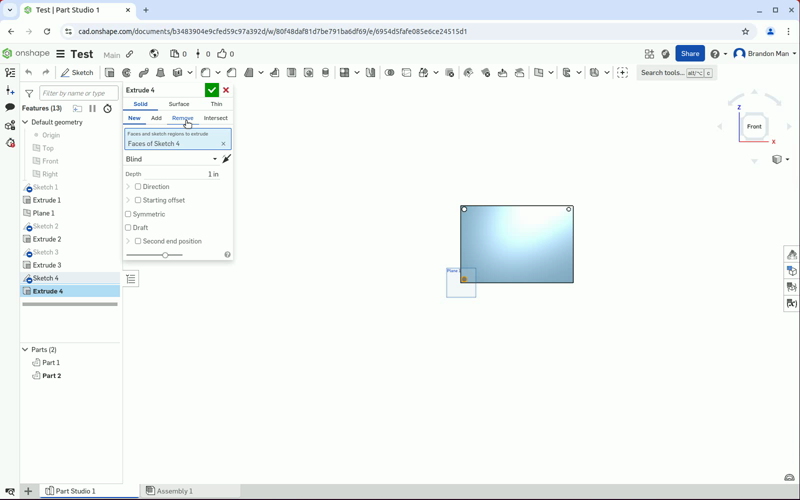
click(186, 120)
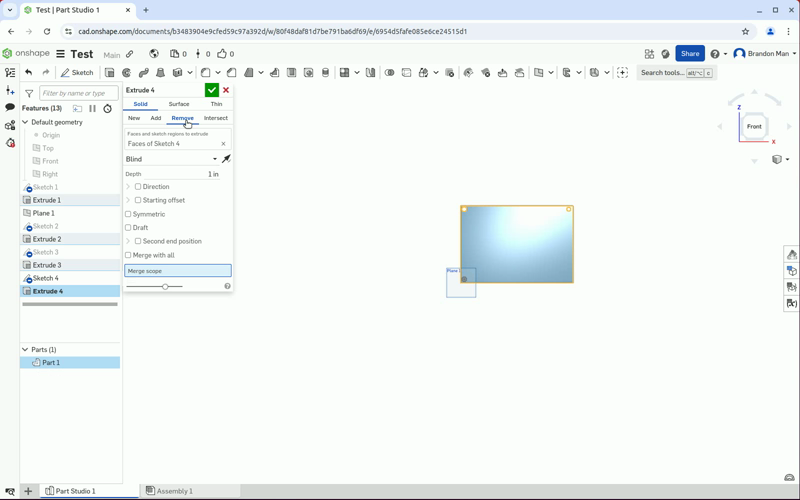
key(tab, 4)
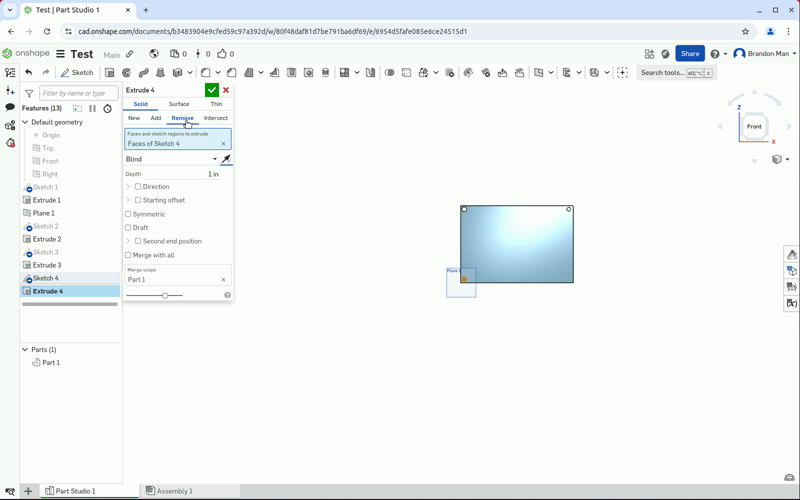
text(4.092)
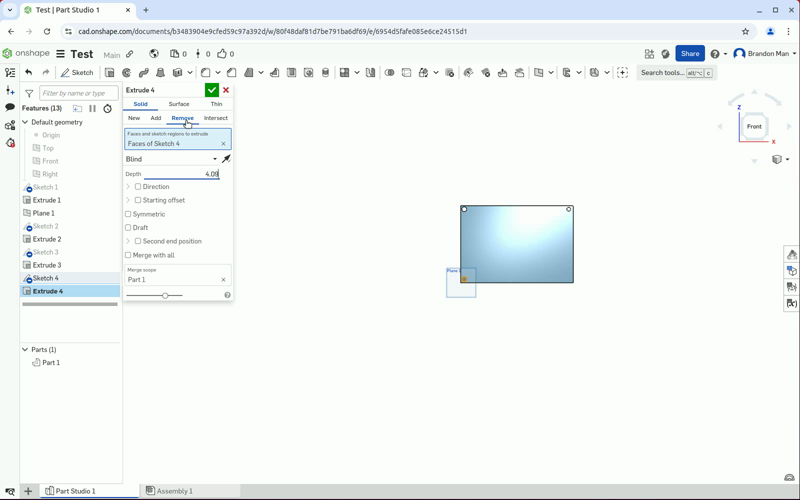
key(tab, 6)
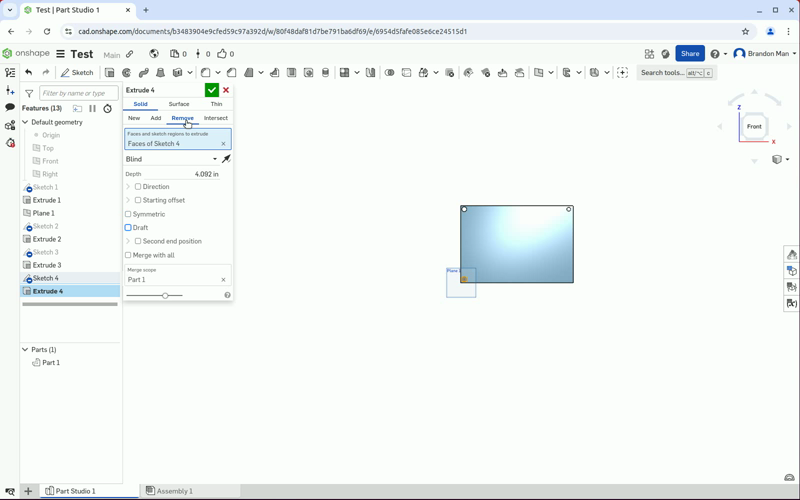
key(space)
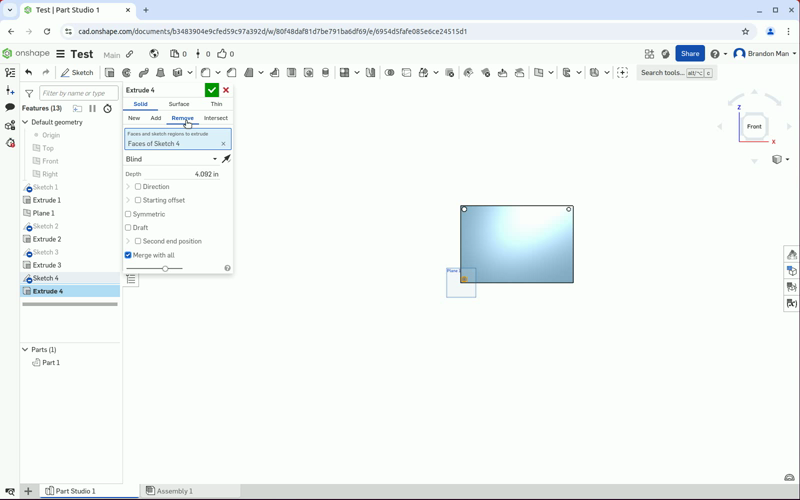
key(enter)
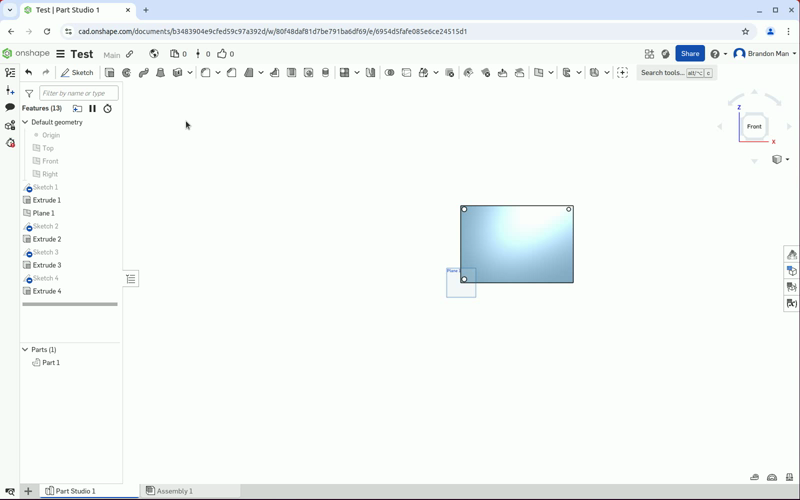
key(shift+h)
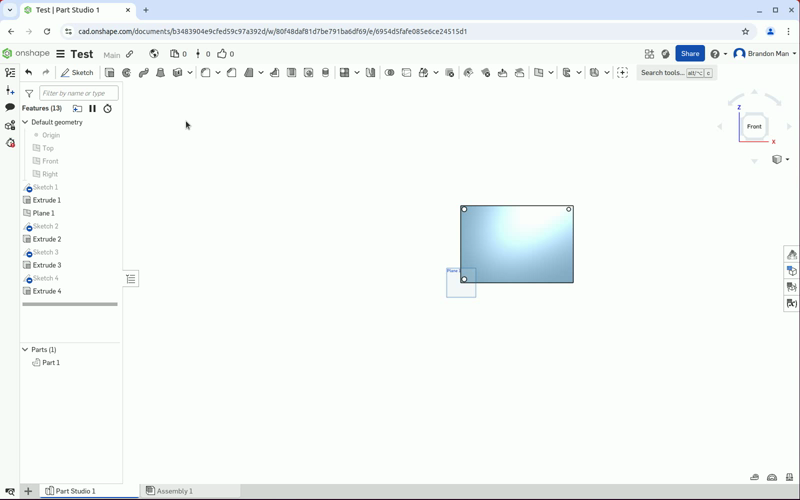
key(shift+h)
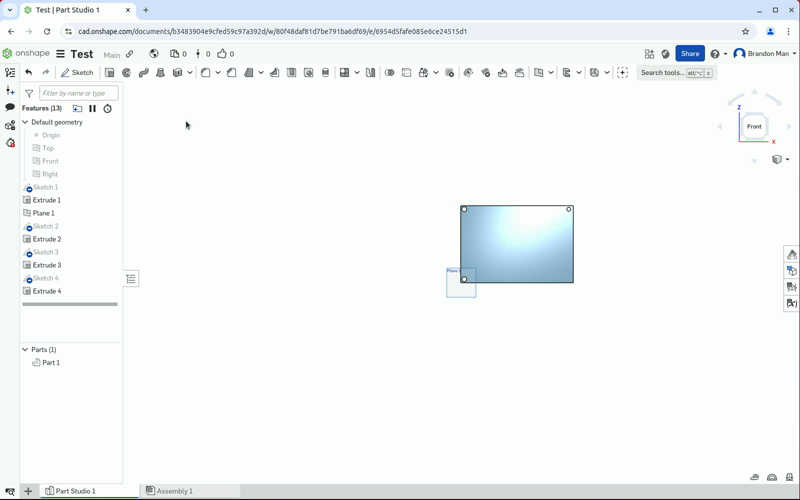
mouse_move(73, 189)
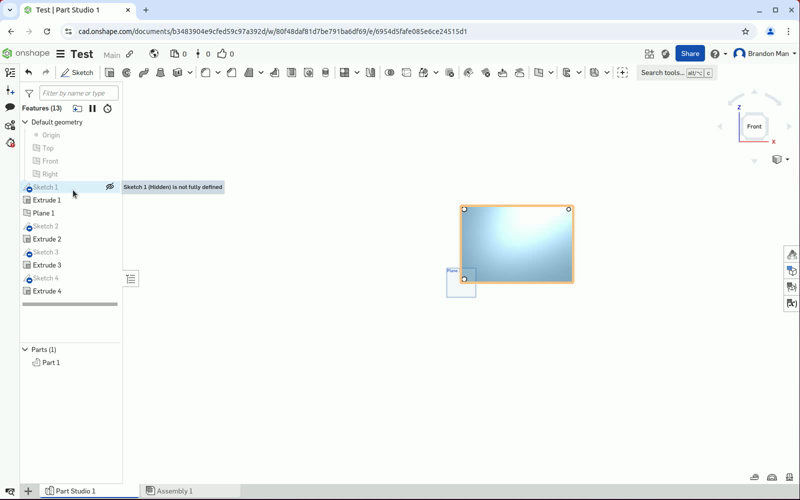
click(73, 189)
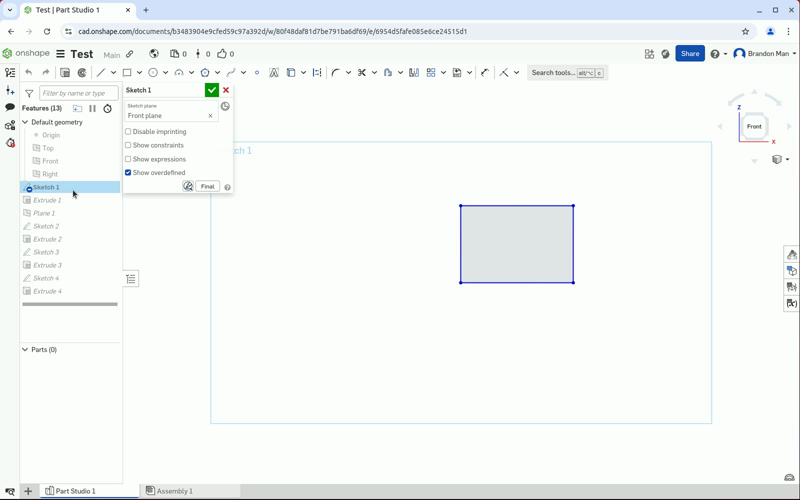
mouse_move(229, 92)
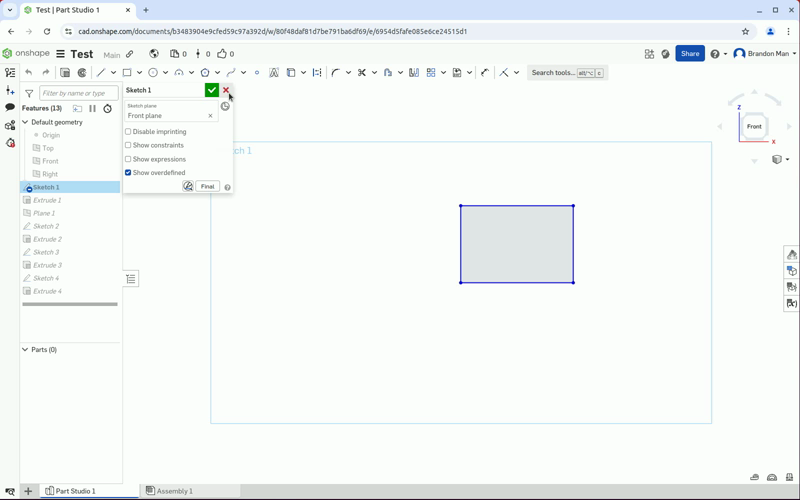
click(229, 92)
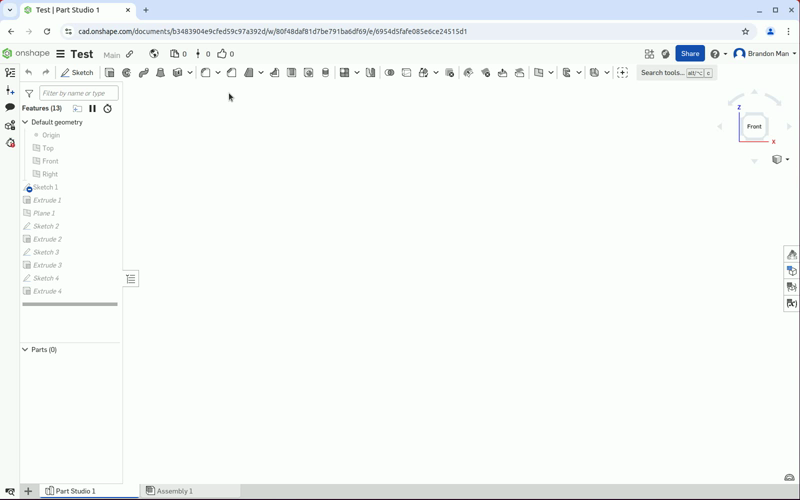
key(shift+s)
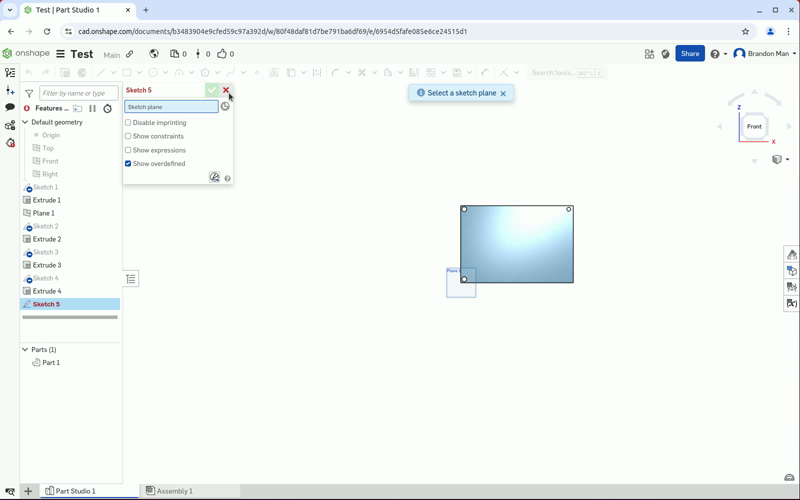
mouse_move(73, 215)
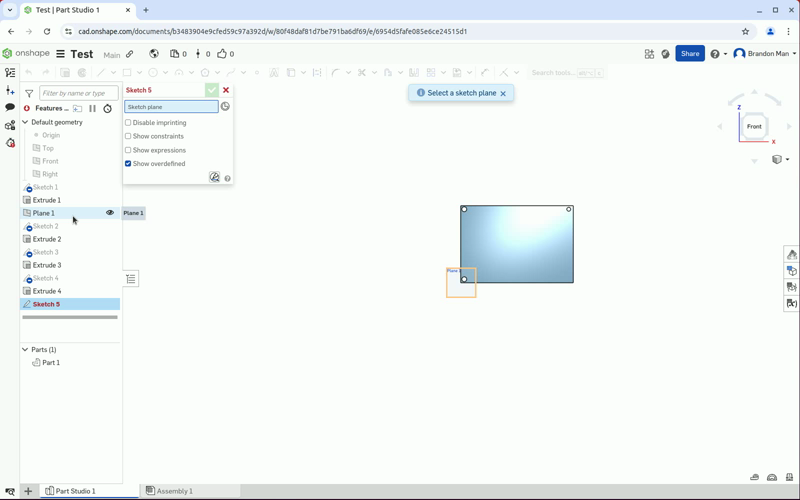
click(73, 215)
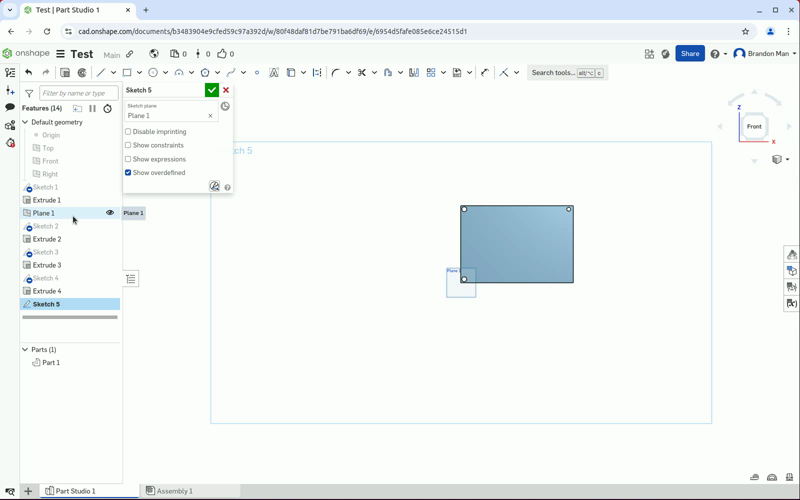
mouse_move(73, 352)
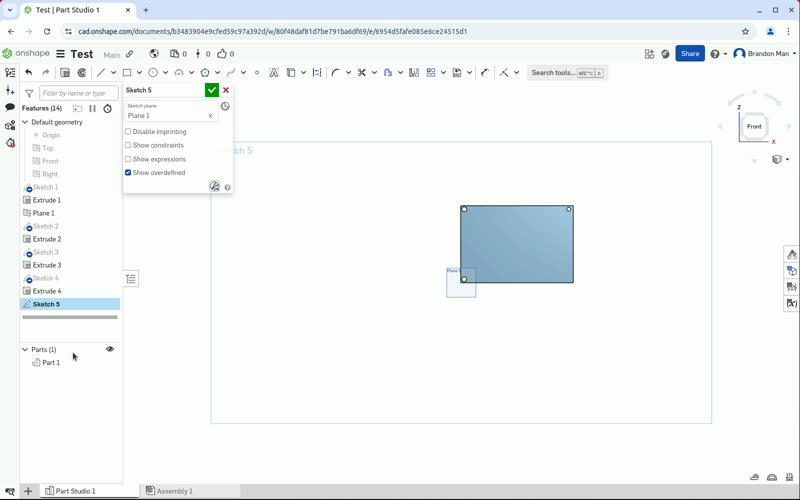
key(y)
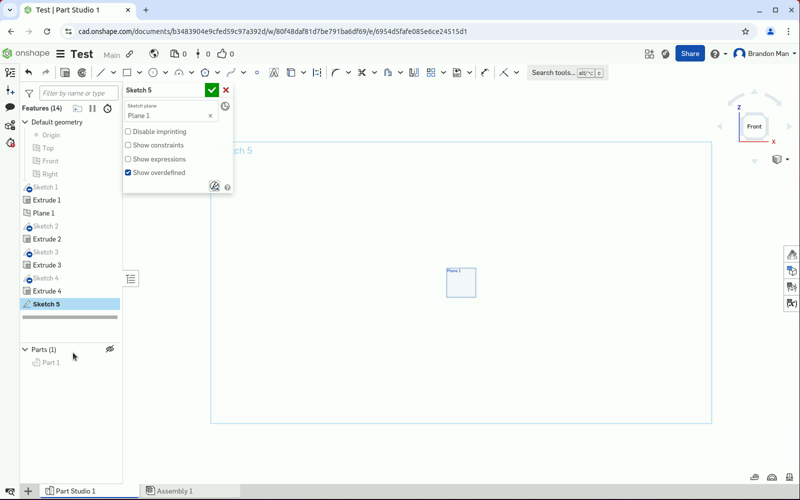
key(c)
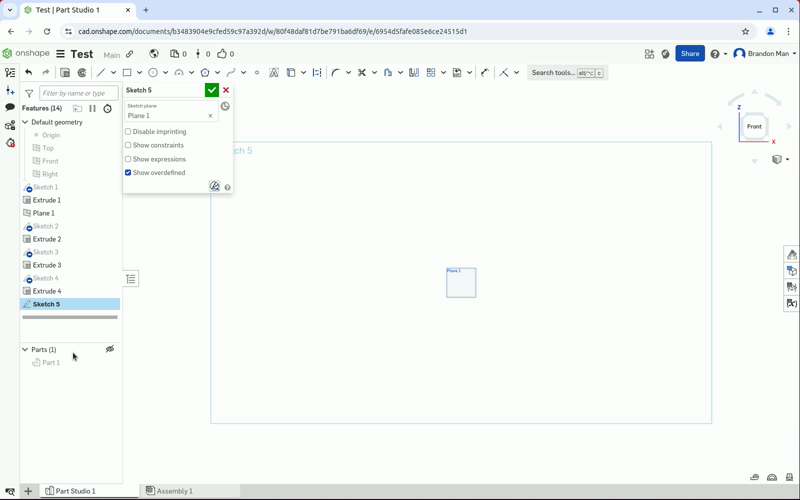
key_down(shift)
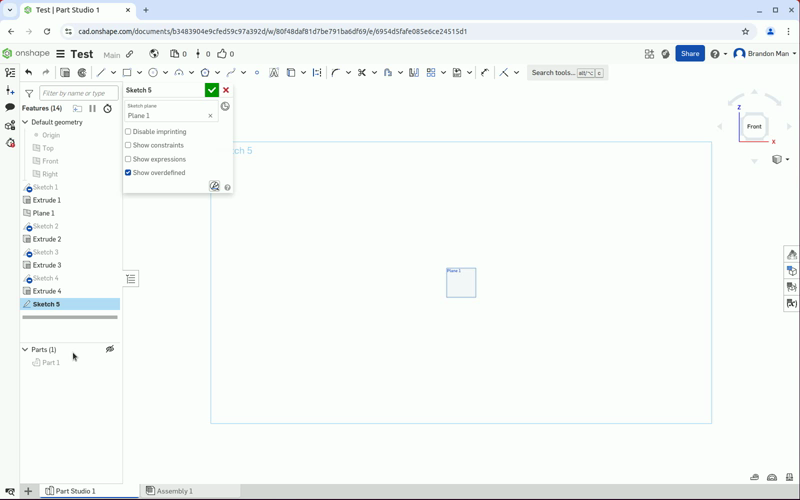
mouse_move(567, 279)
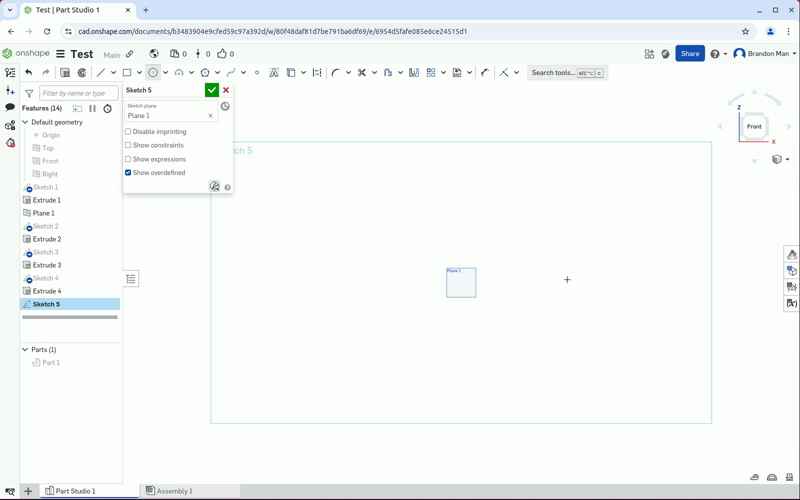
click(567, 279)
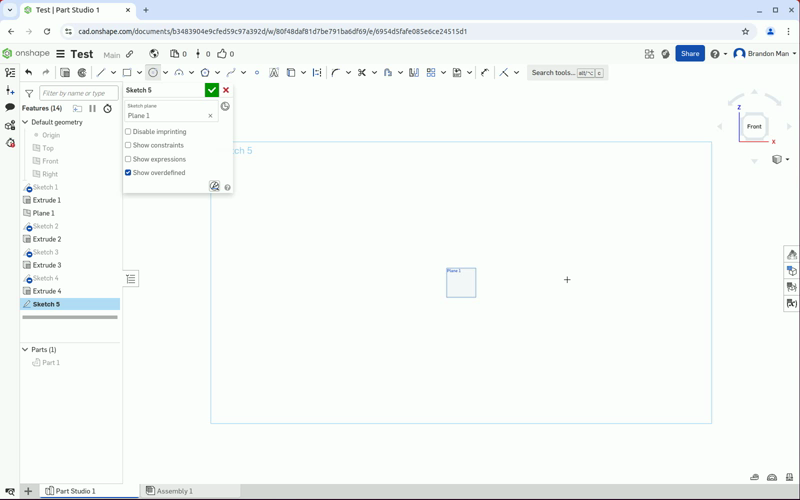
key_up(shift)
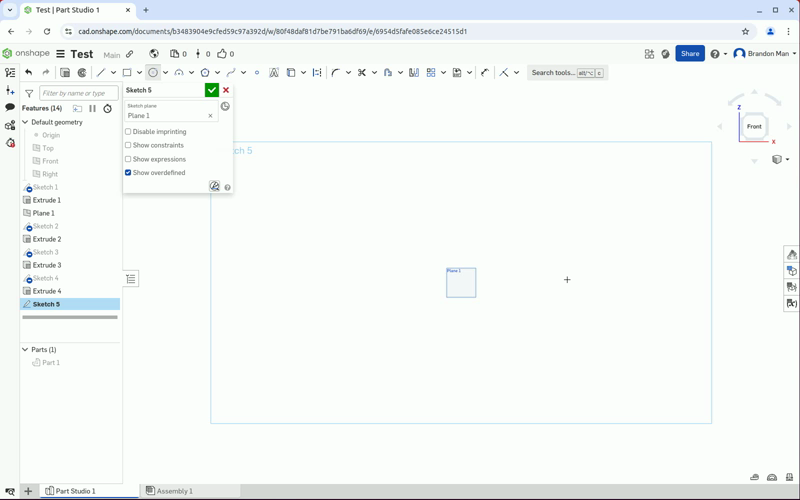
mouse_move(569, 279)
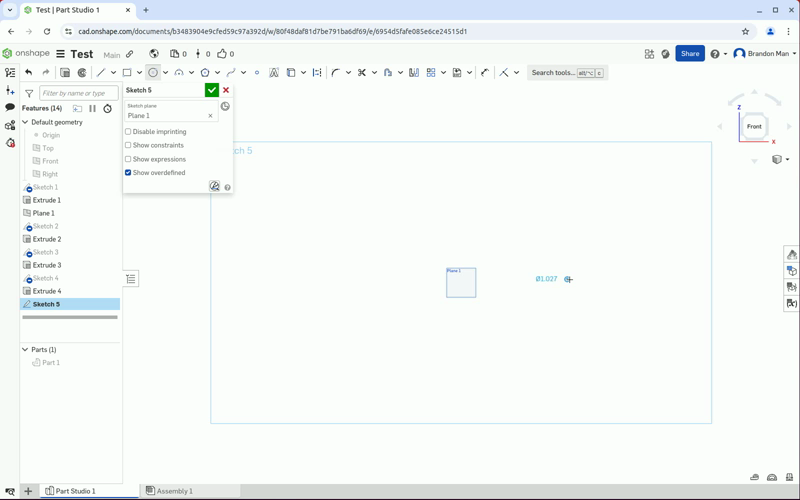
scroll(6)
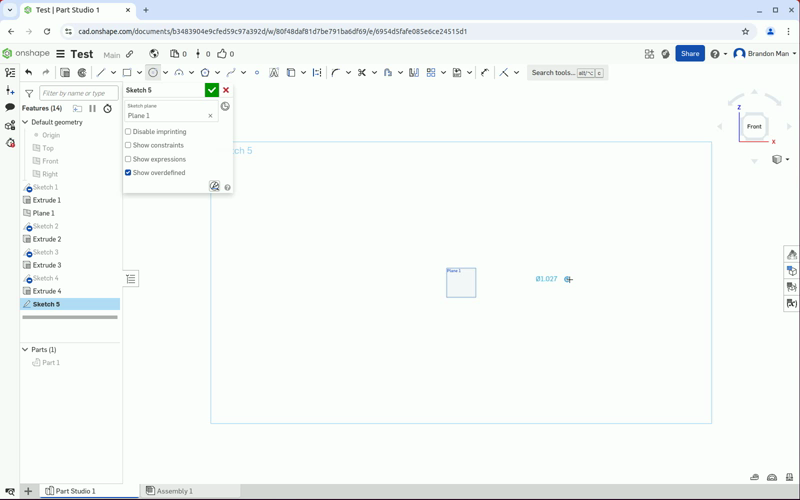
scroll(6)
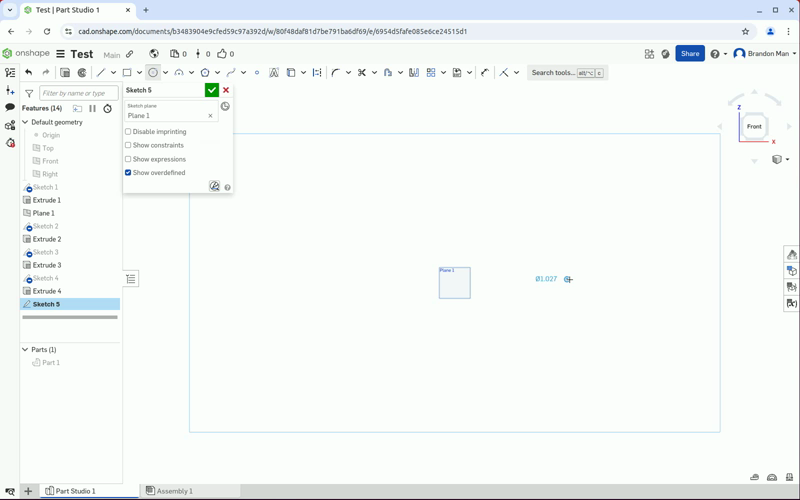
scroll(6)
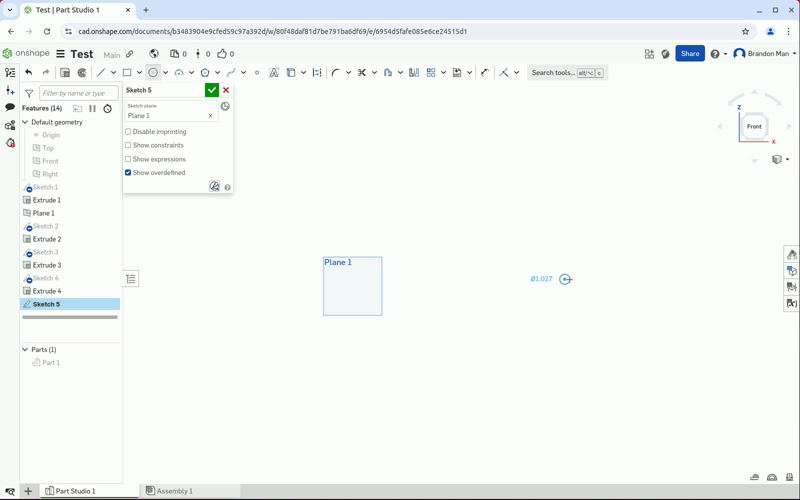
scroll(6)
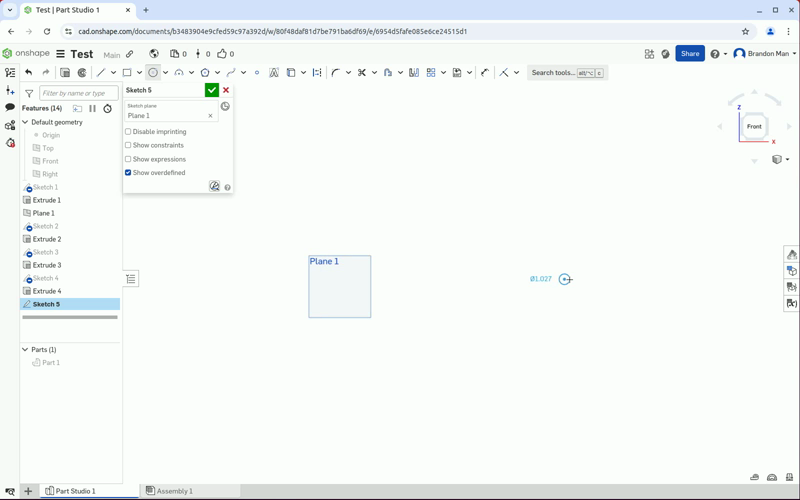
scroll(6)
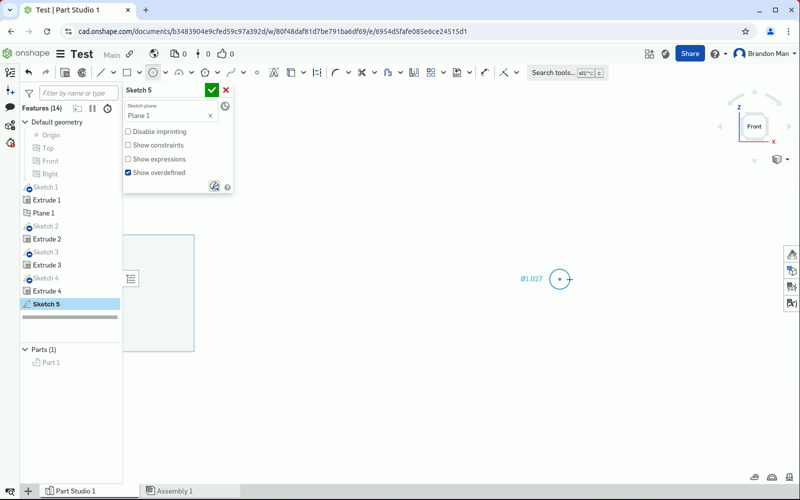
scroll(6)
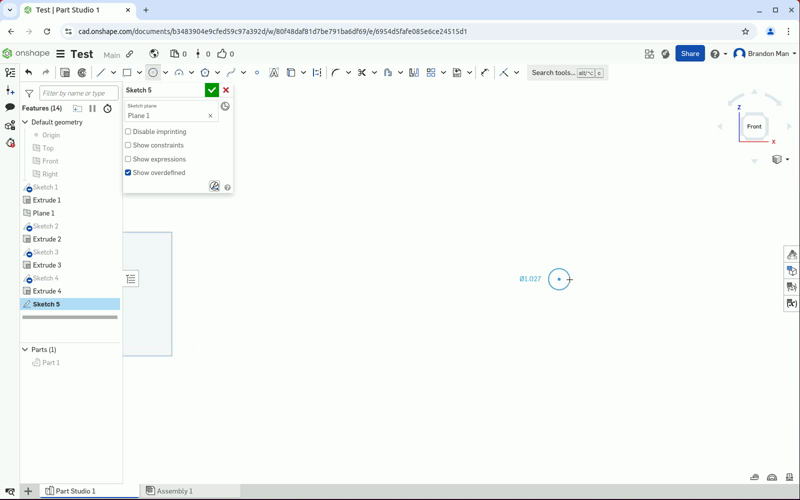
scroll(6)
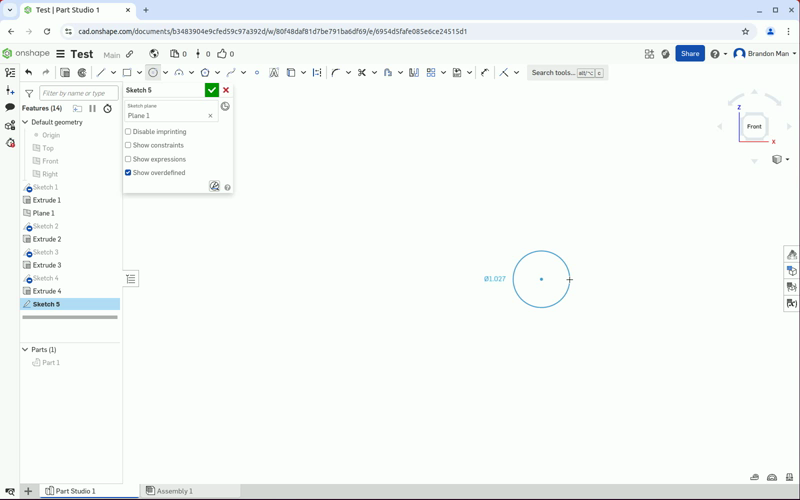
click(569, 279)
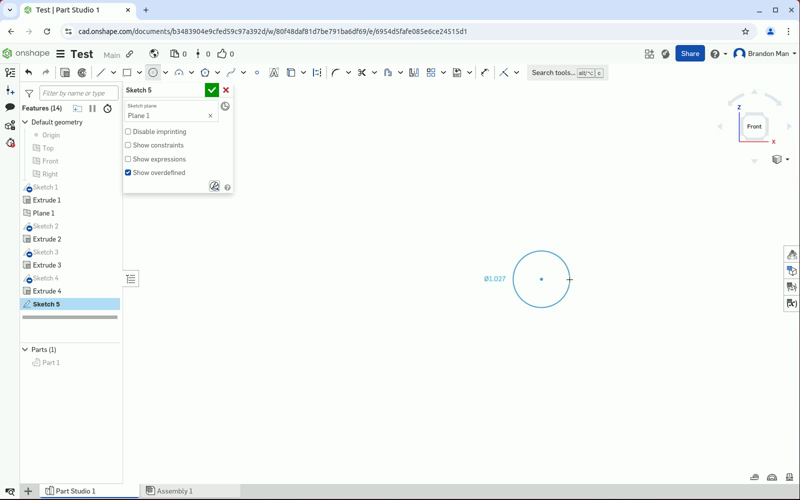
scroll(-6)
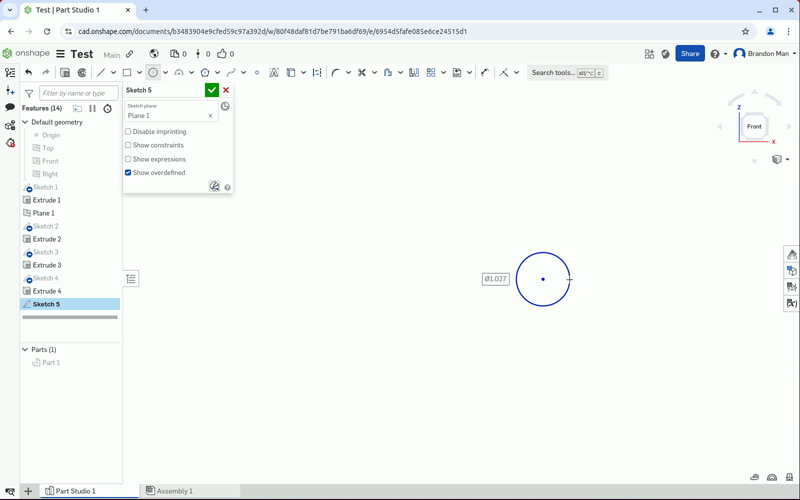
scroll(-6)
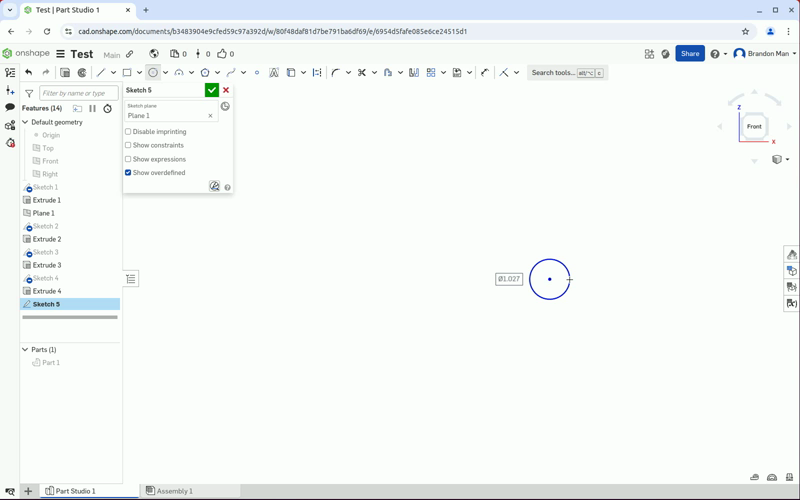
scroll(-6)
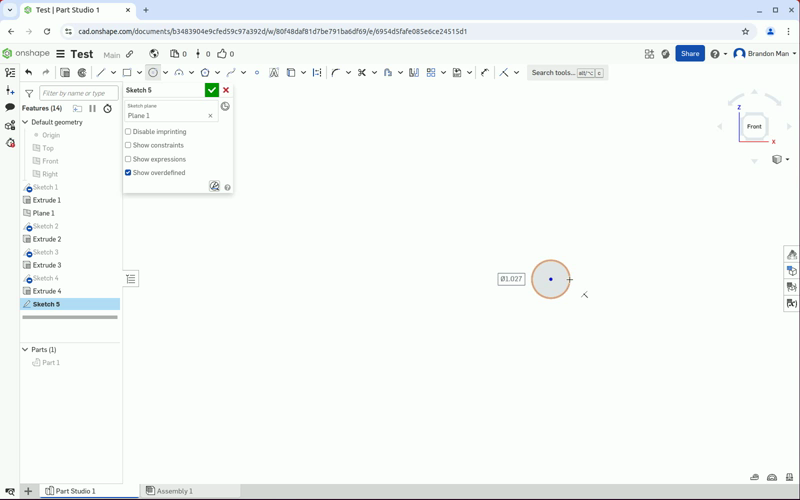
scroll(-6)
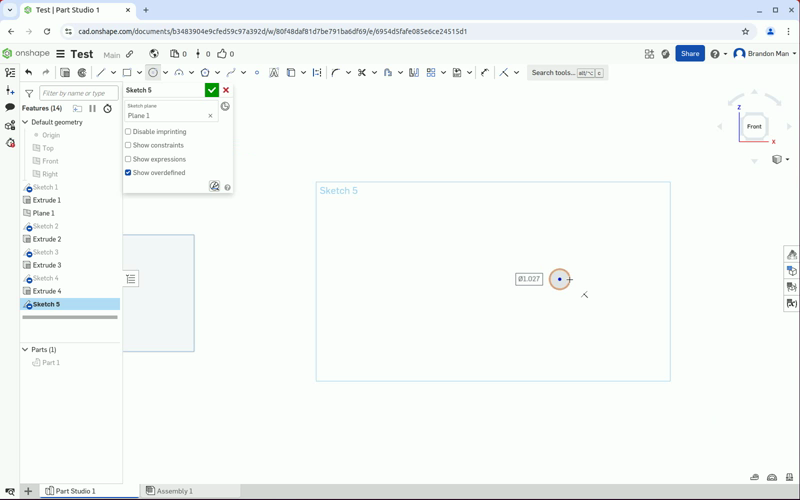
scroll(-6)
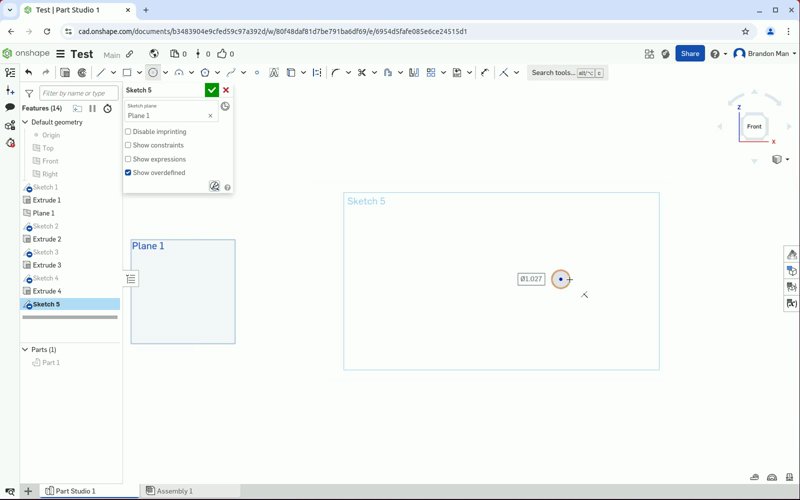
scroll(-6)
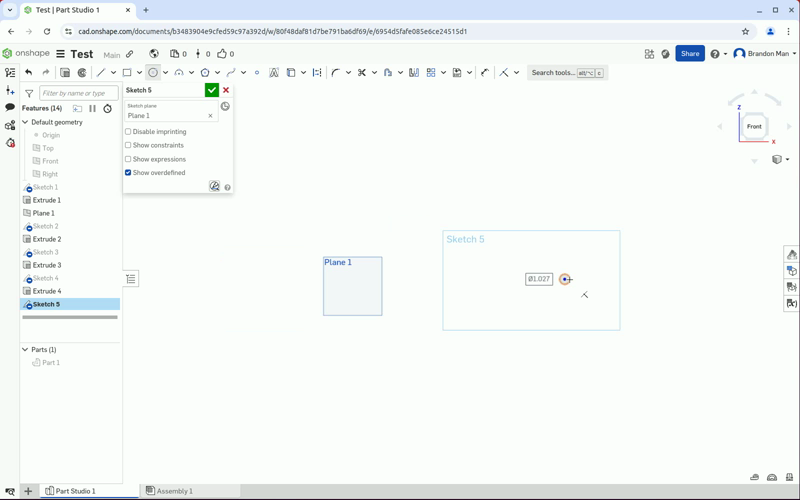
scroll(-6)
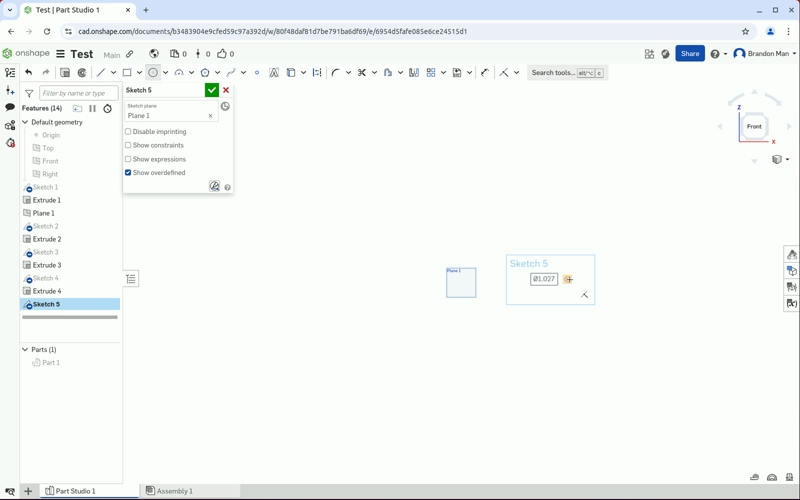
key(esc)
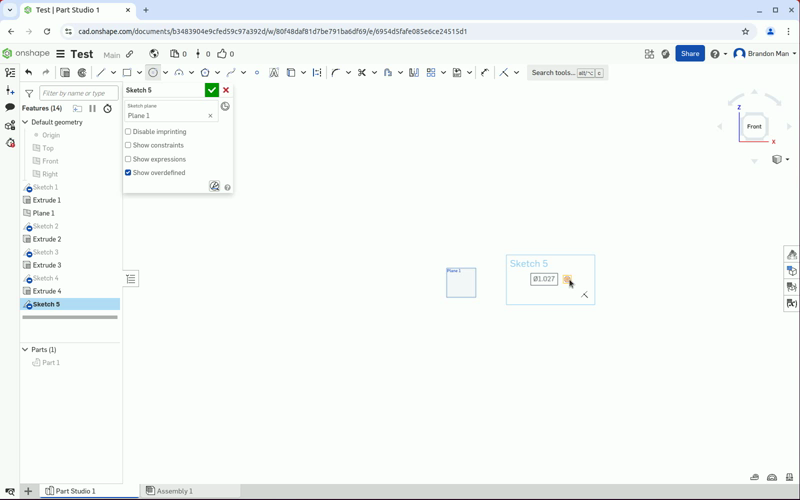
mouse_move(569, 278)
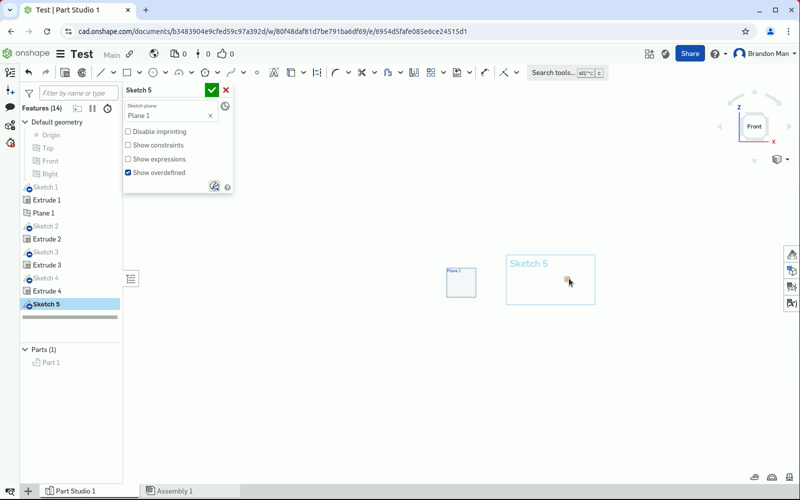
scroll(6)
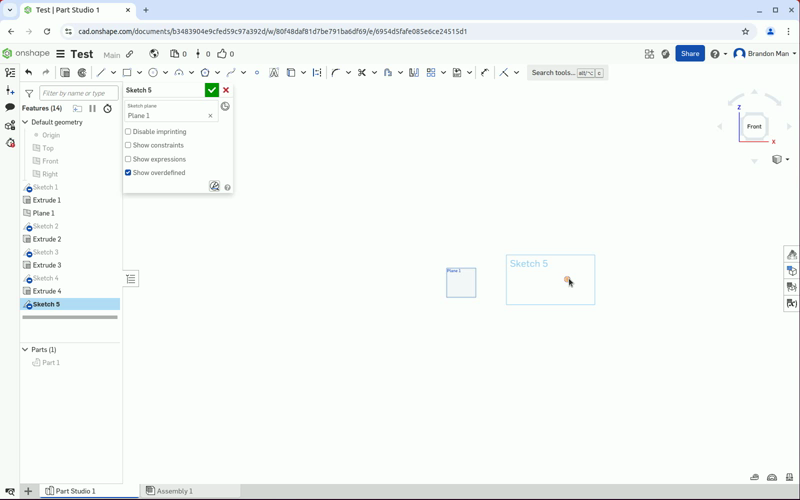
scroll(6)
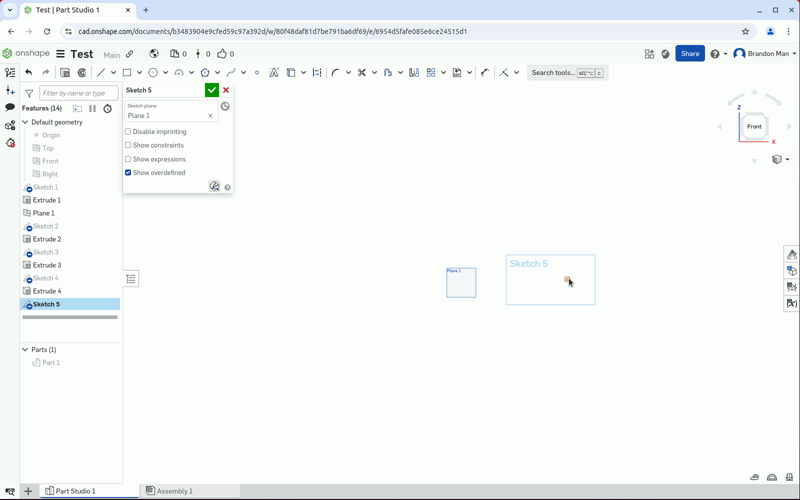
scroll(6)
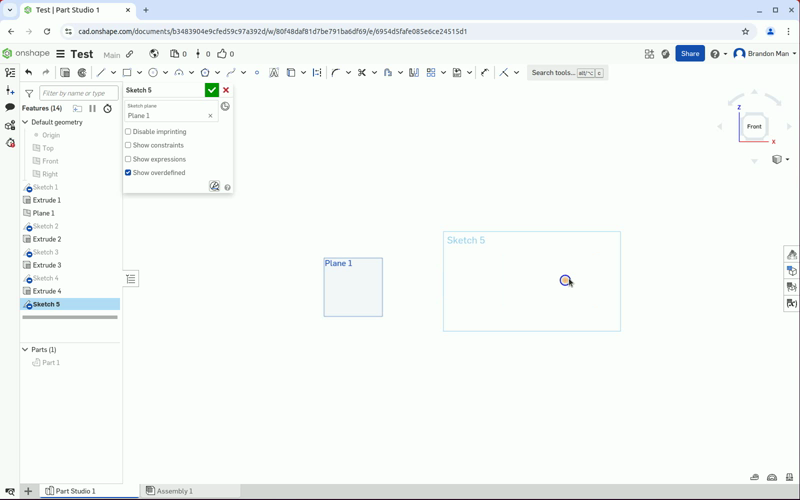
scroll(6)
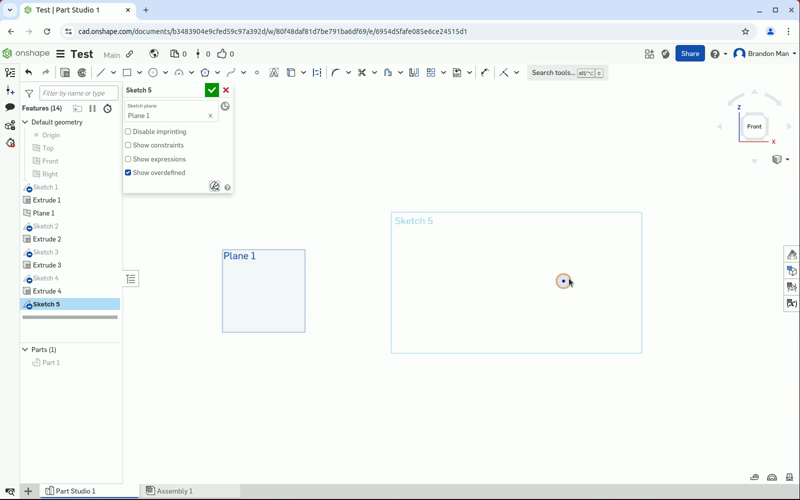
scroll(6)
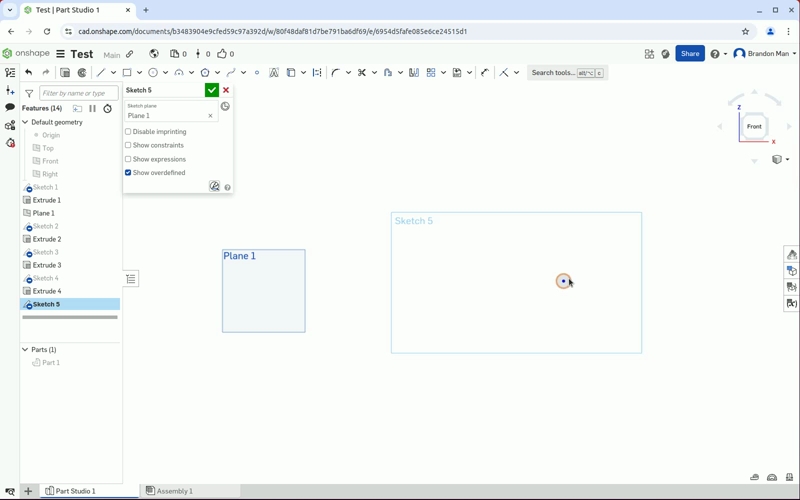
scroll(6)
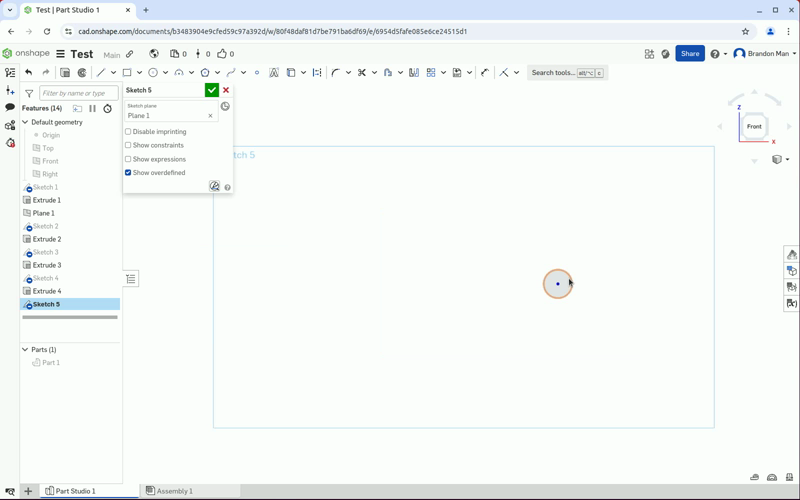
scroll(6)
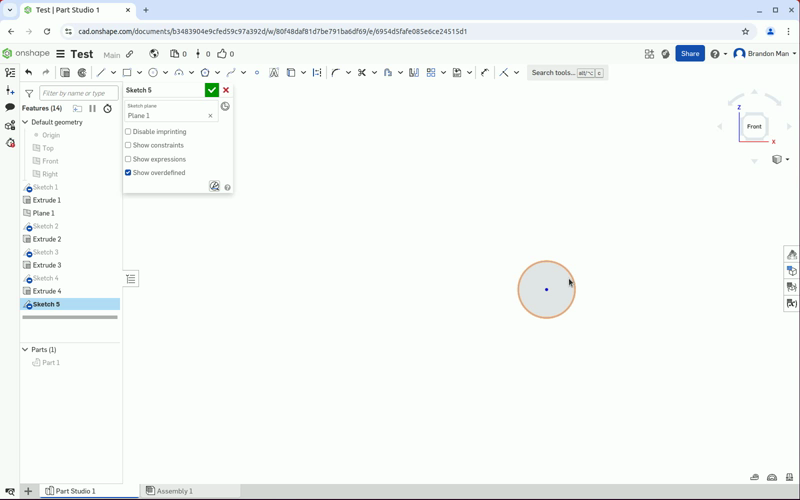
click(569, 278)
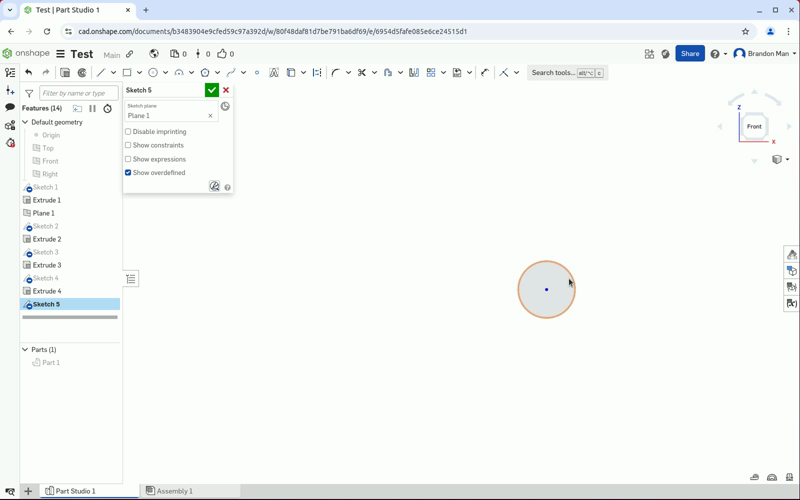
scroll(-6)
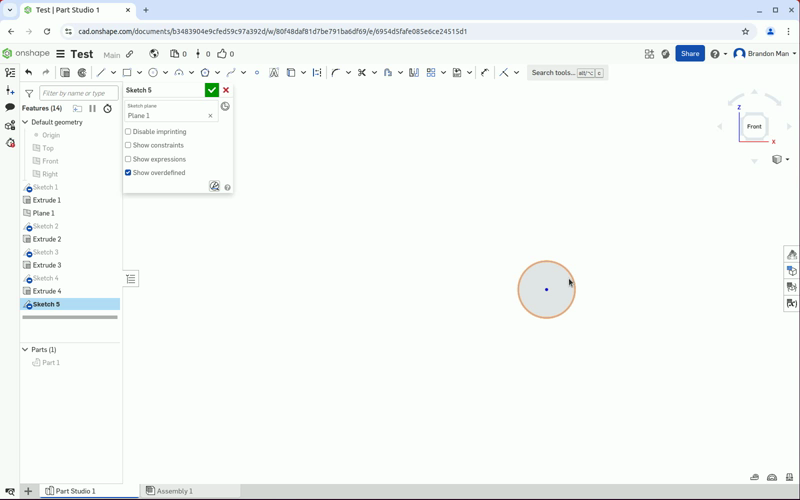
scroll(-6)
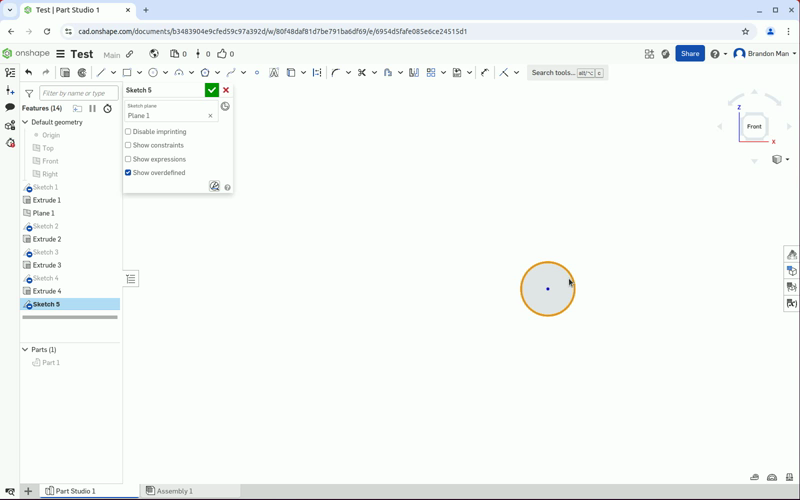
scroll(-6)
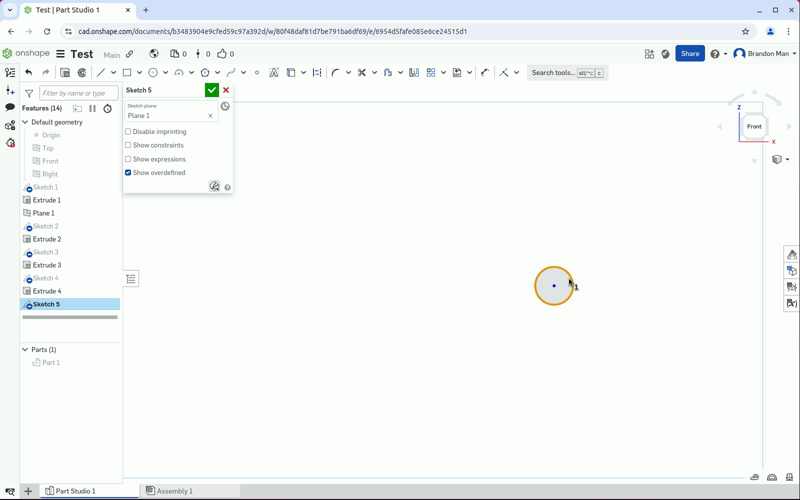
scroll(-6)
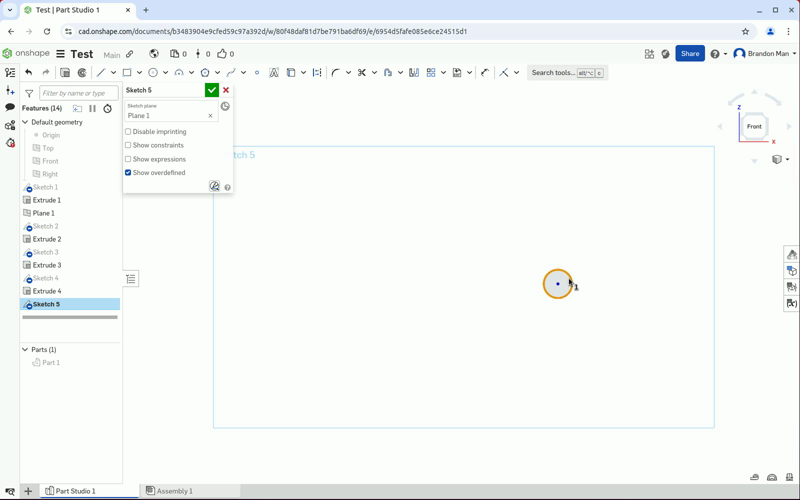
scroll(-6)
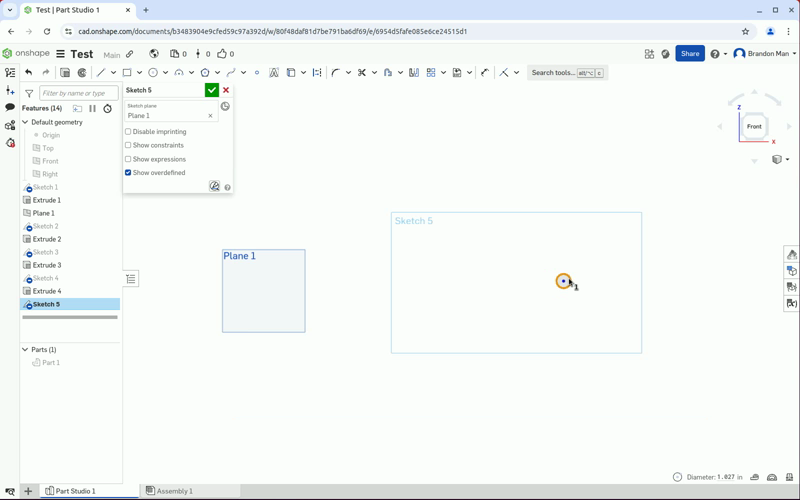
scroll(-6)
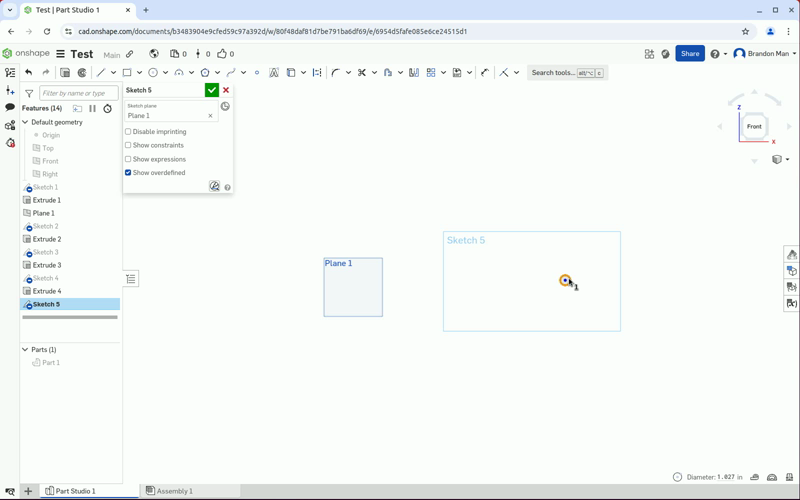
scroll(-6)
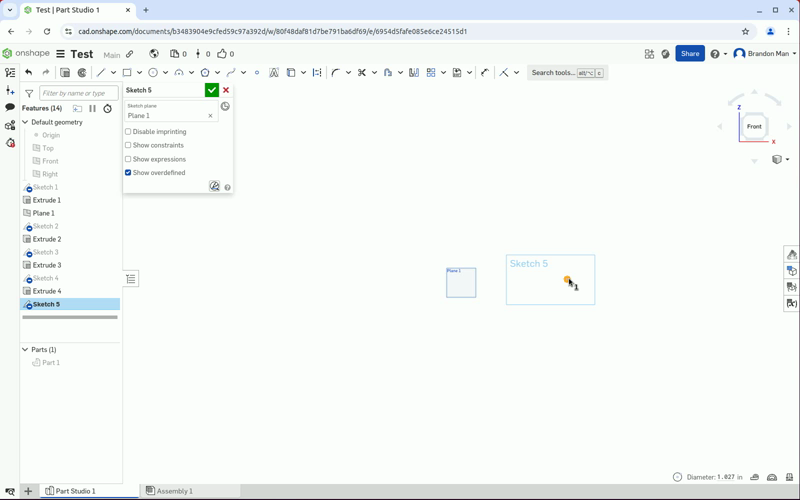
mouse_move(73, 352)
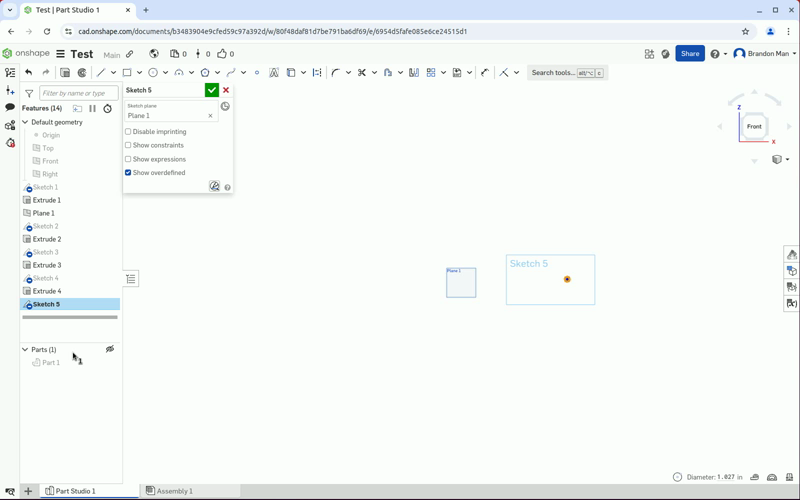
key(shift+y)
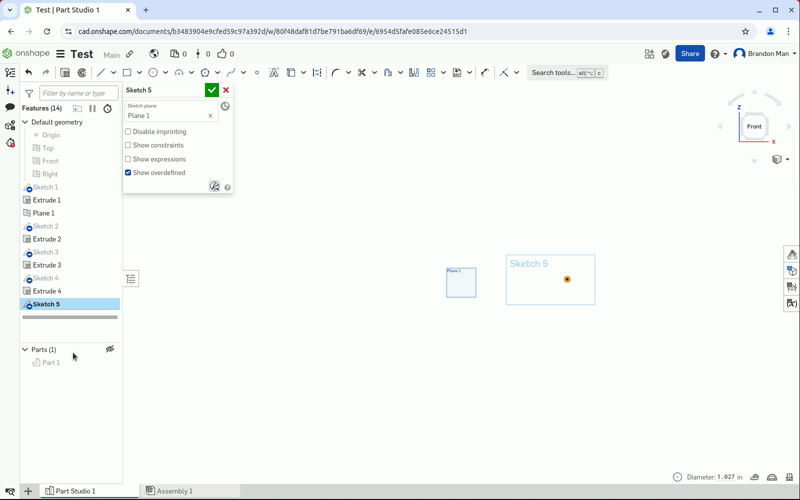
key(shift+e)
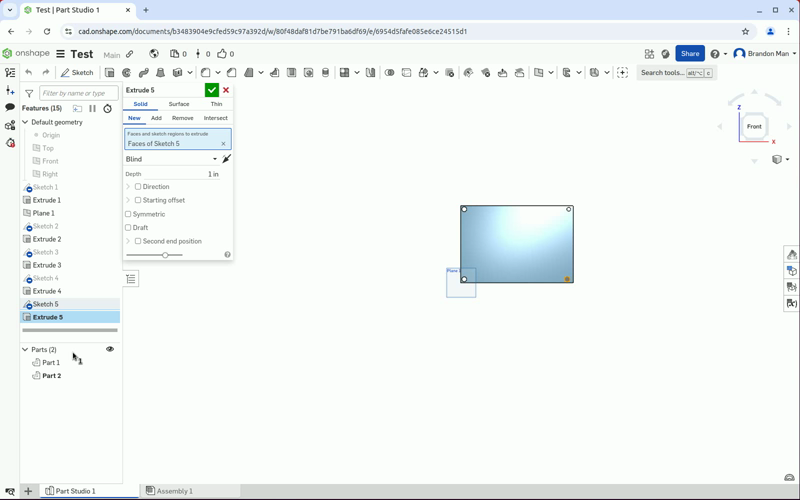
mouse_move(143, 106)
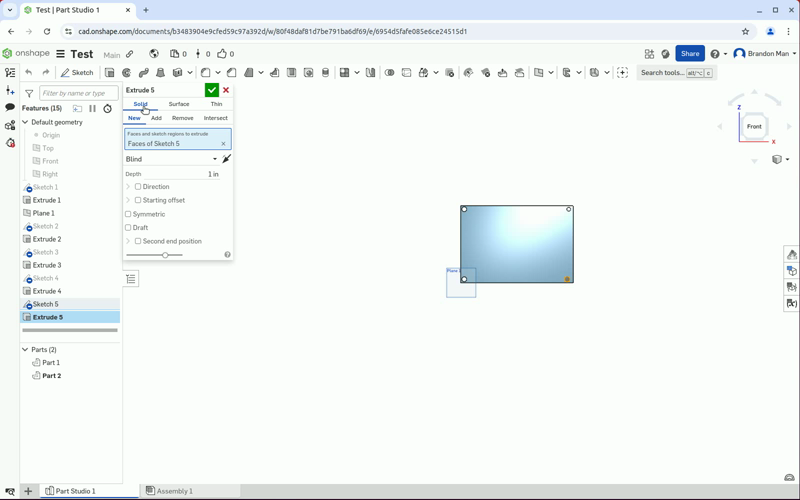
click(143, 106)
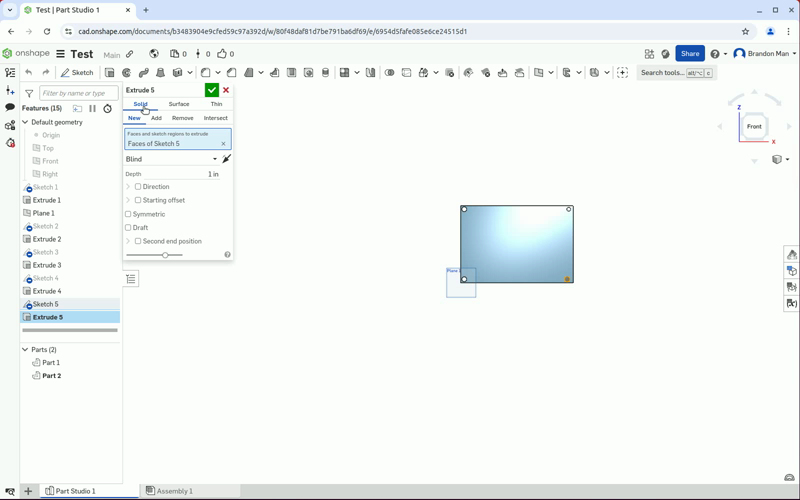
mouse_move(186, 120)
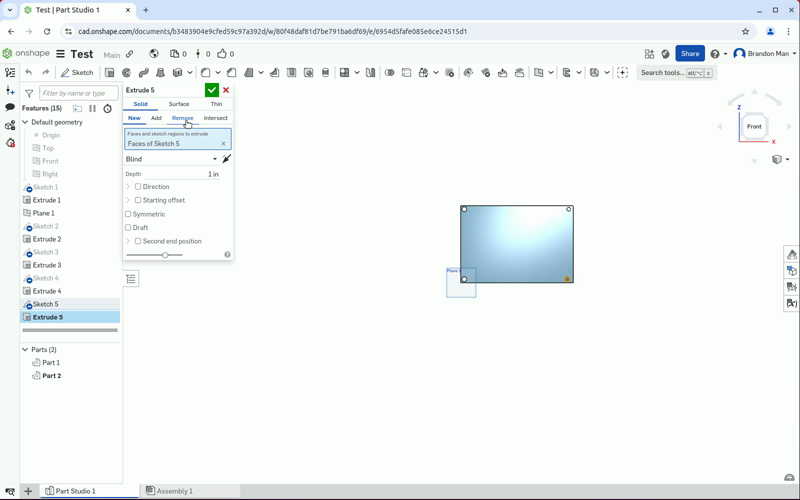
click(186, 120)
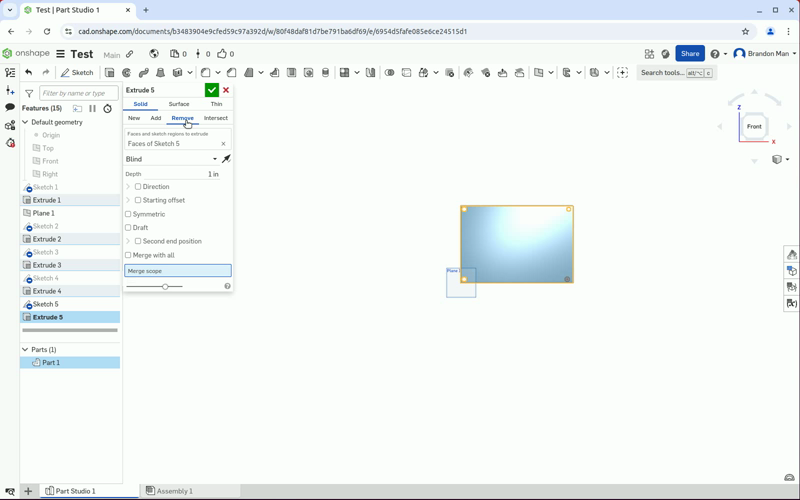
key(tab, 4)
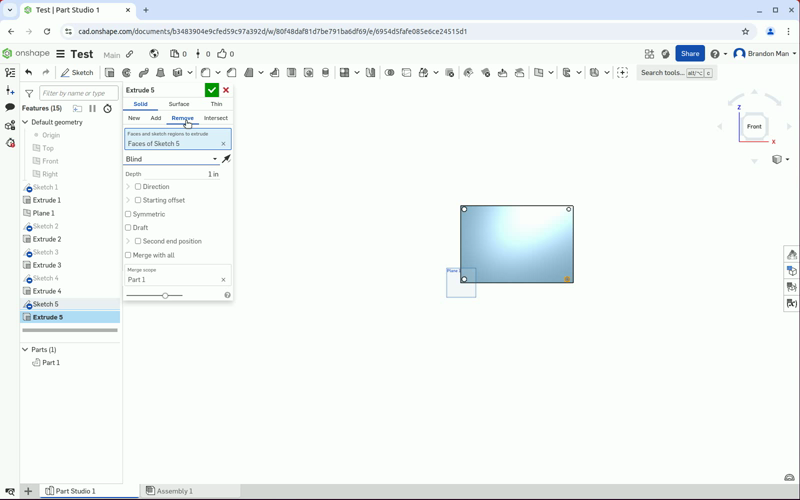
text(4.092)
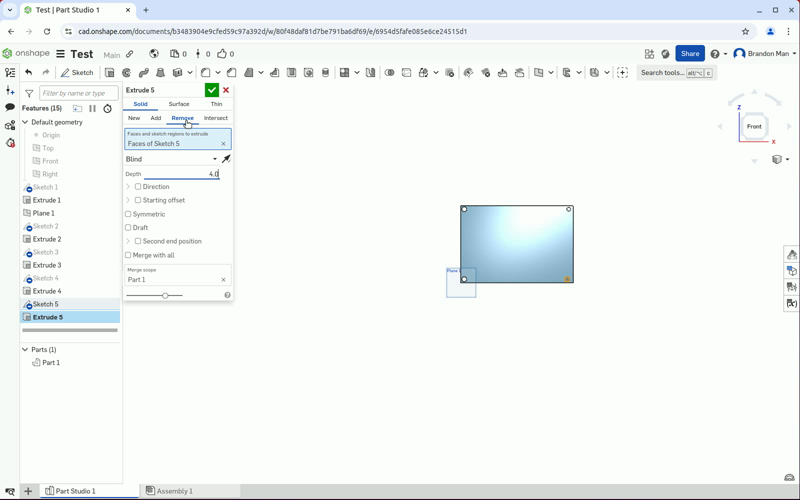
key(tab, 6)
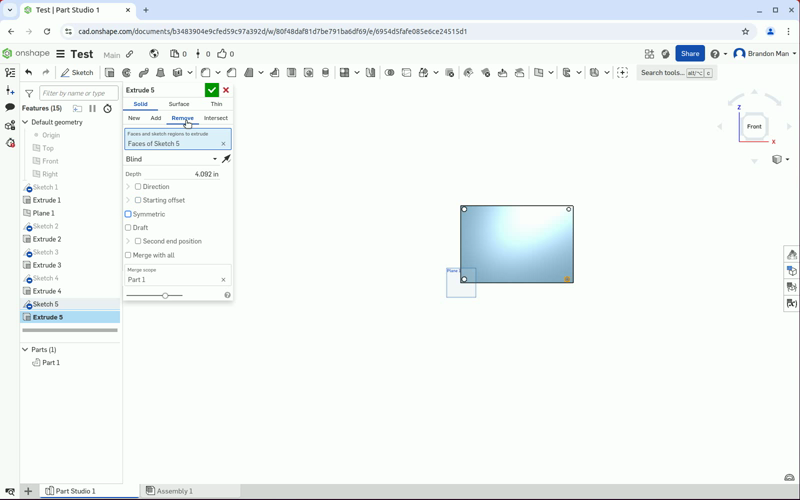
key(space)
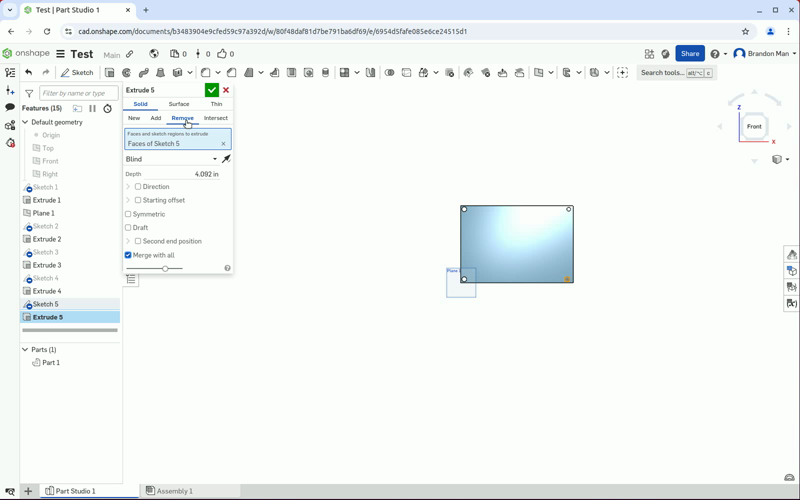
key(enter)
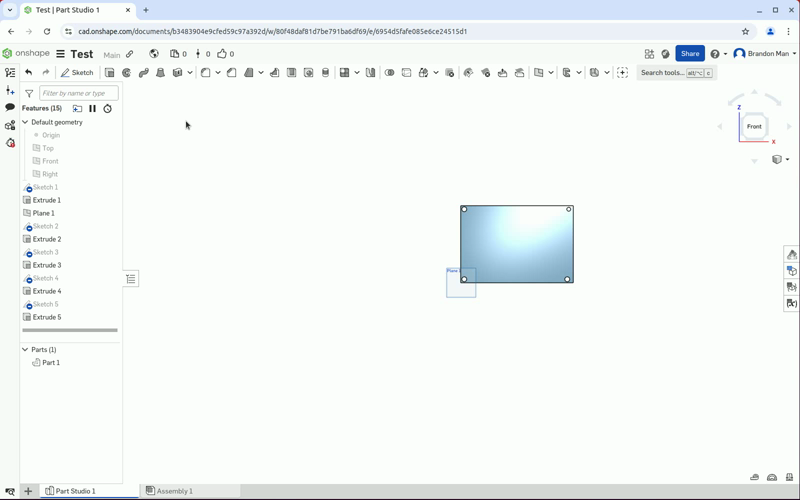
key(shift+h)
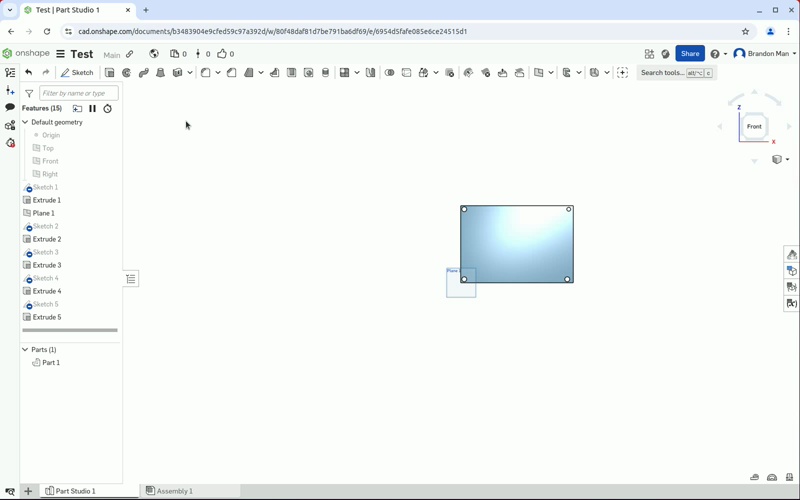
key(shift+h)
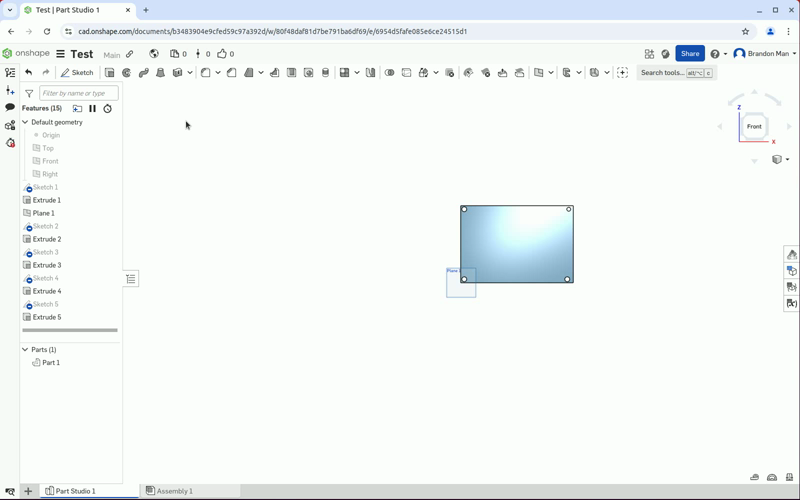
key(shift+7)
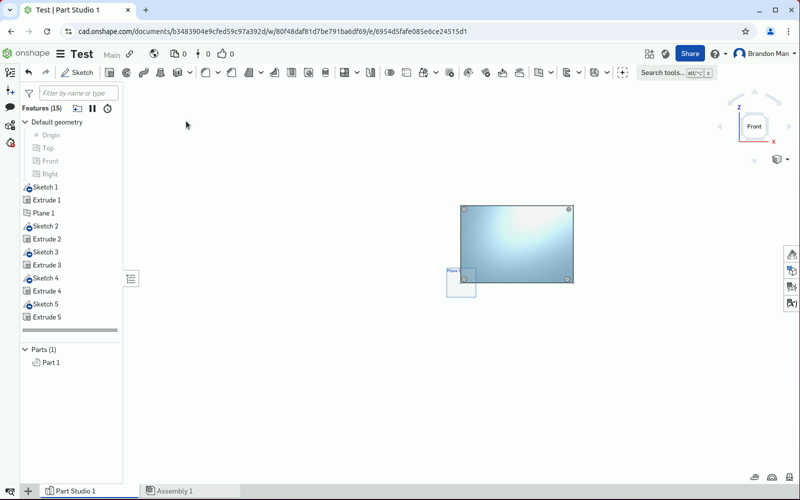
key(left, 2)
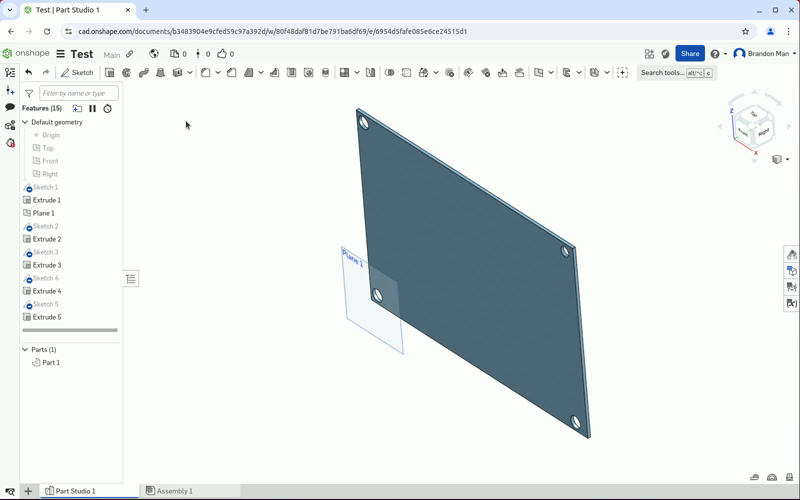
key(down, 2)
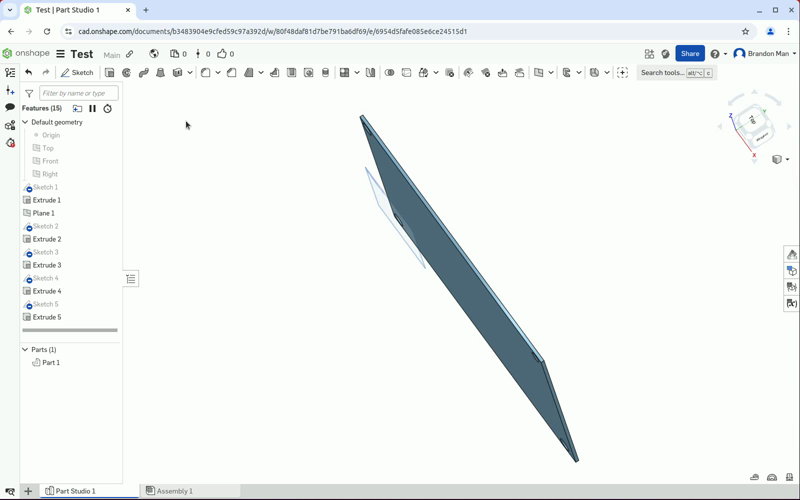
key(up, 2)
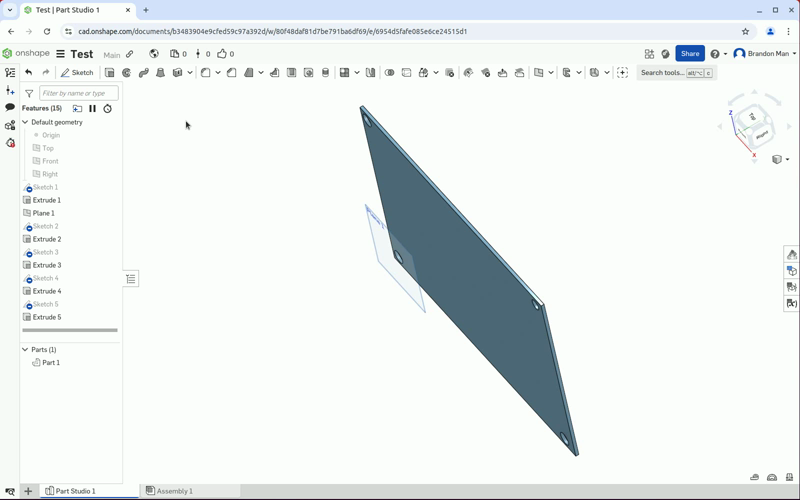
key(right, 2)
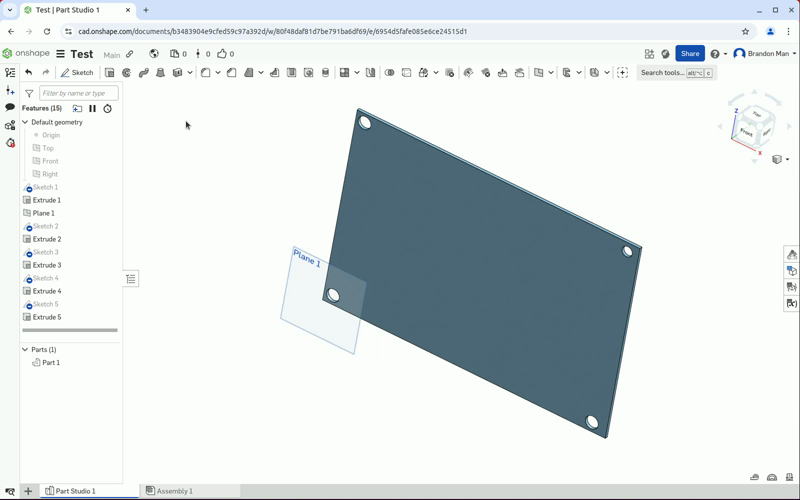
mouse_move(73, 189)
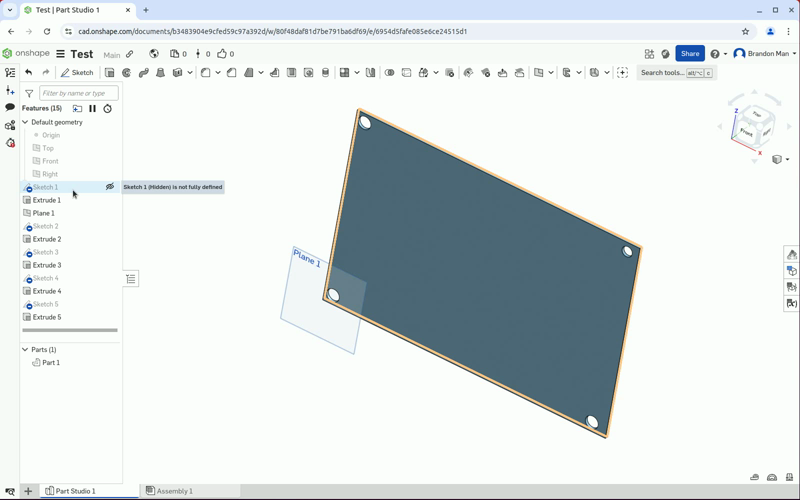
click(73, 189)